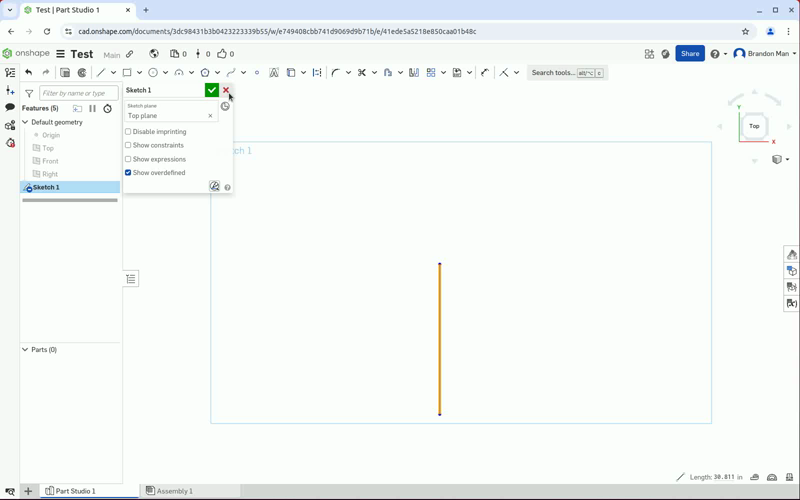
key(shift+h)
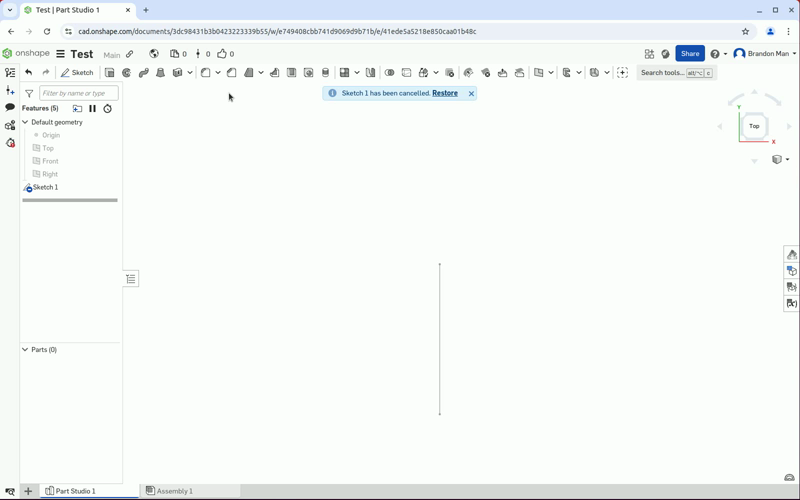
mouse_move(73, 352)
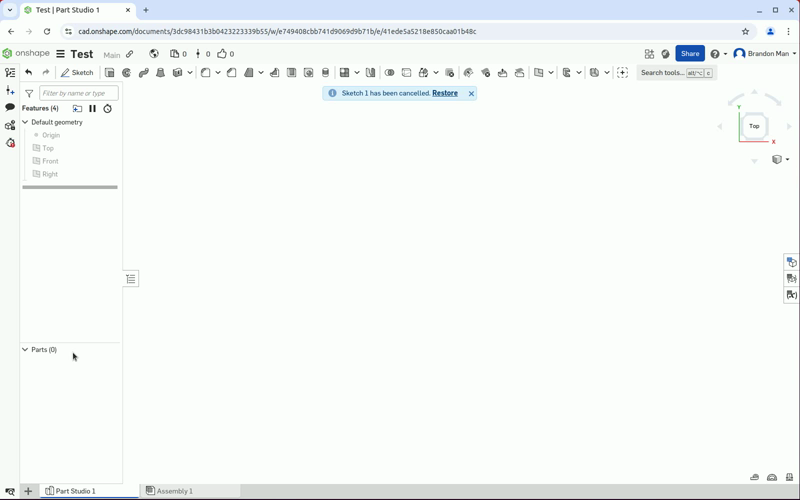
key(y)
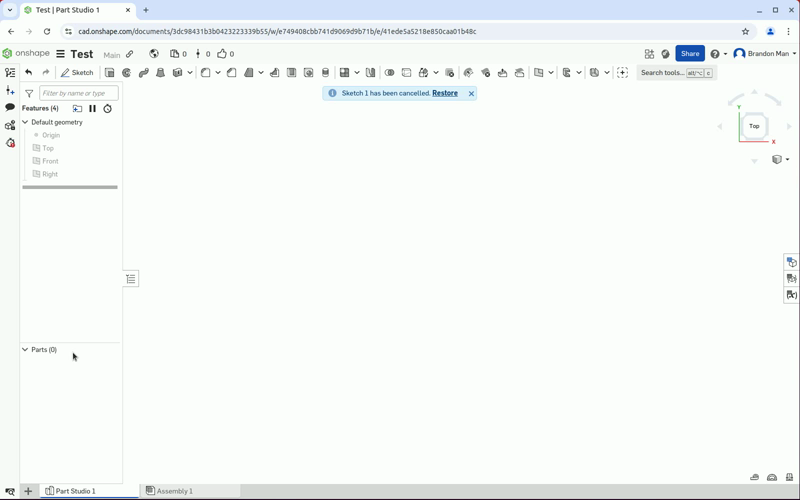
key(shift+p)
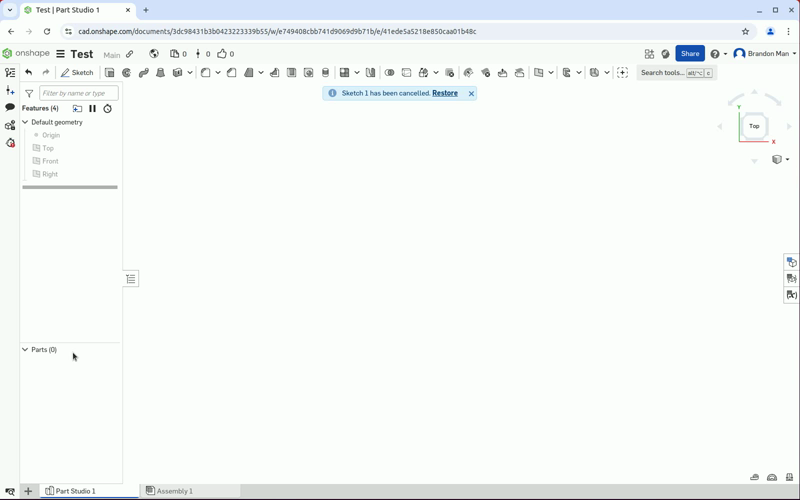
key(space)
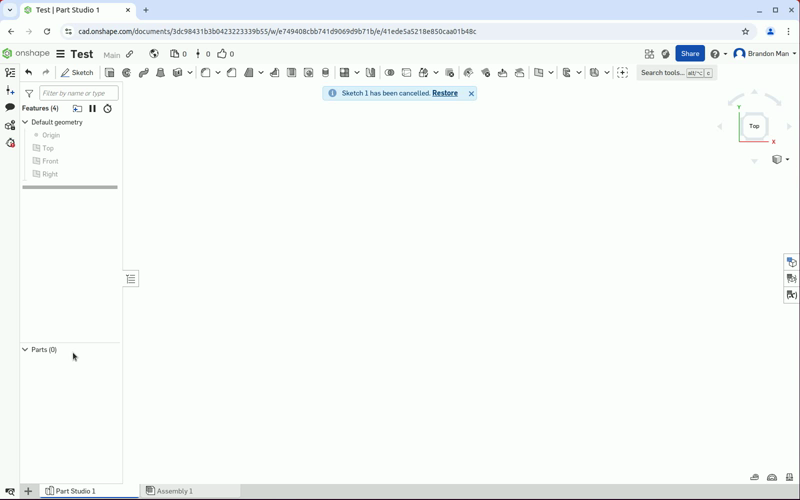
key_down(shift)
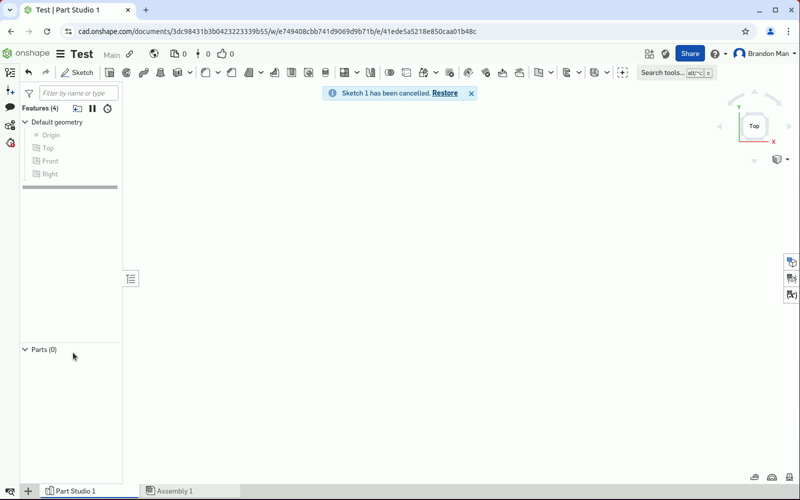
key(up)
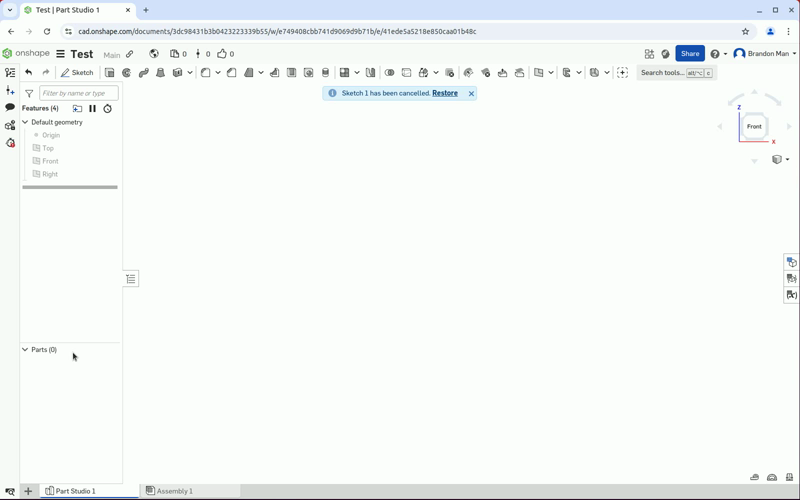
key_up(shift)
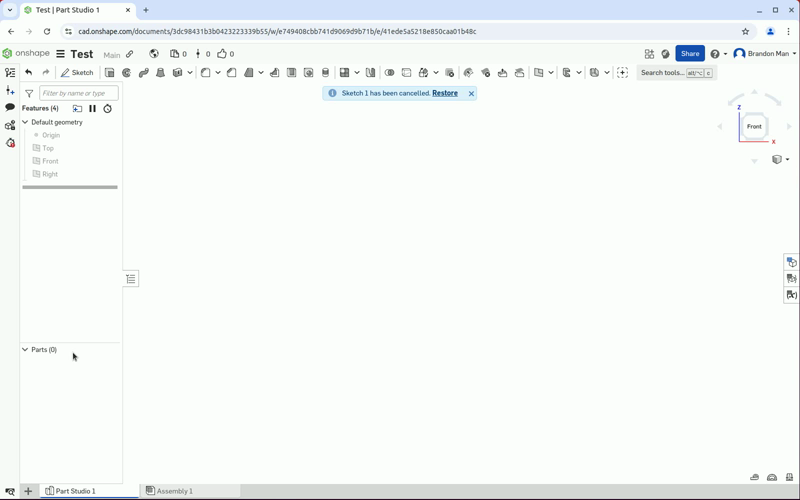
mouse_move(73, 352)
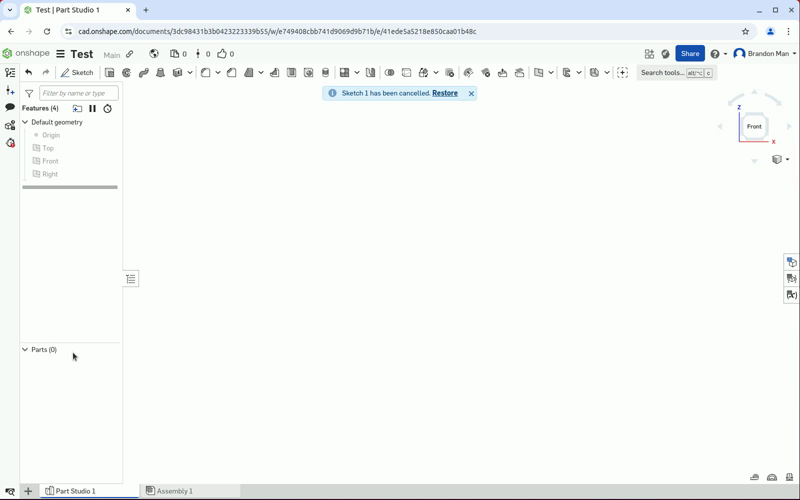
key(shift+y)
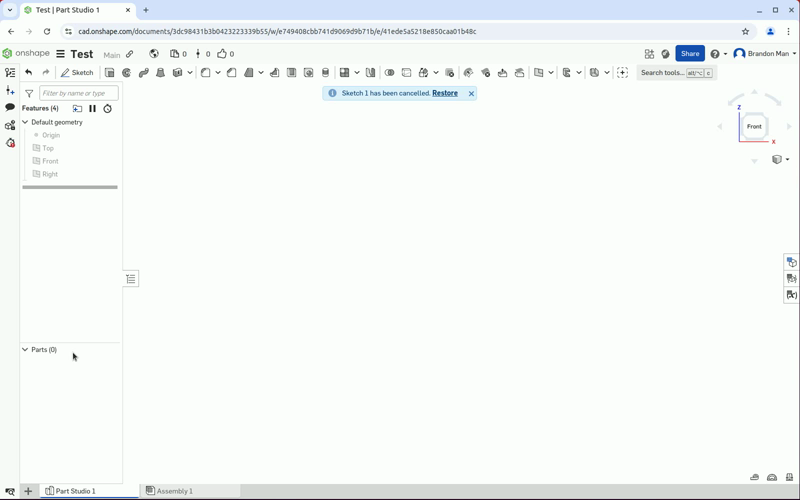
key(shift+s)
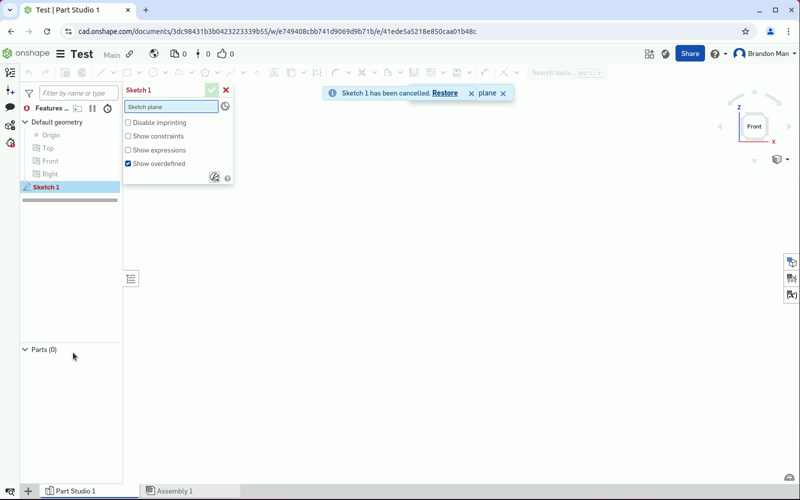
mouse_move(73, 163)
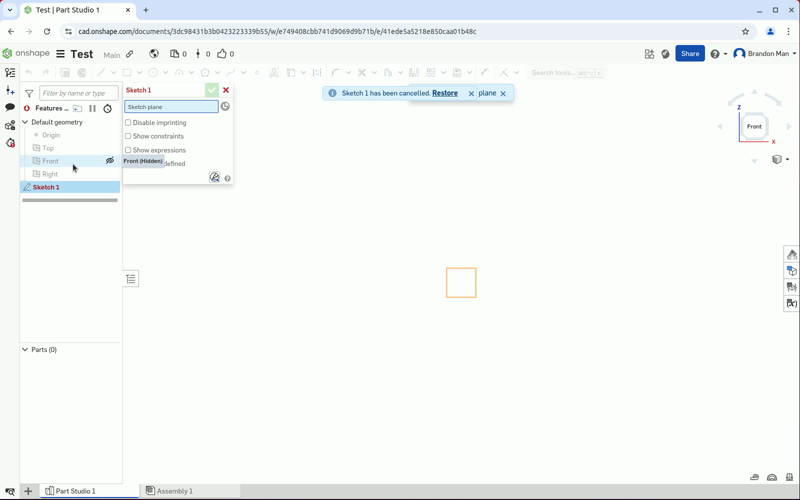
click(73, 163)
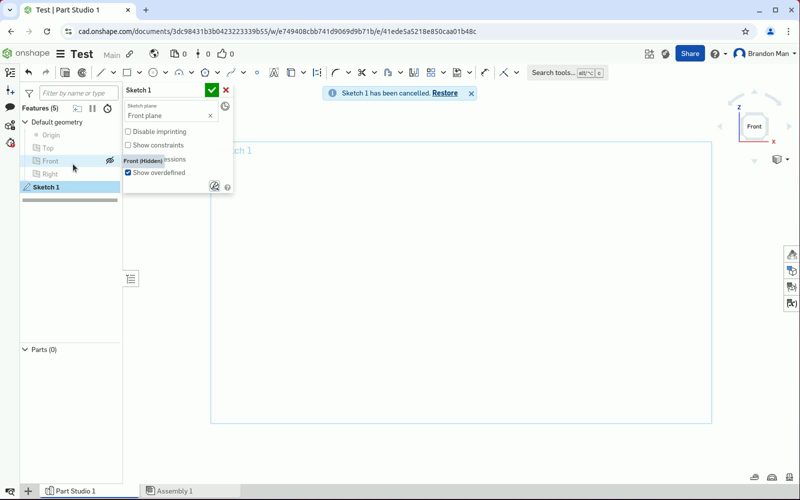
mouse_move(73, 352)
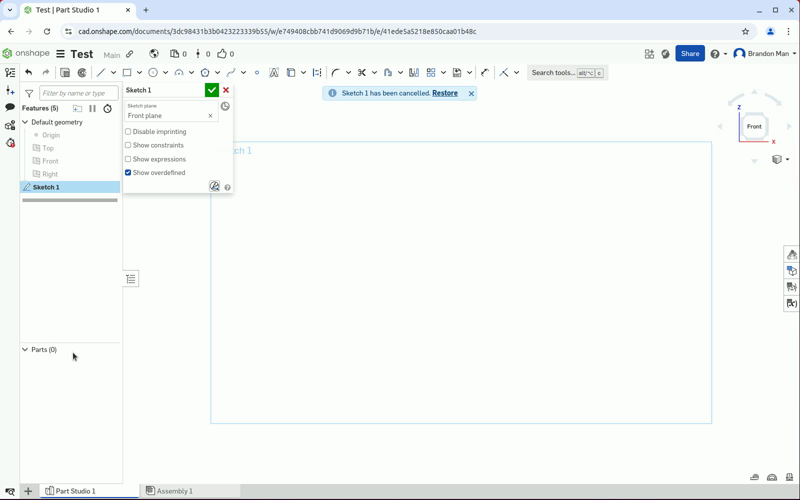
key(y)
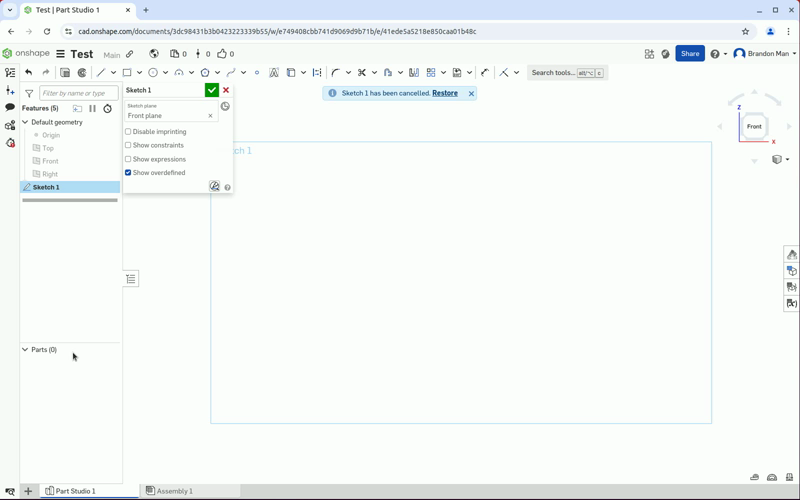
key(c)
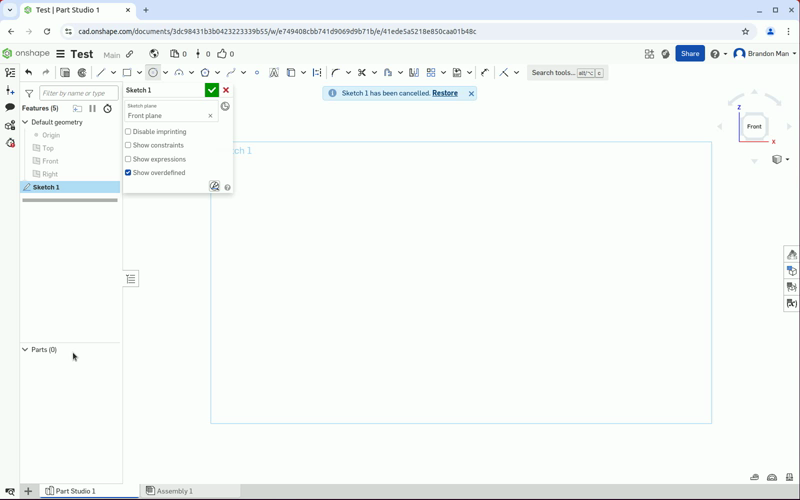
key_down(shift)
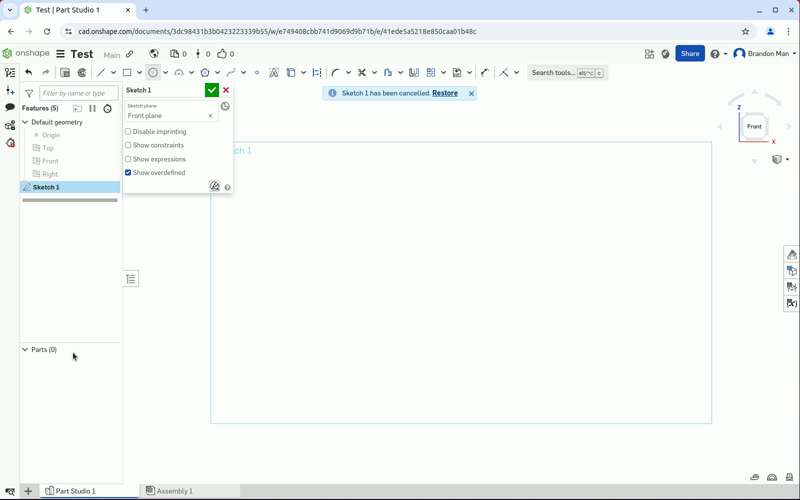
mouse_move(411, 282)
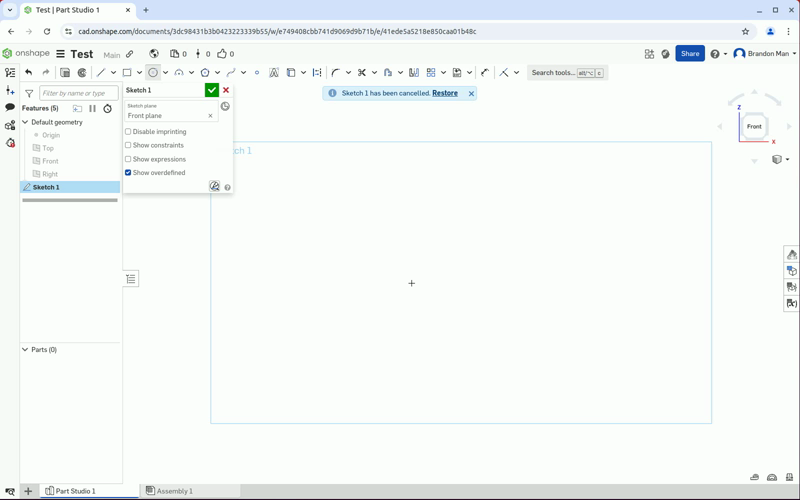
click(411, 282)
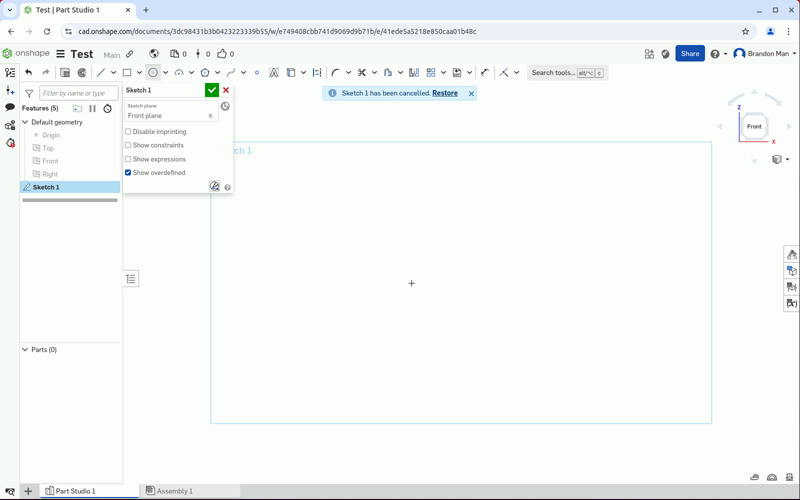
key_up(shift)
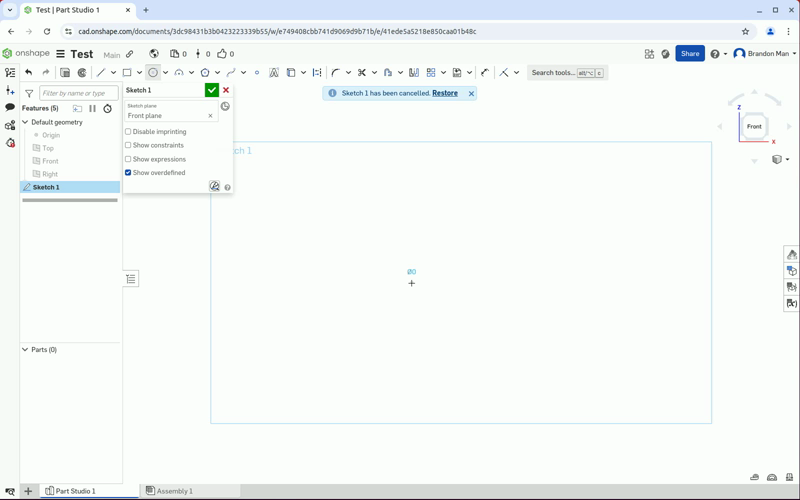
mouse_move(423, 282)
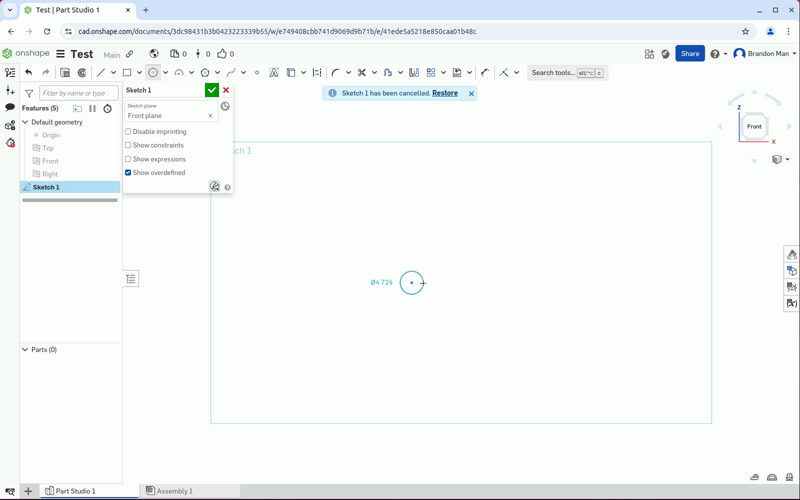
click(423, 282)
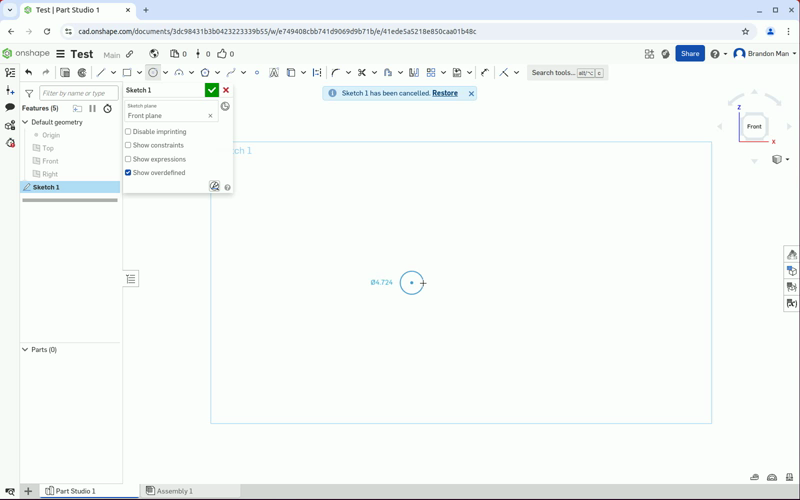
key(esc)
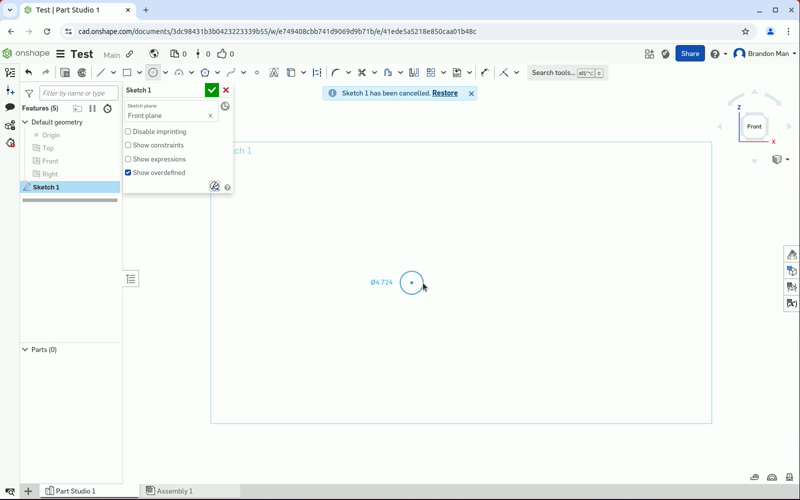
key(c)
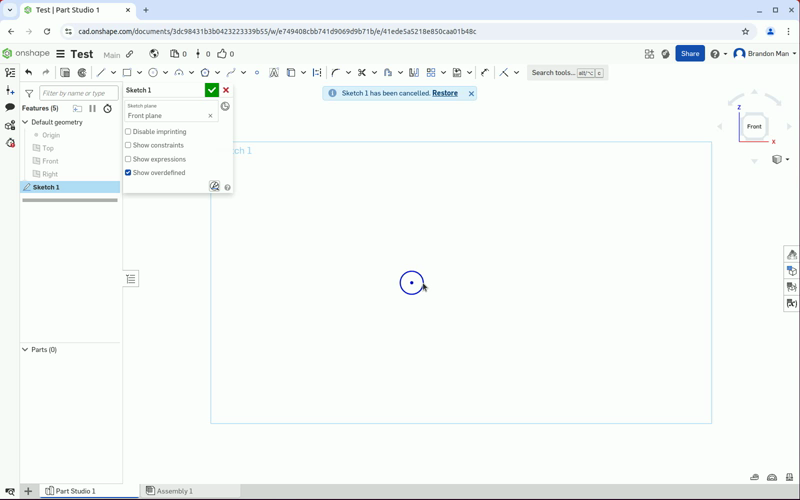
key_down(shift)
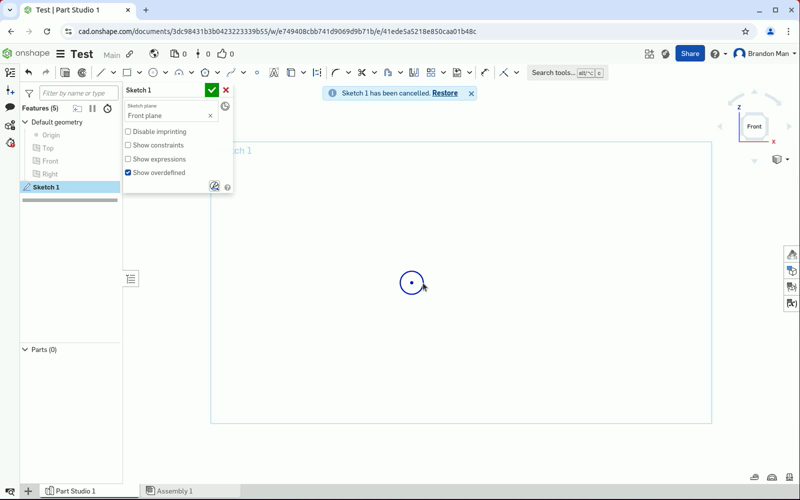
mouse_move(411, 282)
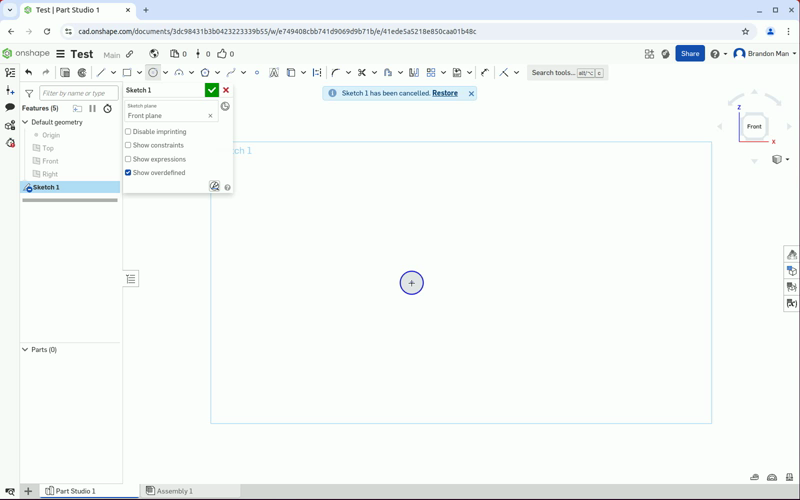
click(411, 282)
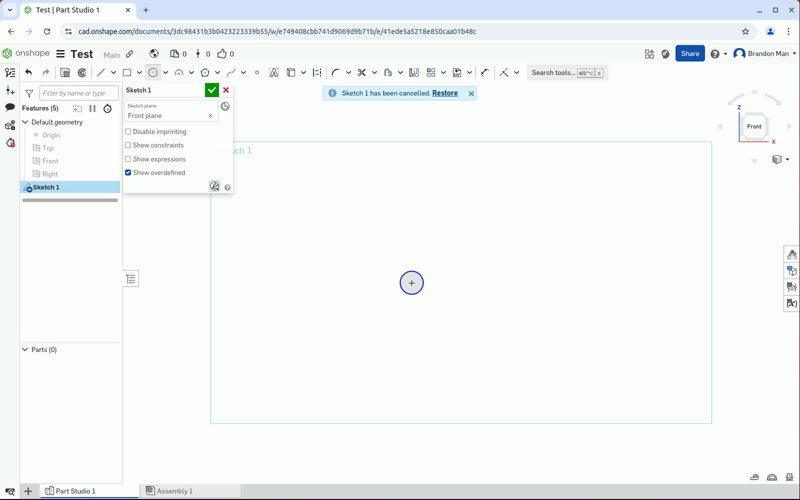
key_up(shift)
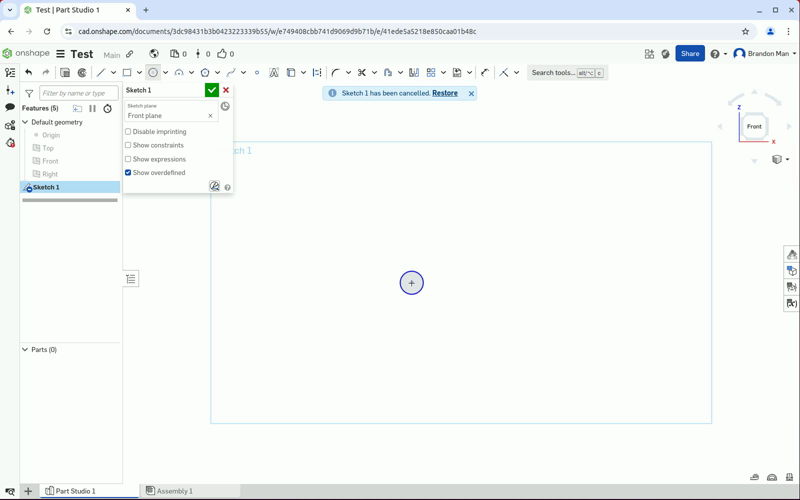
mouse_move(417, 282)
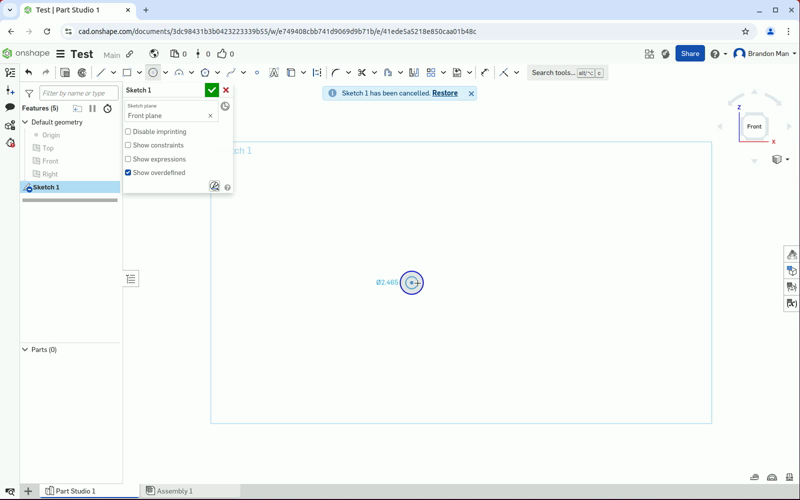
click(417, 282)
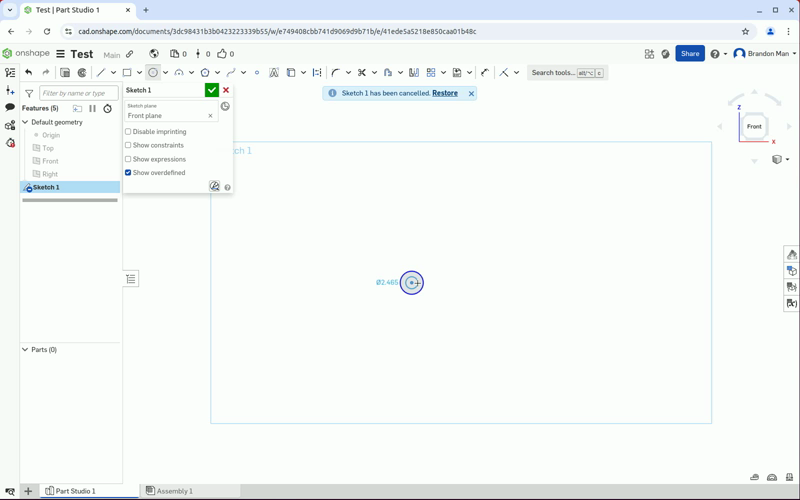
key(esc)
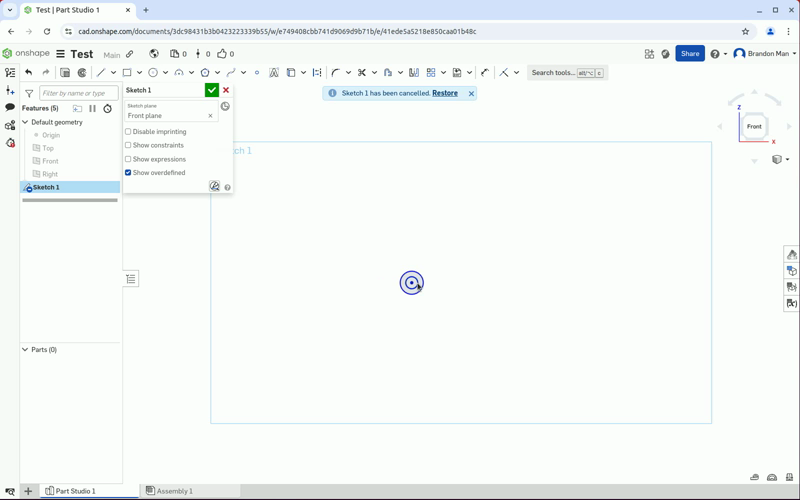
mouse_move(413, 273)
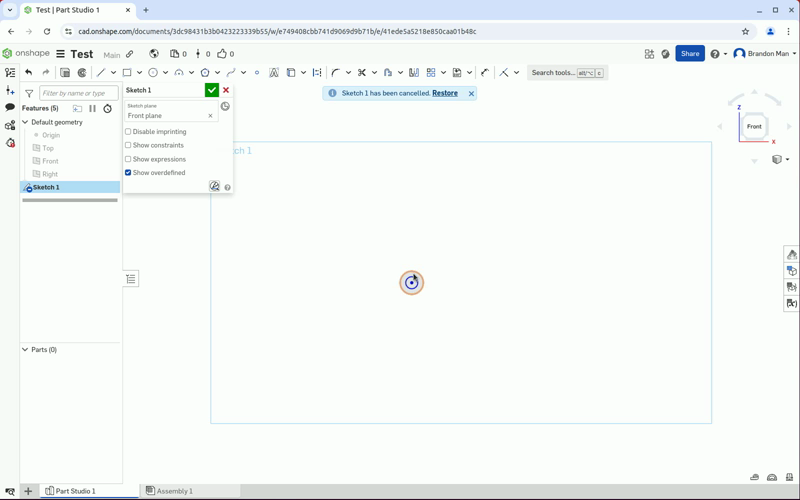
scroll(6)
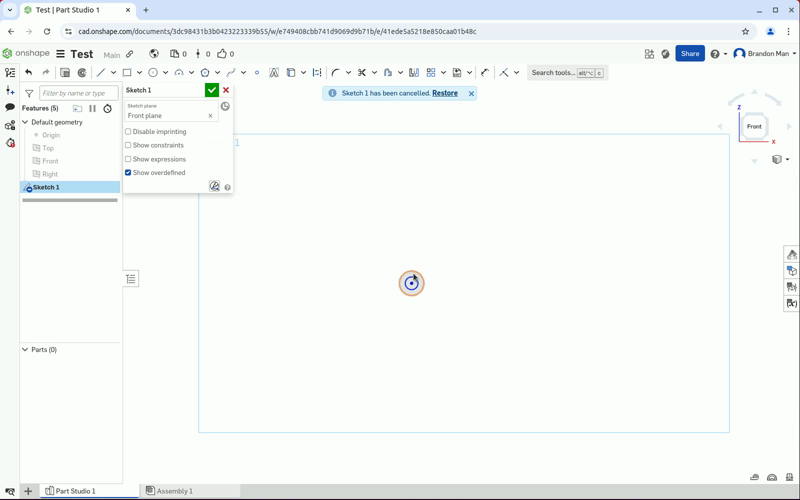
scroll(6)
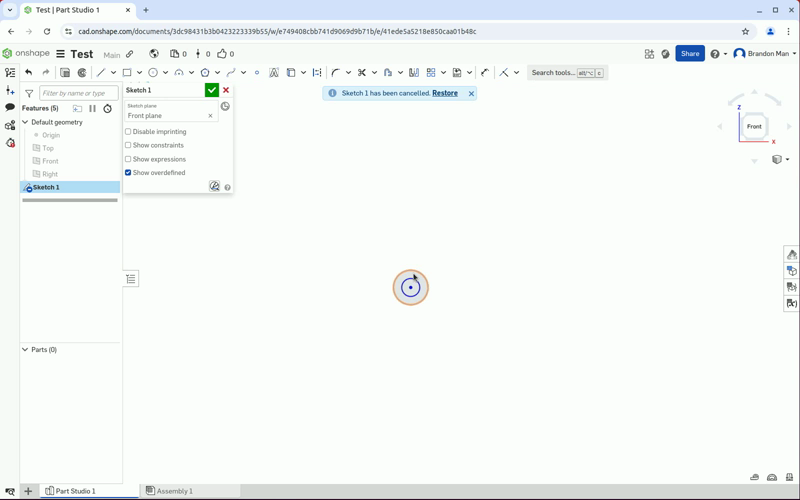
scroll(6)
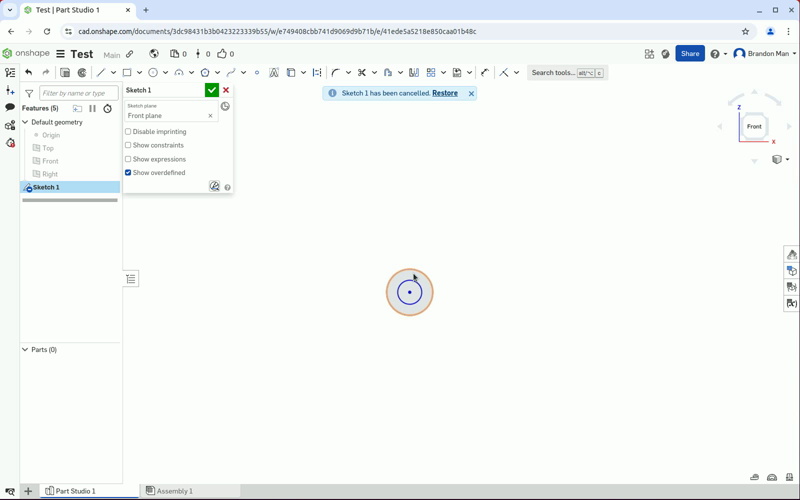
scroll(6)
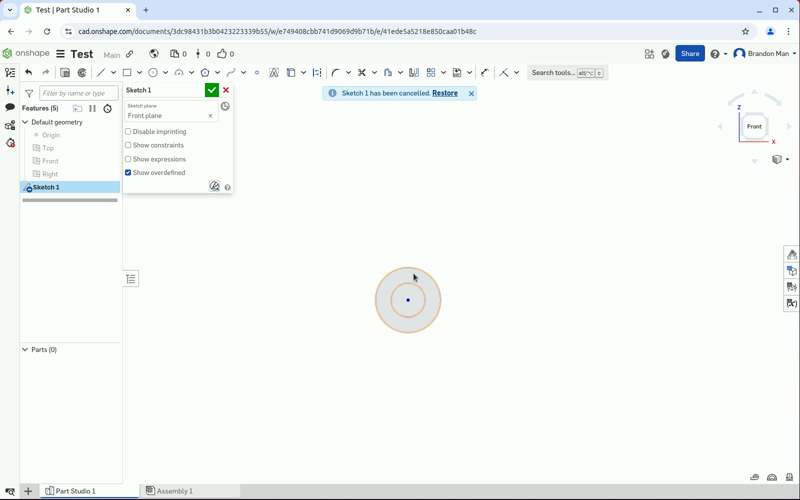
scroll(6)
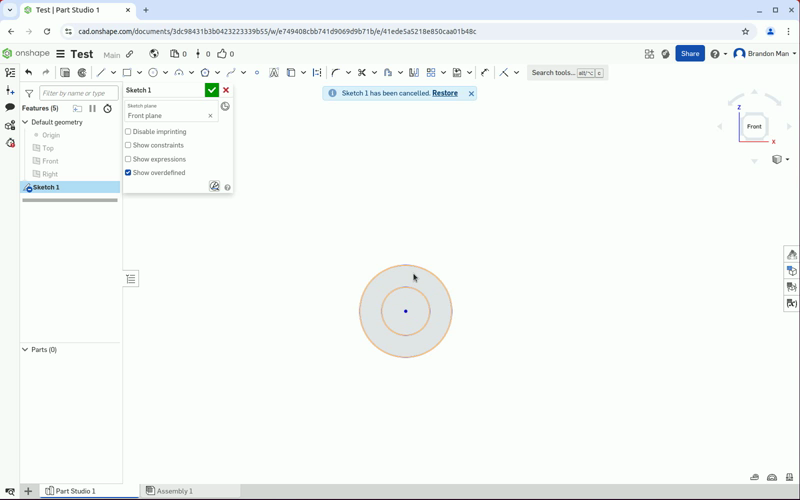
scroll(6)
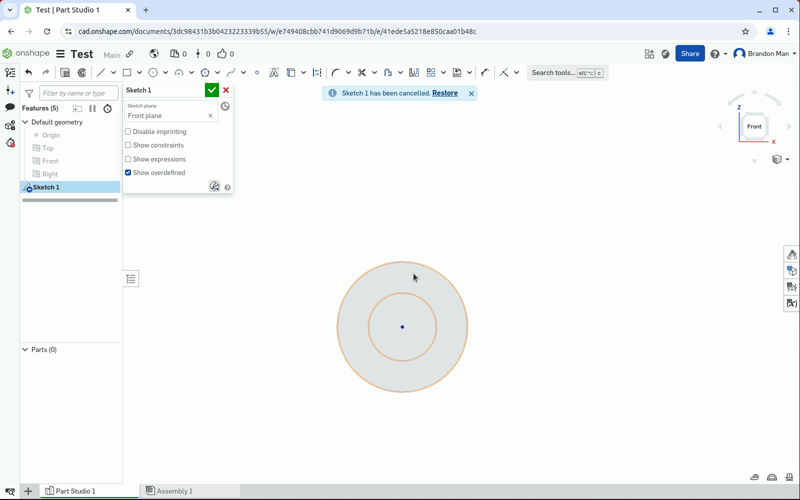
scroll(6)
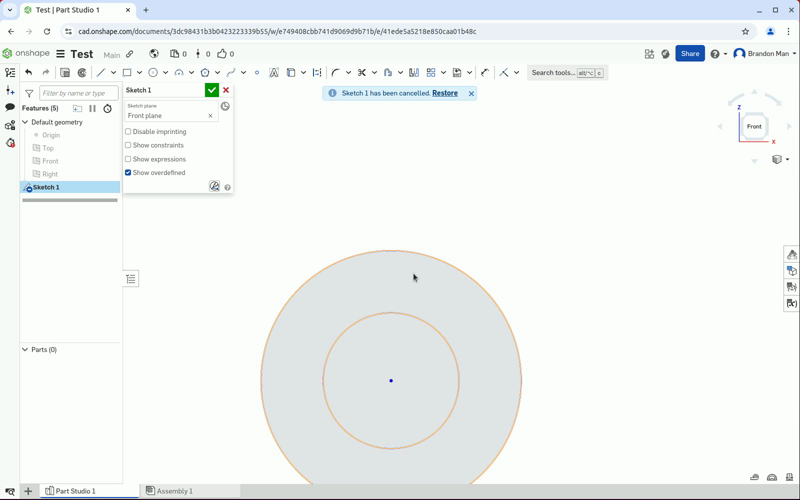
click(413, 273)
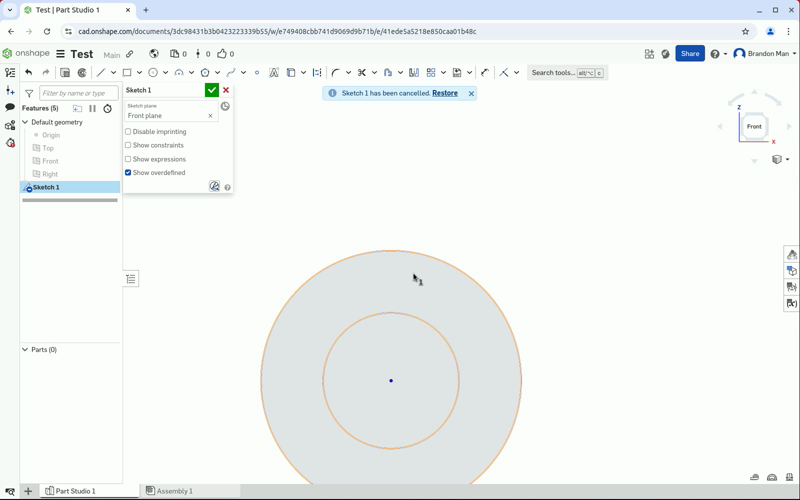
scroll(-6)
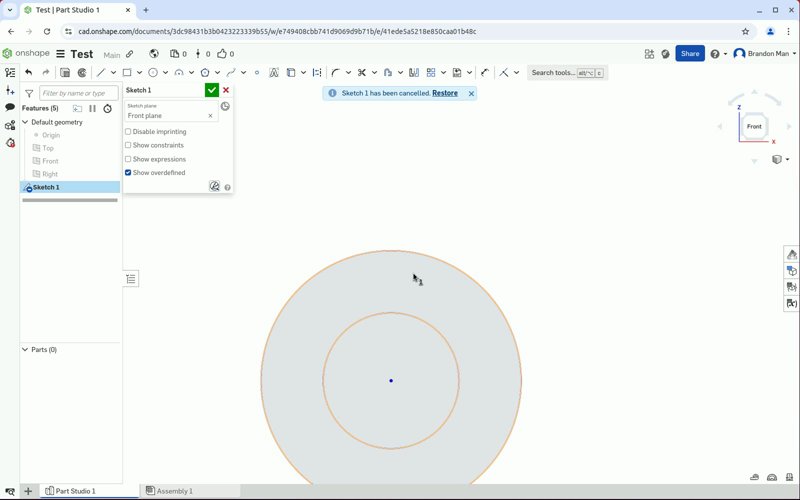
scroll(-6)
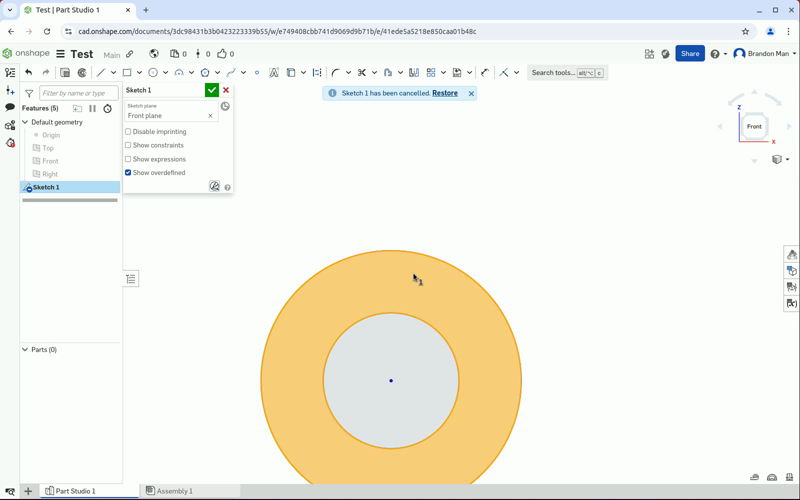
scroll(-6)
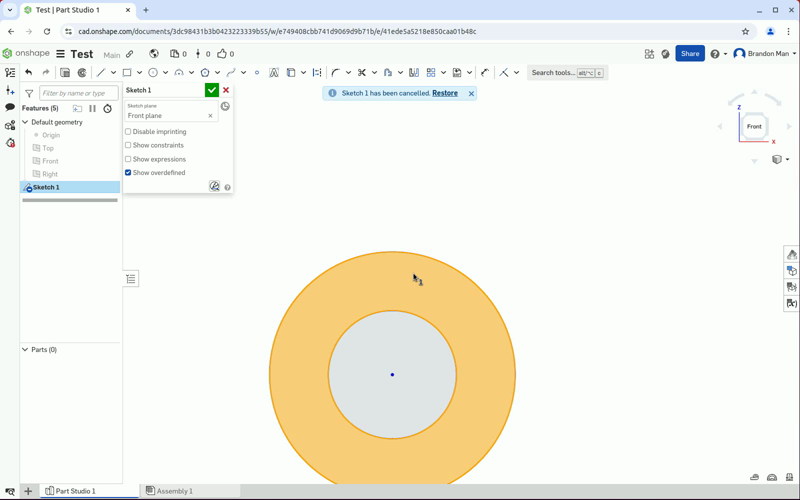
scroll(-6)
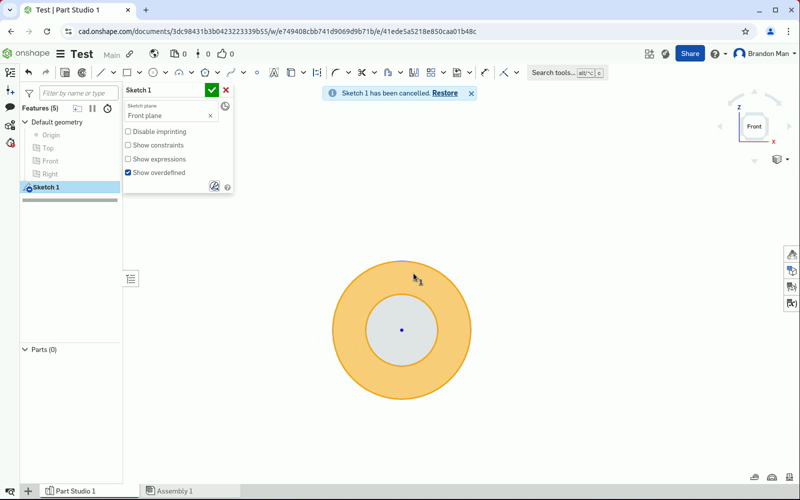
scroll(-6)
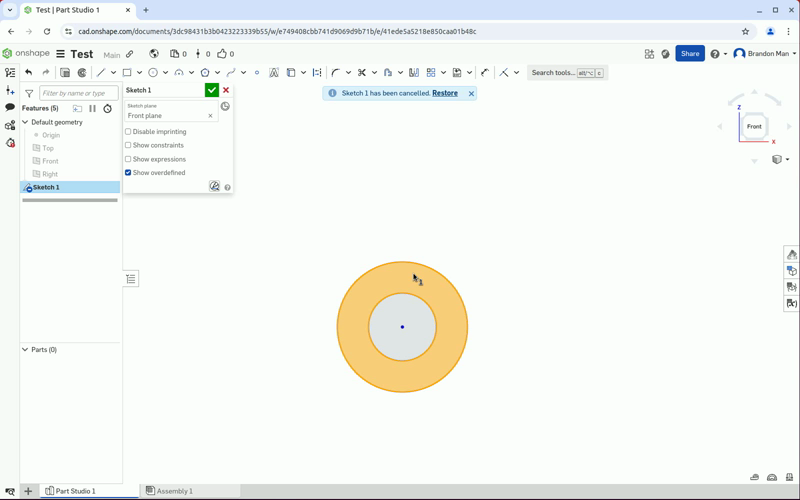
scroll(-6)
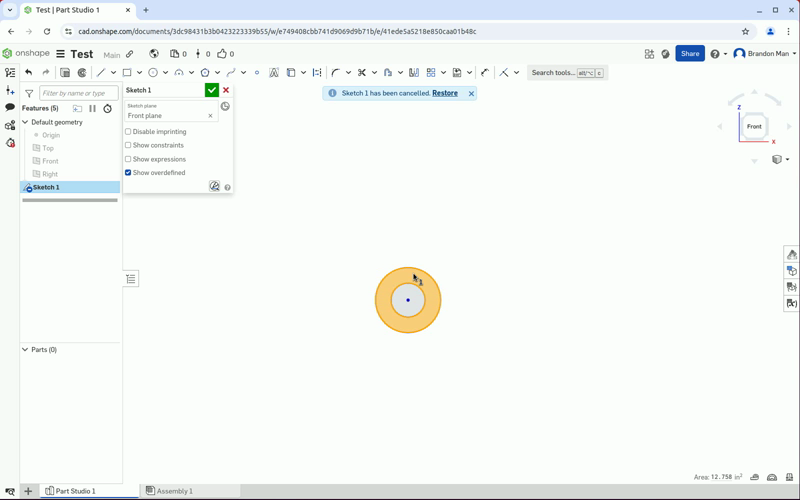
scroll(-6)
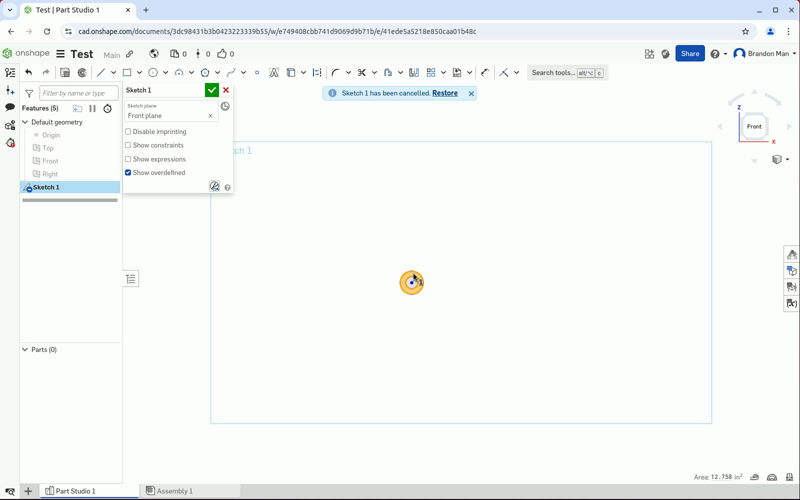
mouse_move(73, 352)
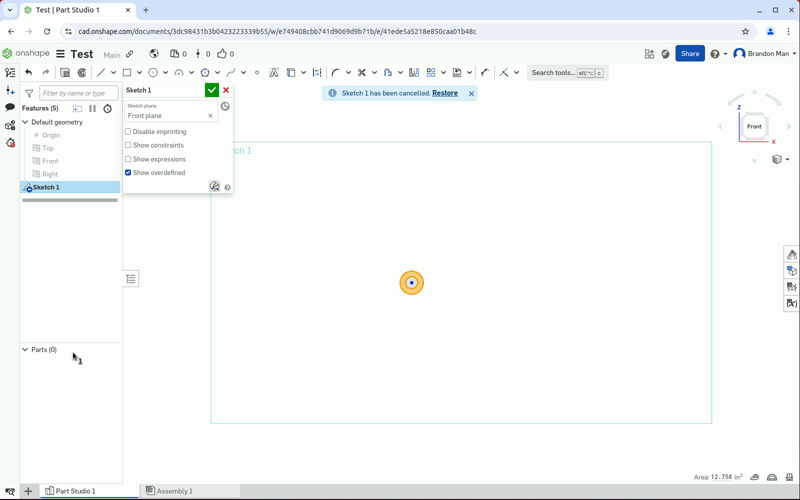
key(shift+y)
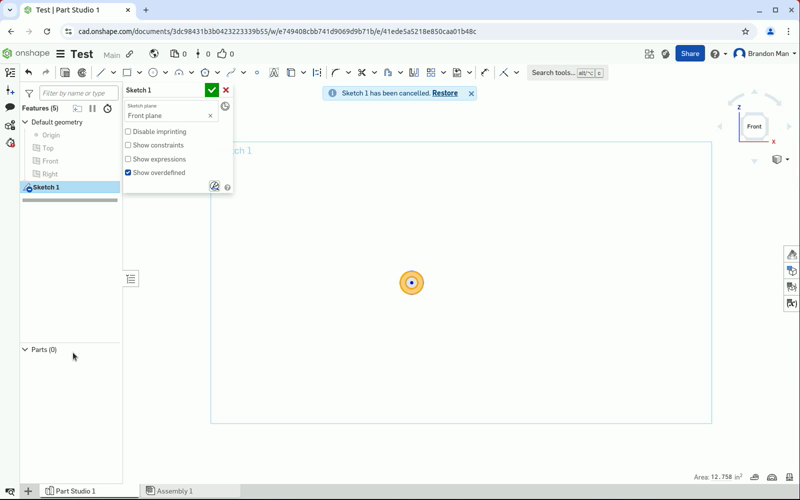
key(shift+e)
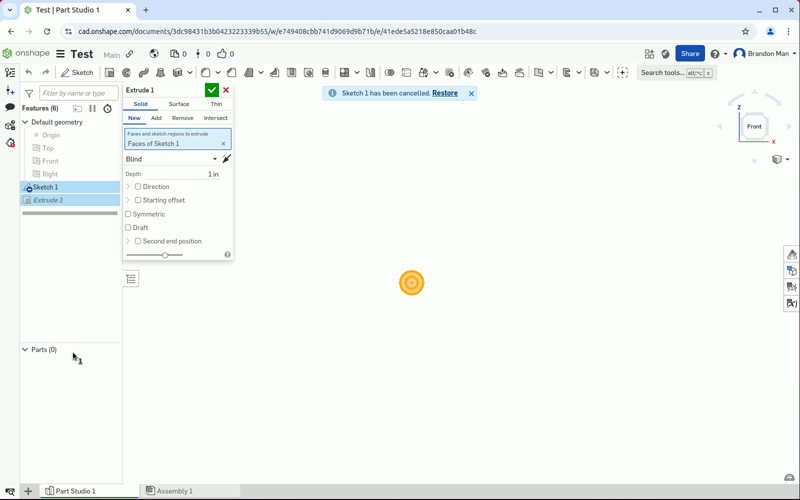
mouse_move(143, 106)
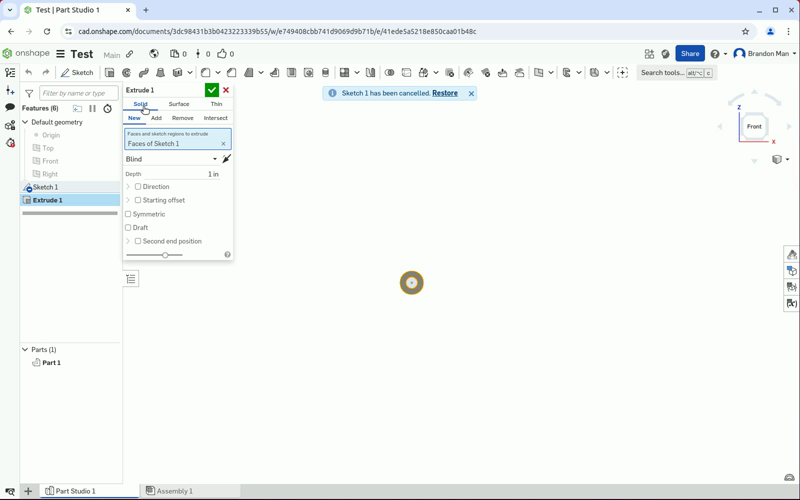
click(143, 106)
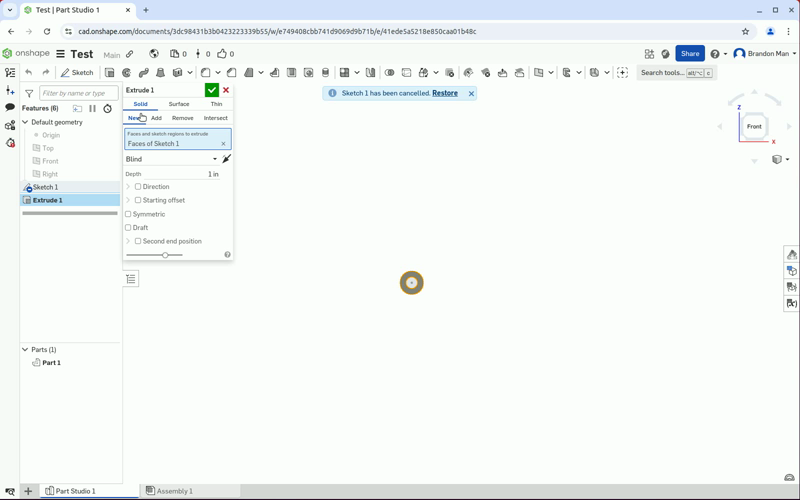
mouse_move(137, 120)
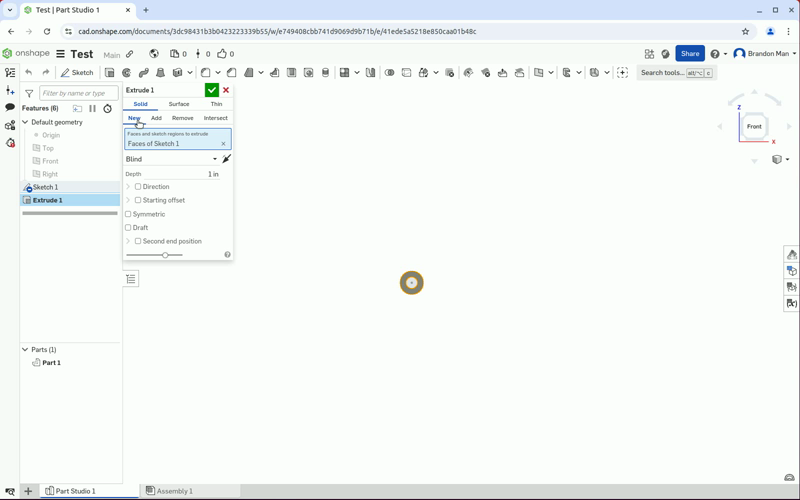
click(137, 120)
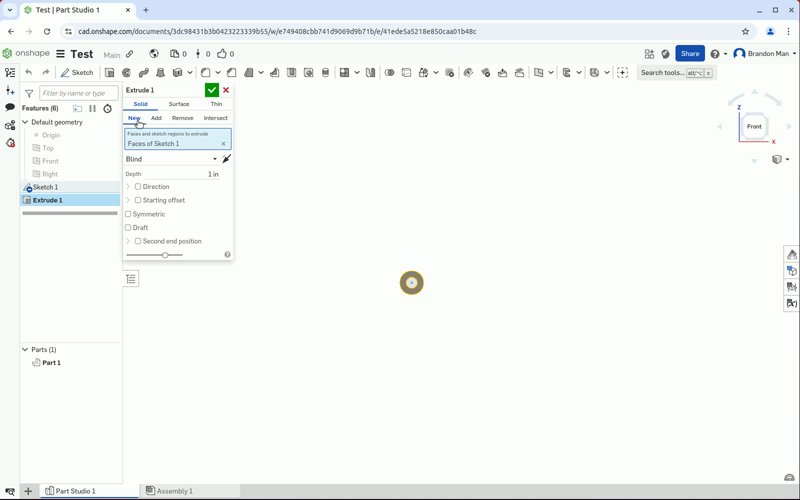
key(tab, 4)
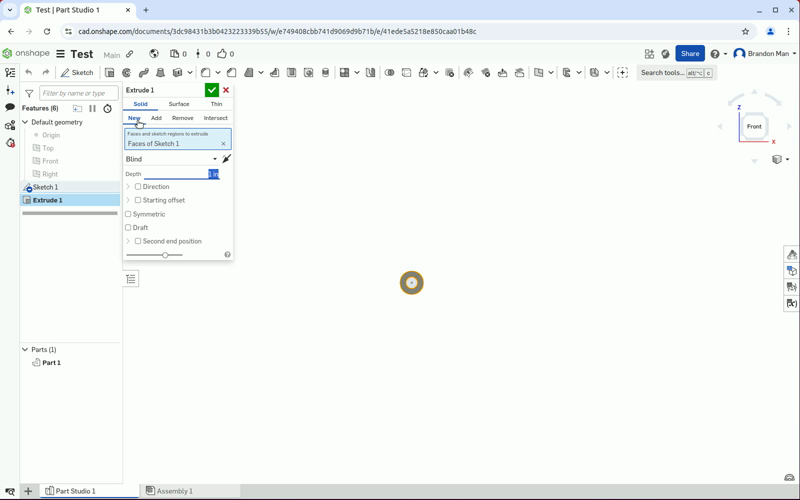
text(1.204)
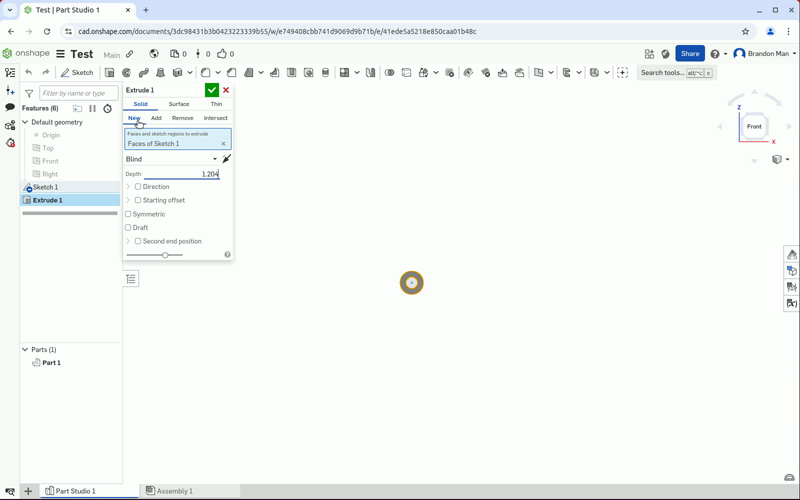
key(enter)
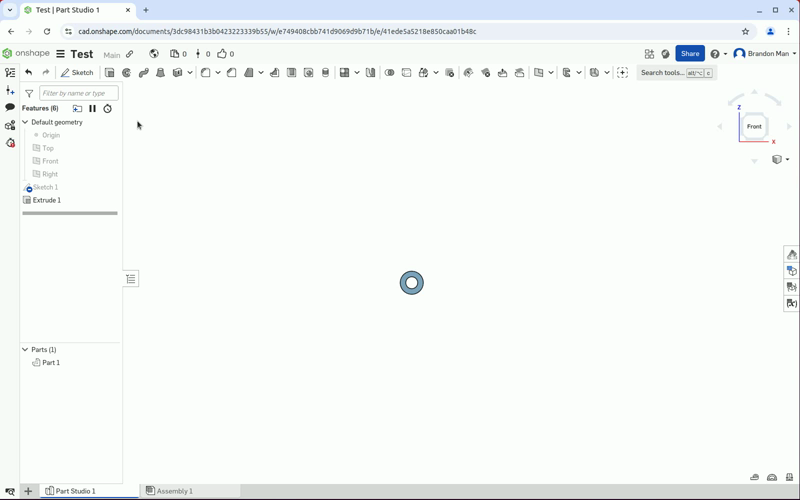
key(shift+h)
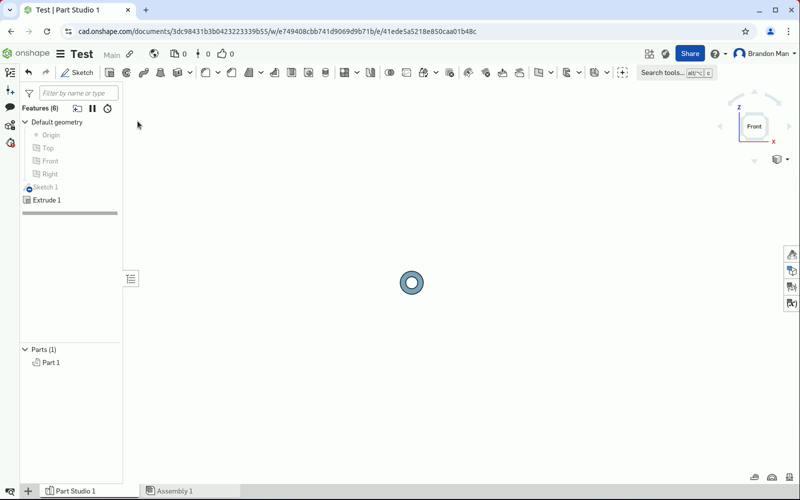
key(shift+h)
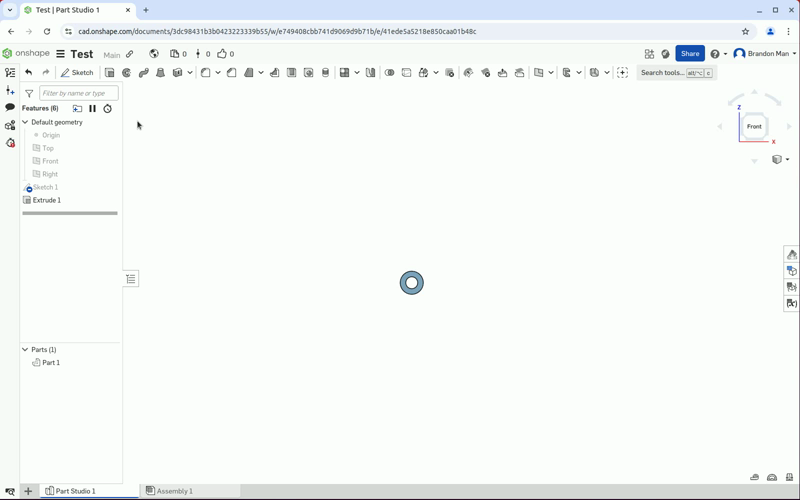
mouse_move(73, 189)
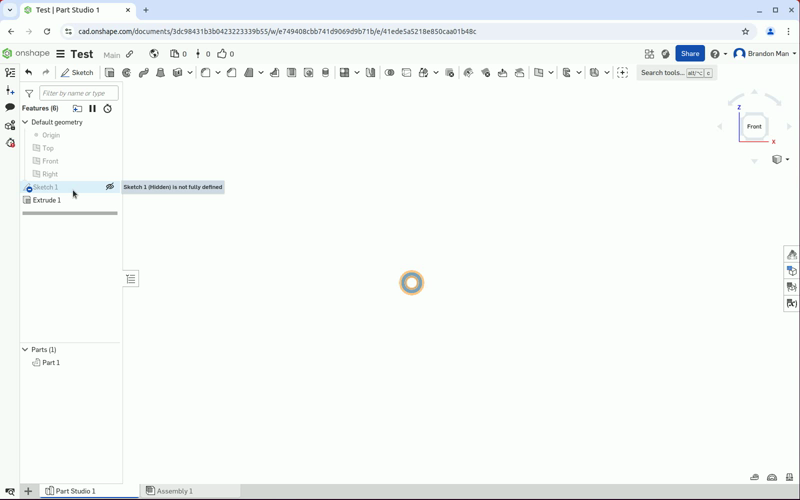
click(73, 189)
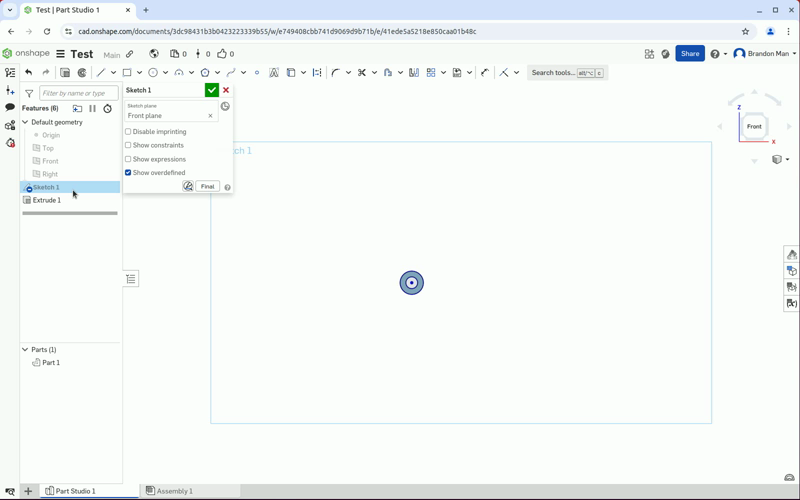
mouse_move(229, 92)
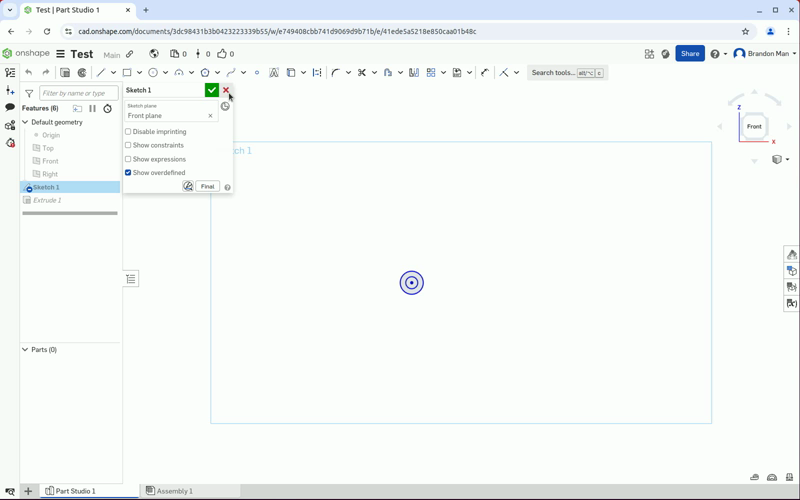
click(229, 92)
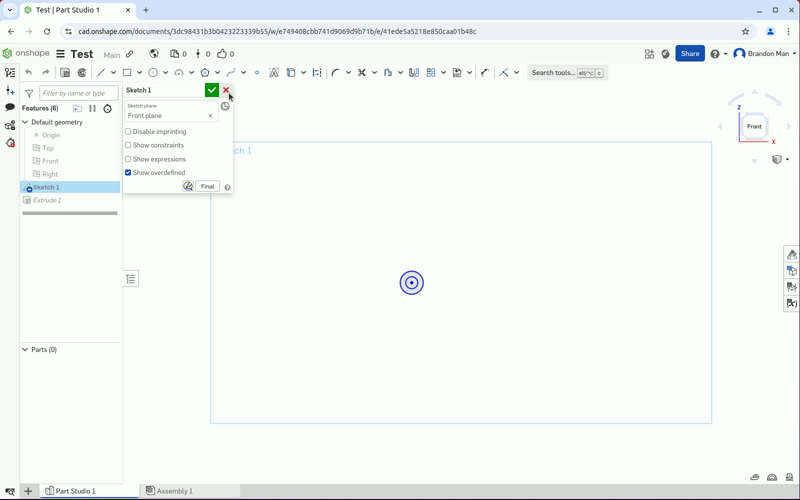
key(shift+s)
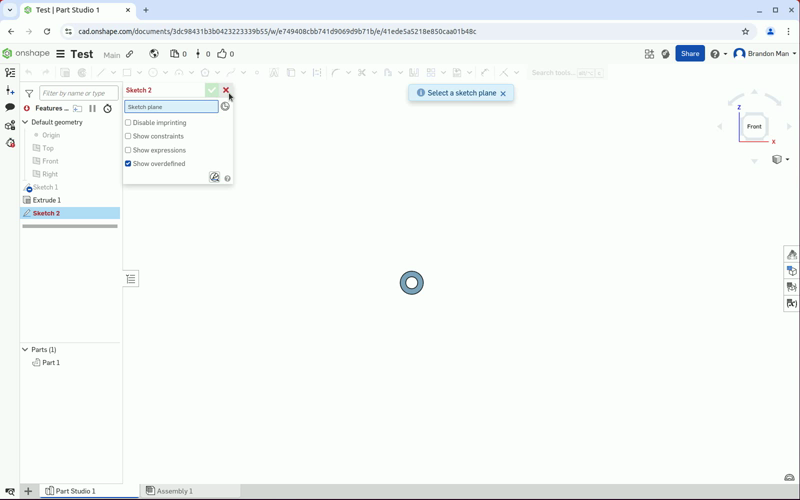
mouse_move(73, 163)
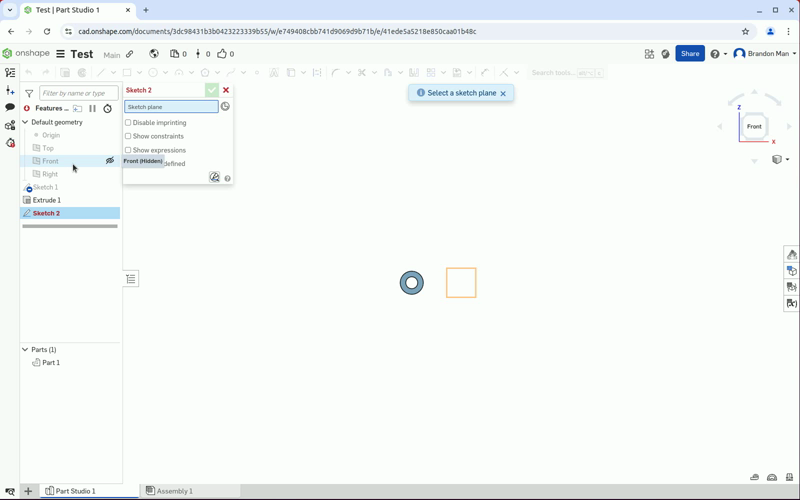
click(73, 163)
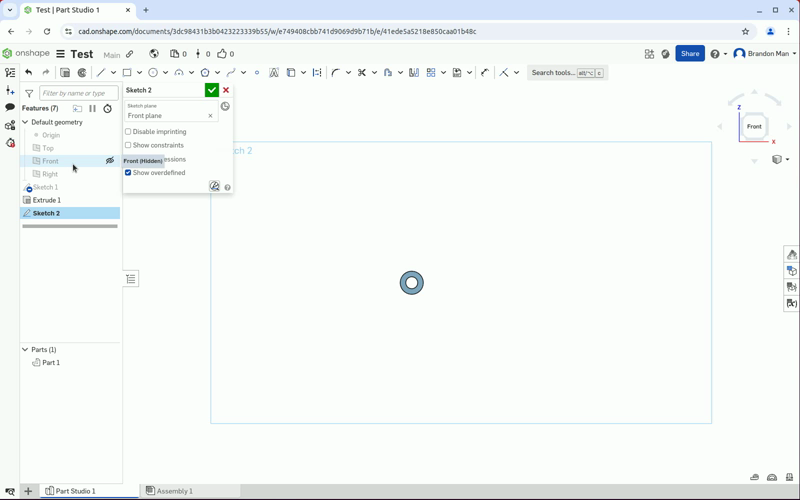
mouse_move(73, 352)
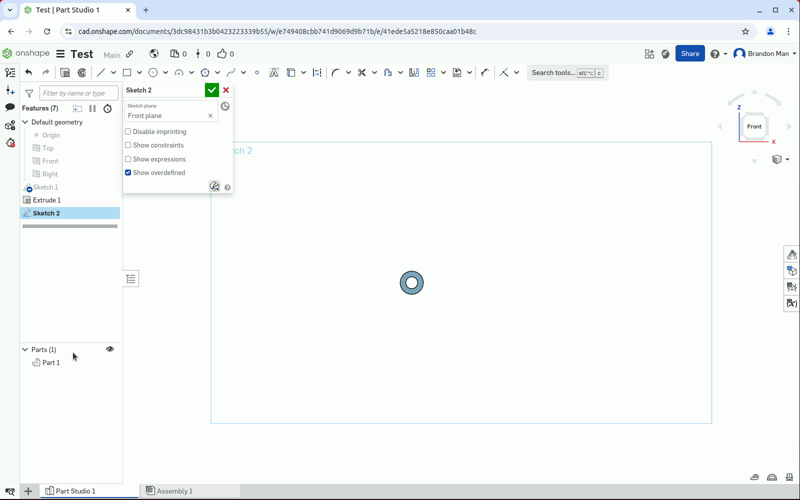
key(y)
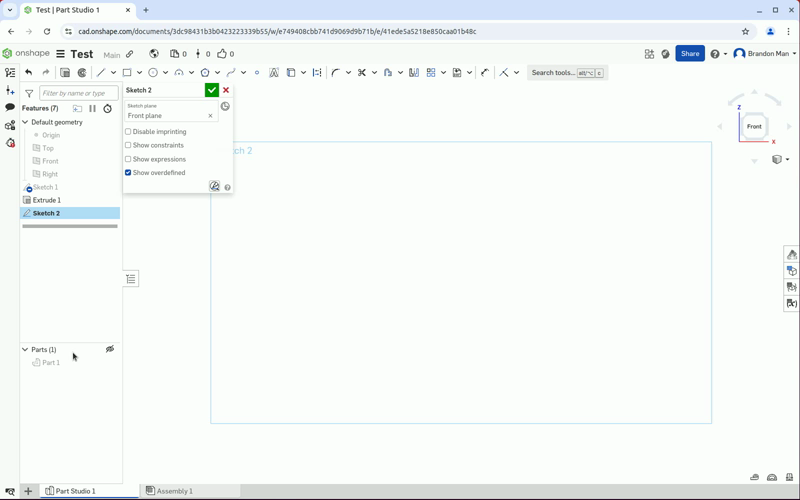
key(c)
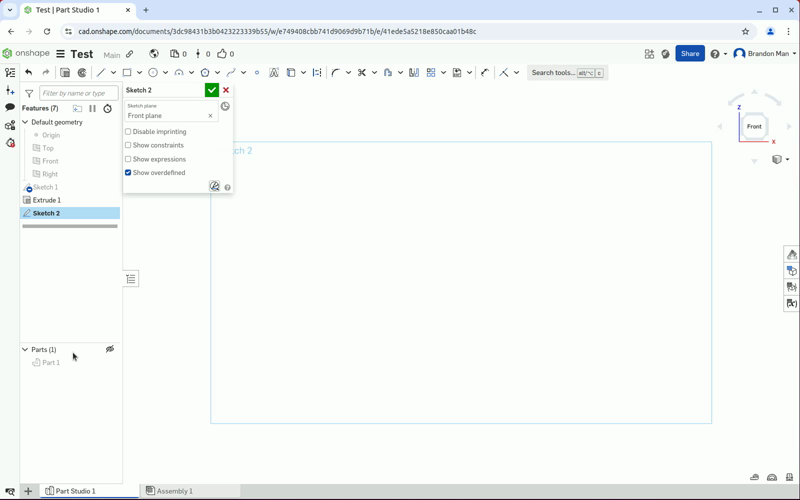
key_down(shift)
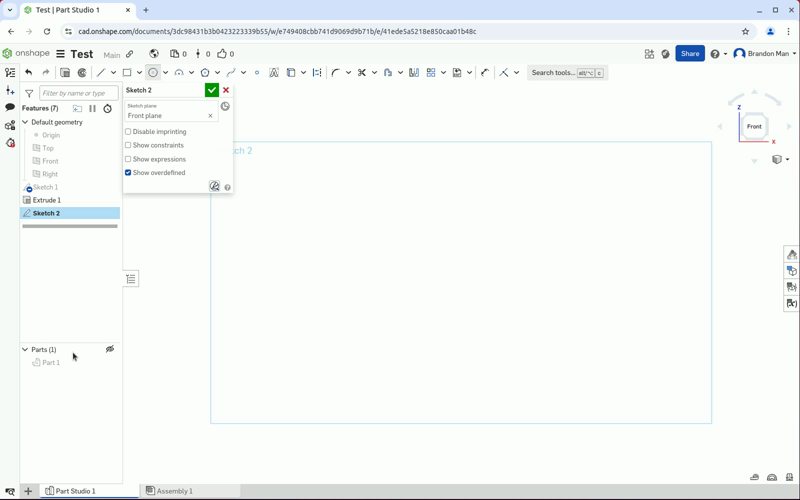
mouse_move(510, 282)
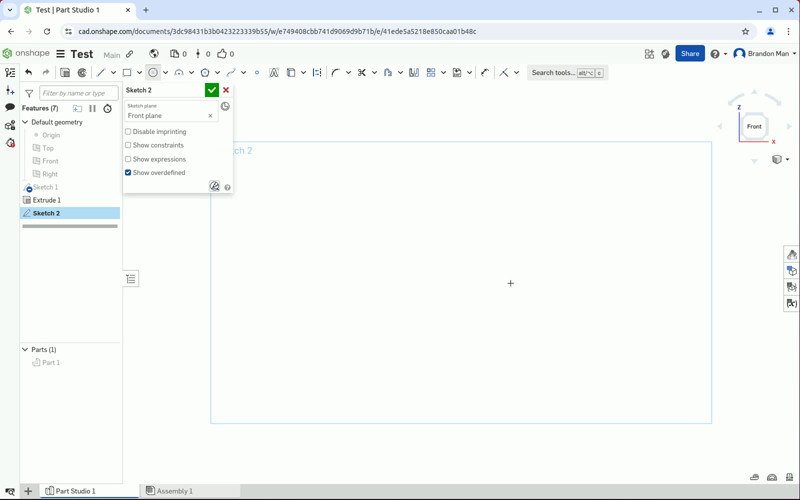
click(510, 282)
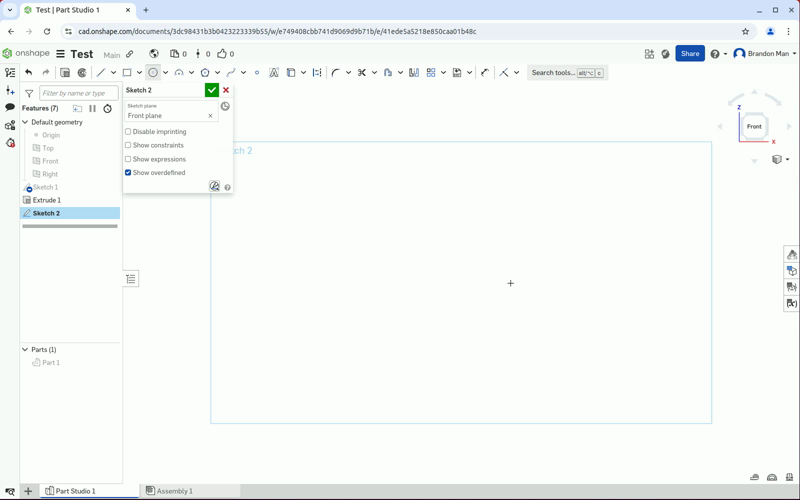
key_up(shift)
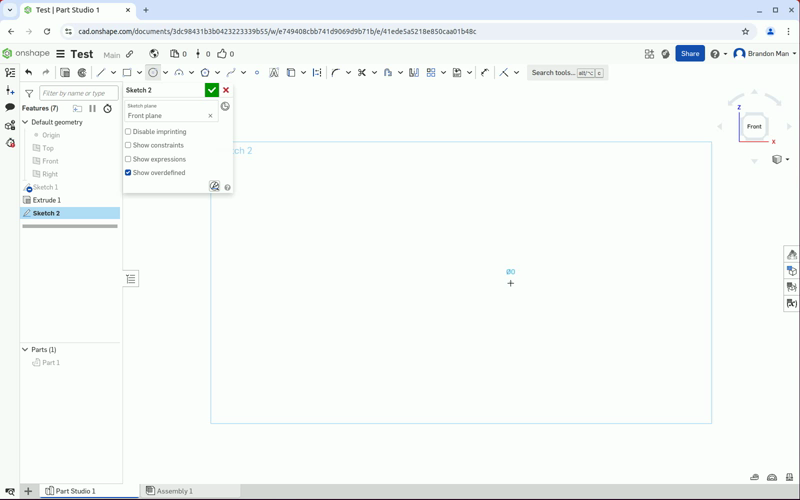
mouse_move(519, 282)
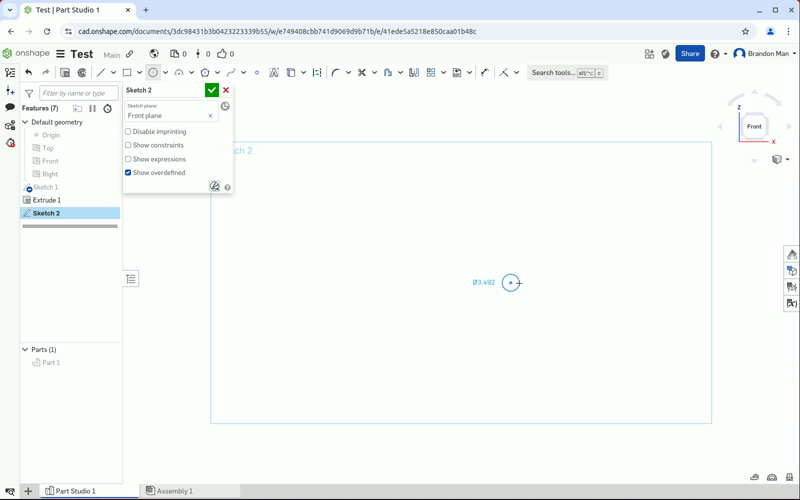
click(519, 282)
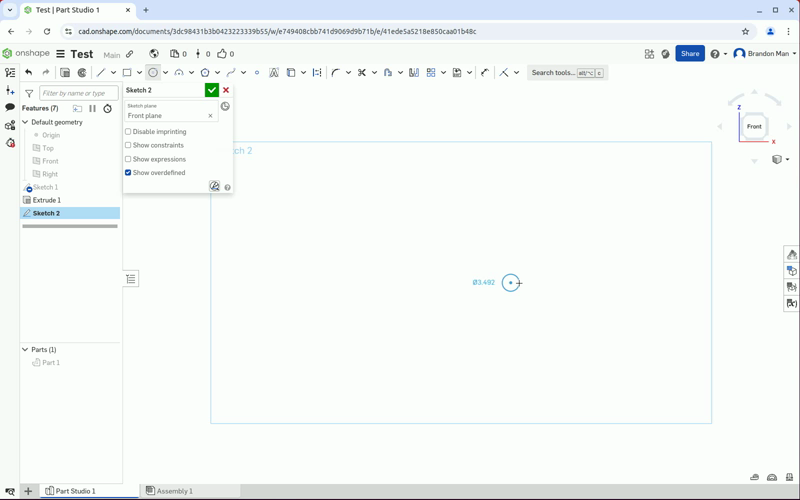
key(esc)
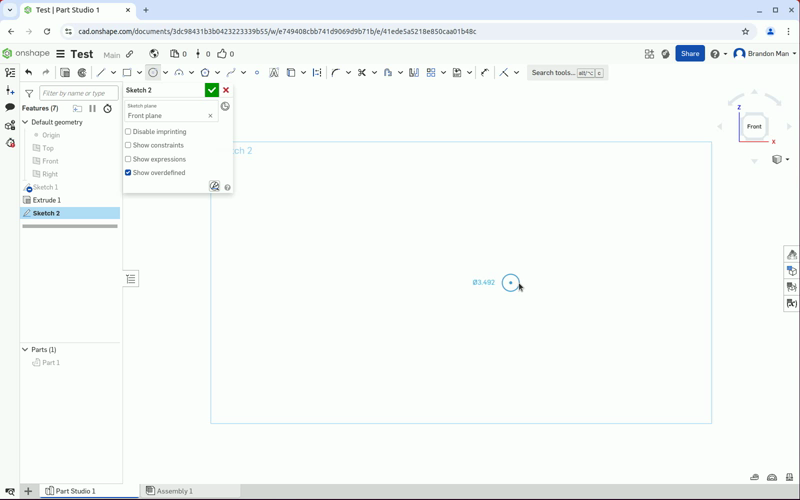
key(c)
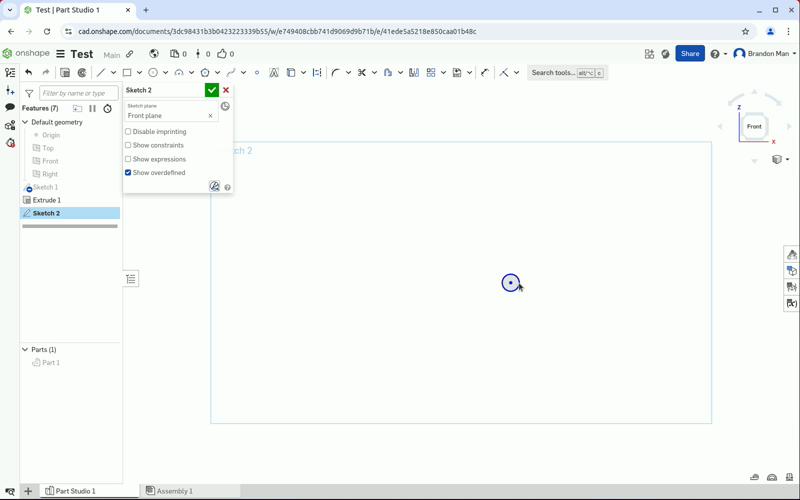
key_down(shift)
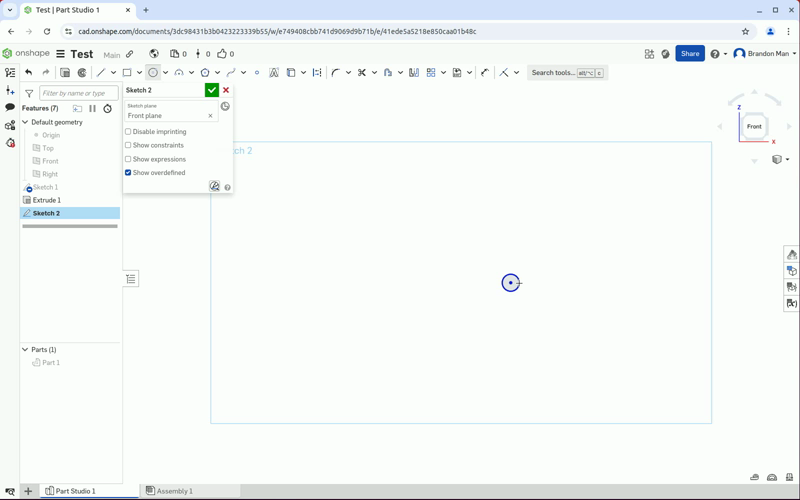
mouse_move(510, 282)
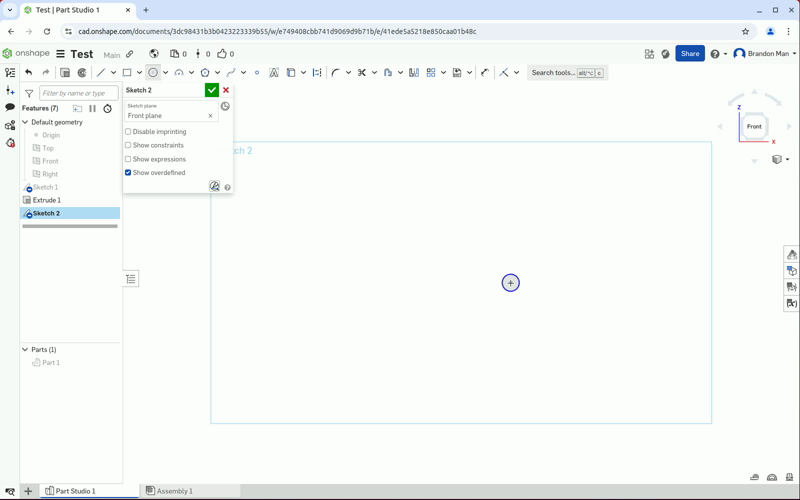
click(510, 282)
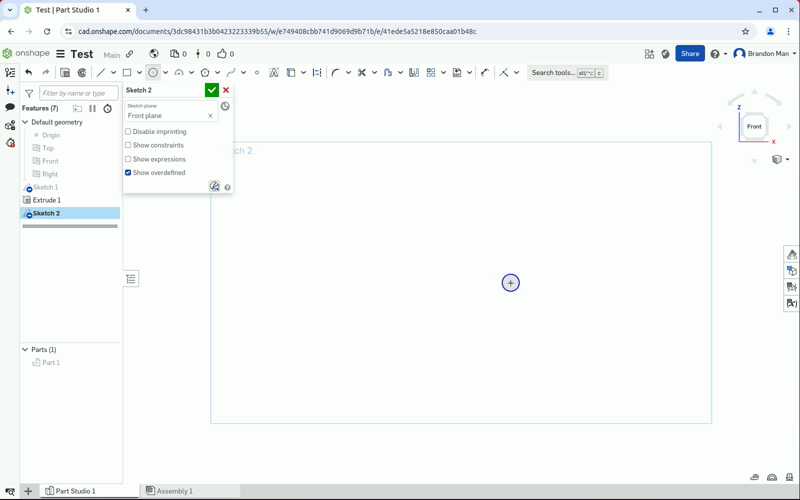
key_up(shift)
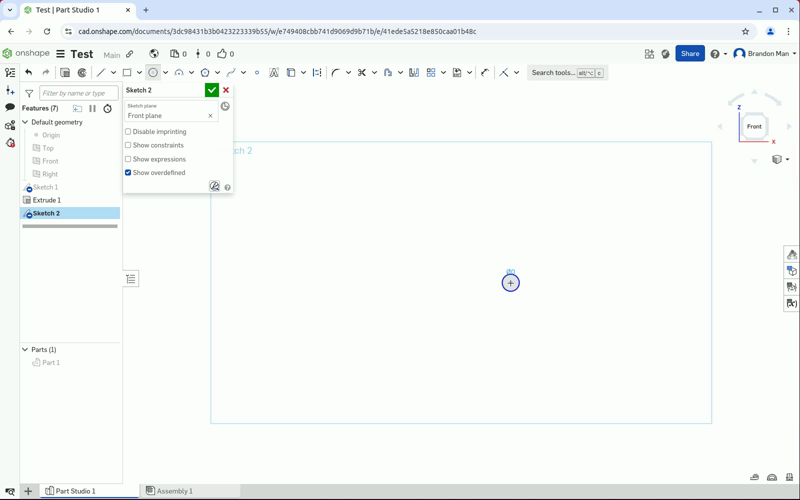
mouse_move(515, 282)
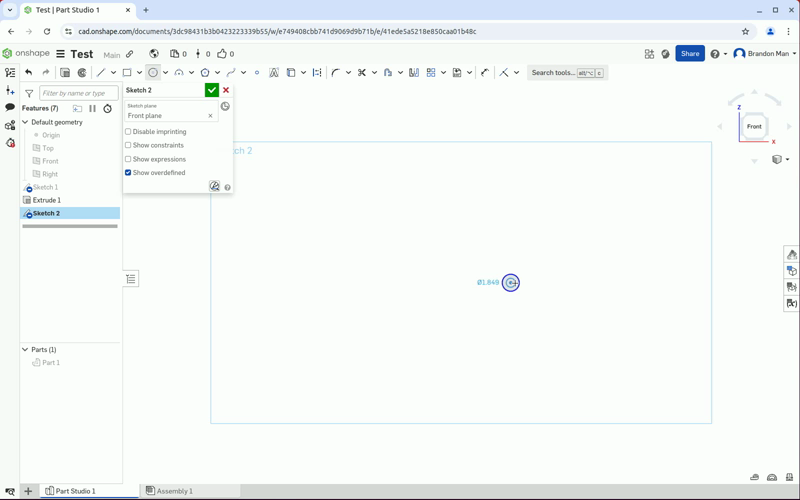
scroll(6)
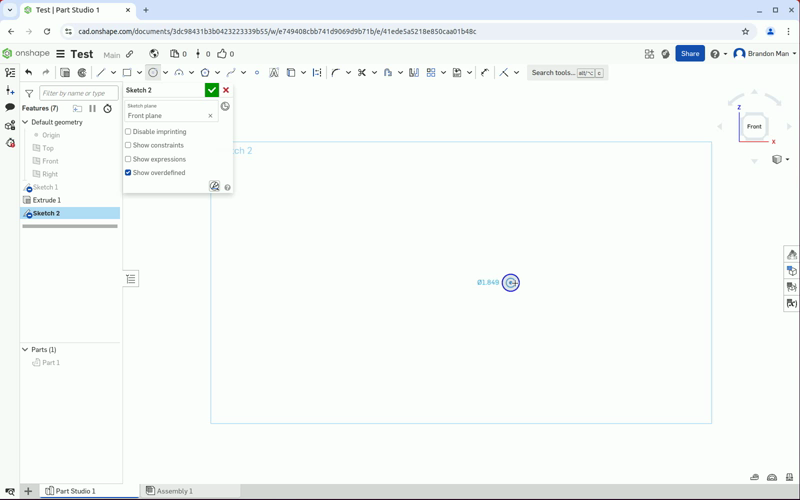
scroll(6)
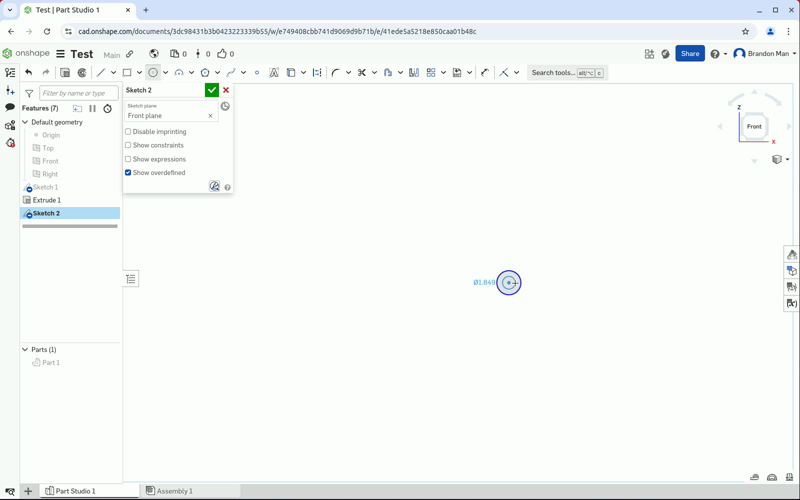
scroll(6)
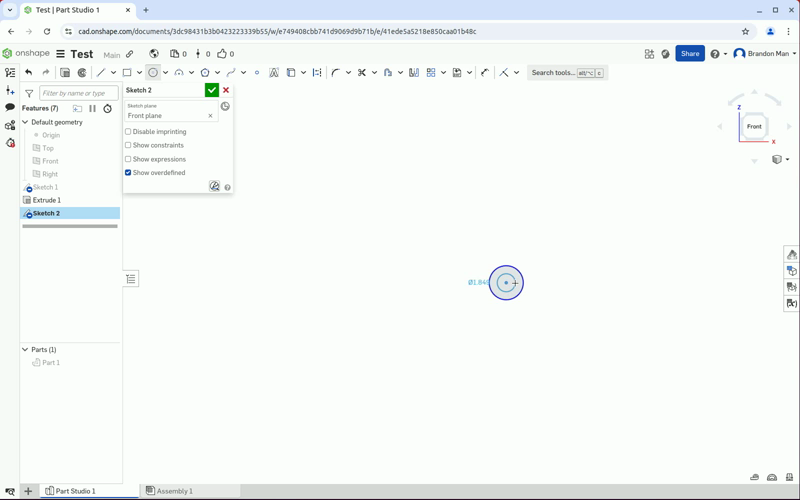
scroll(6)
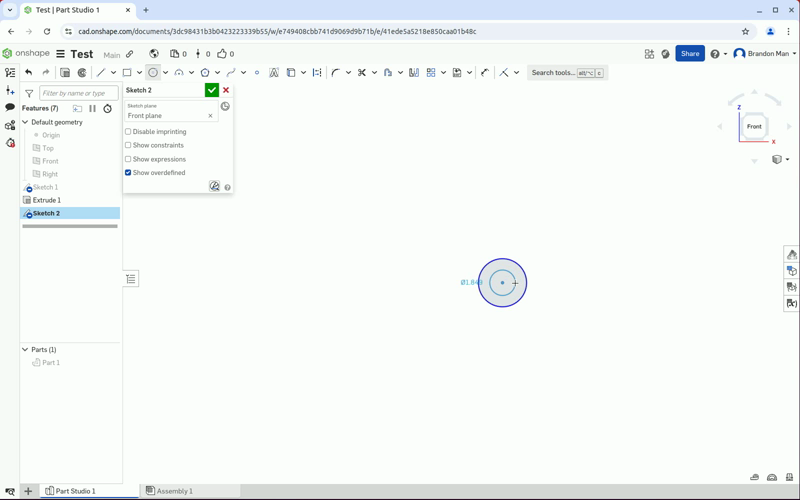
scroll(6)
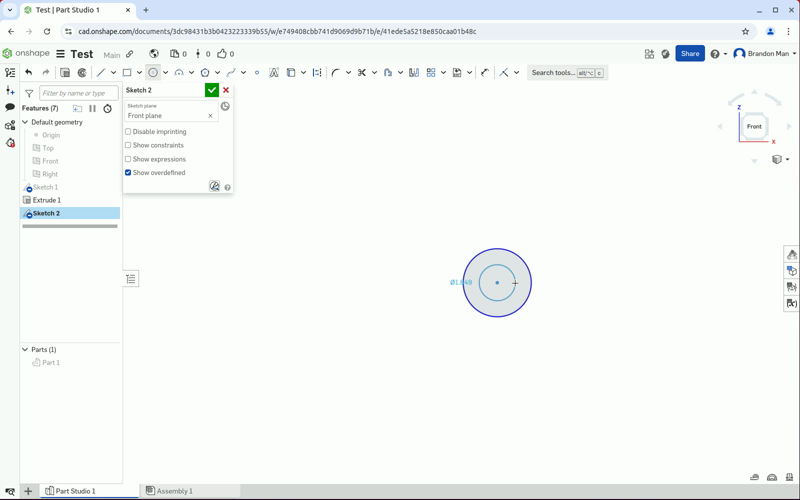
scroll(6)
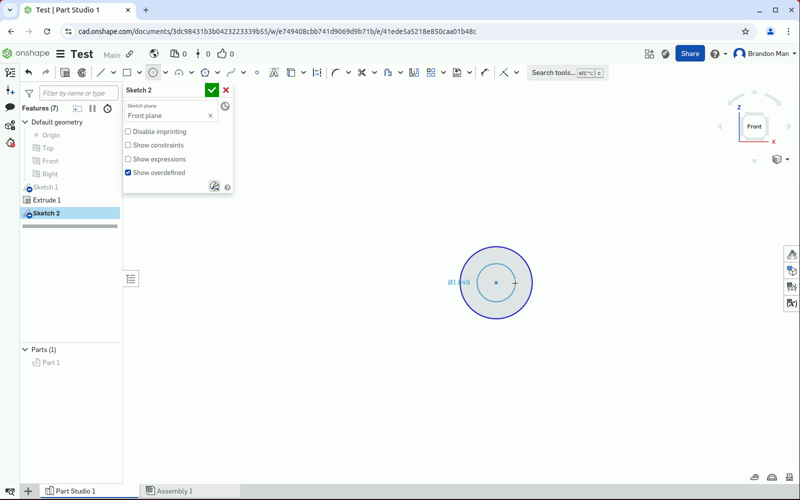
scroll(6)
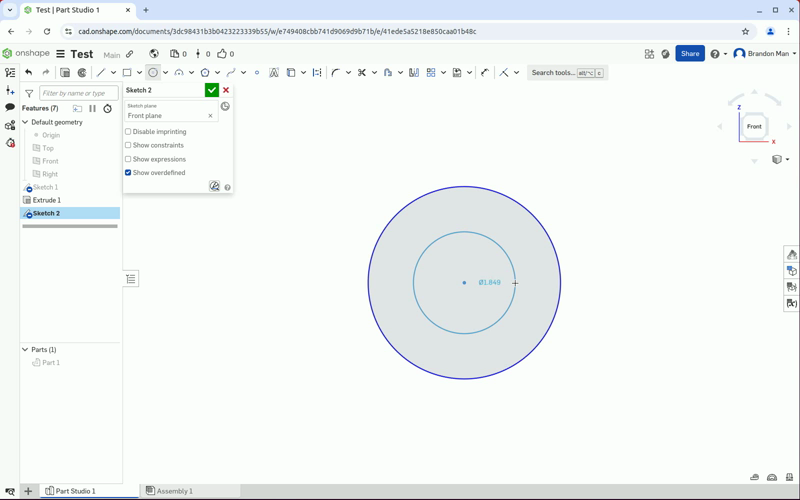
click(515, 282)
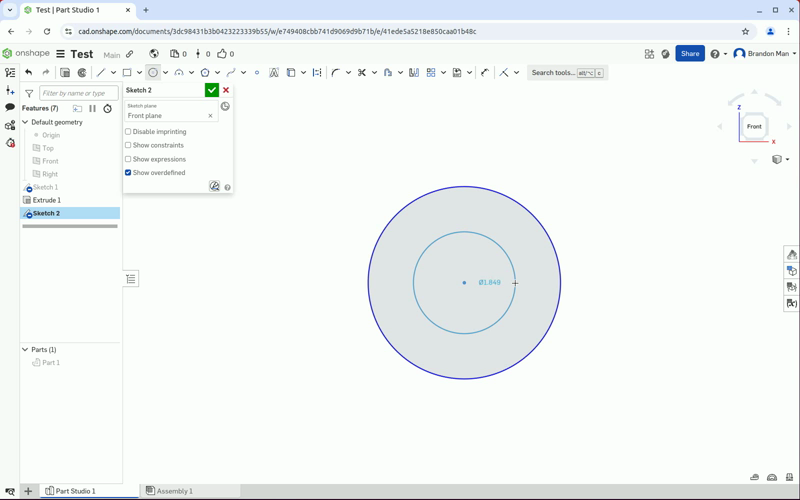
scroll(-6)
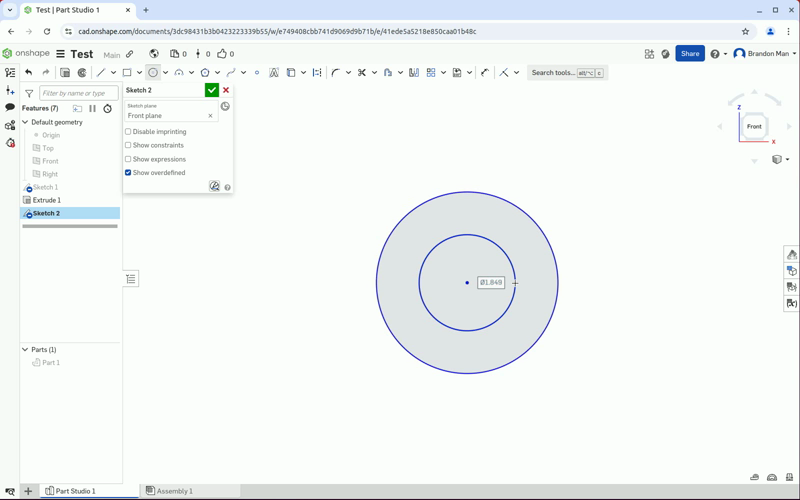
scroll(-6)
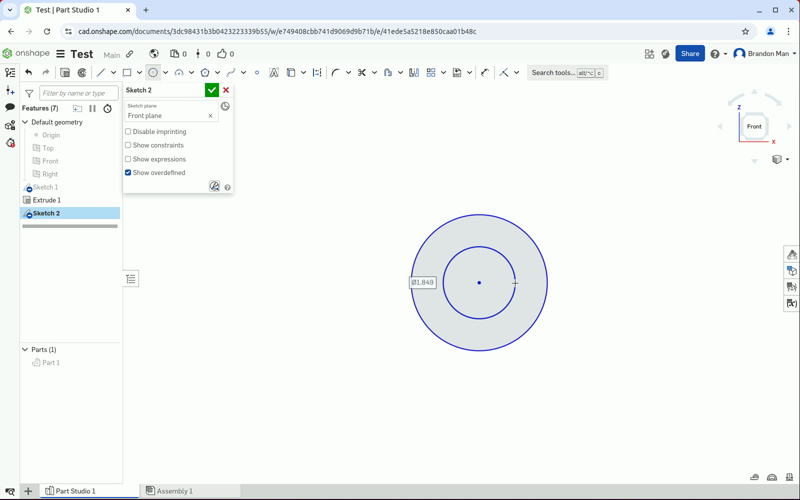
scroll(-6)
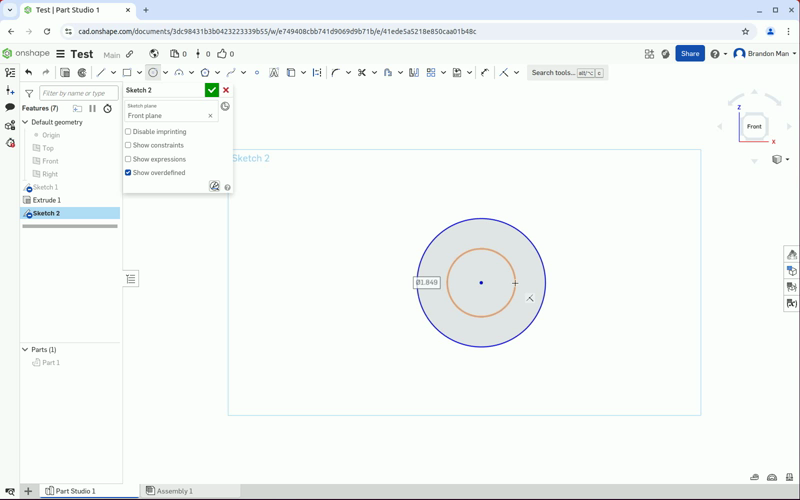
scroll(-6)
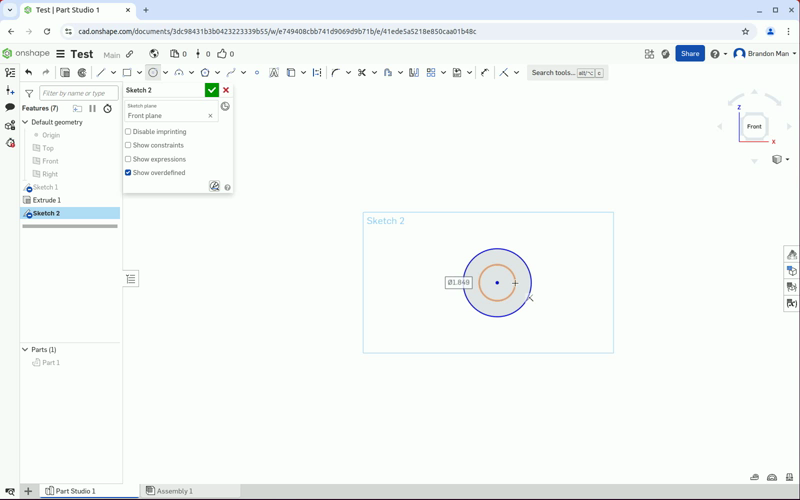
scroll(-6)
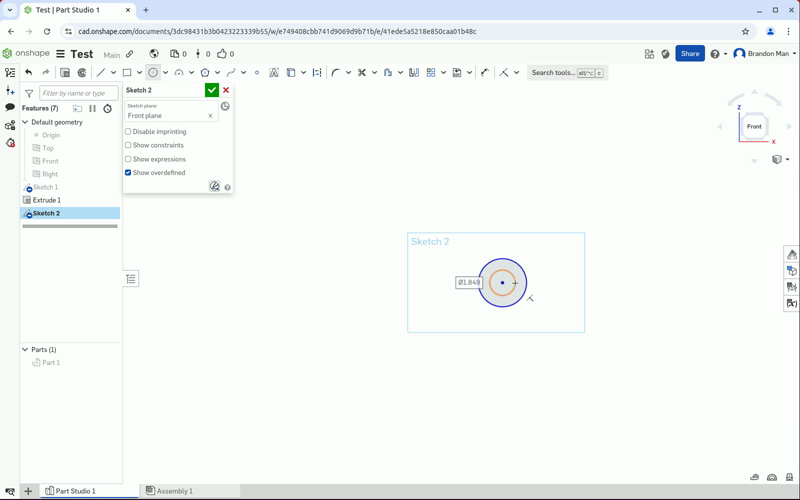
scroll(-6)
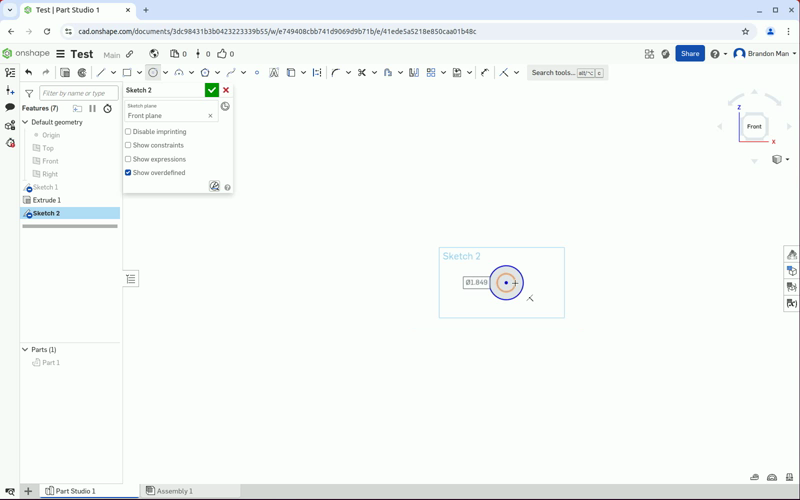
scroll(-6)
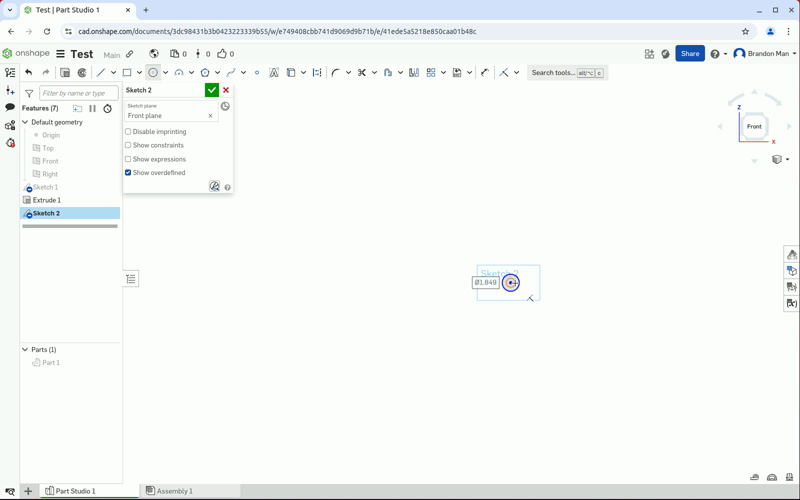
key(esc)
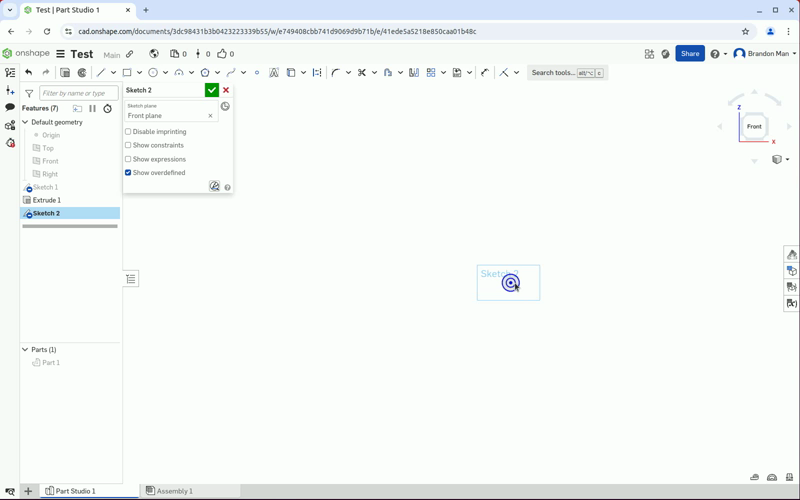
mouse_move(508, 278)
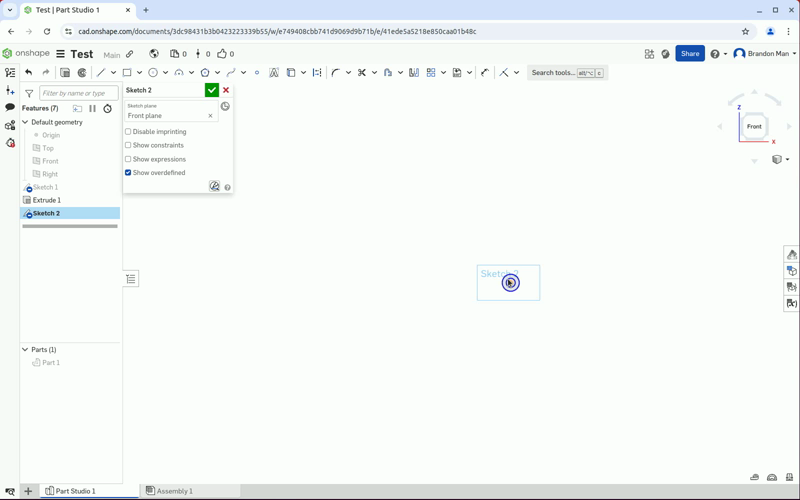
scroll(6)
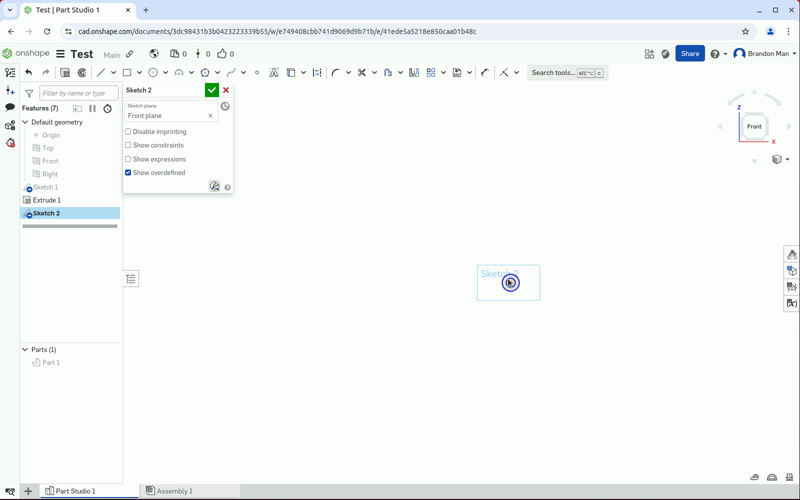
scroll(6)
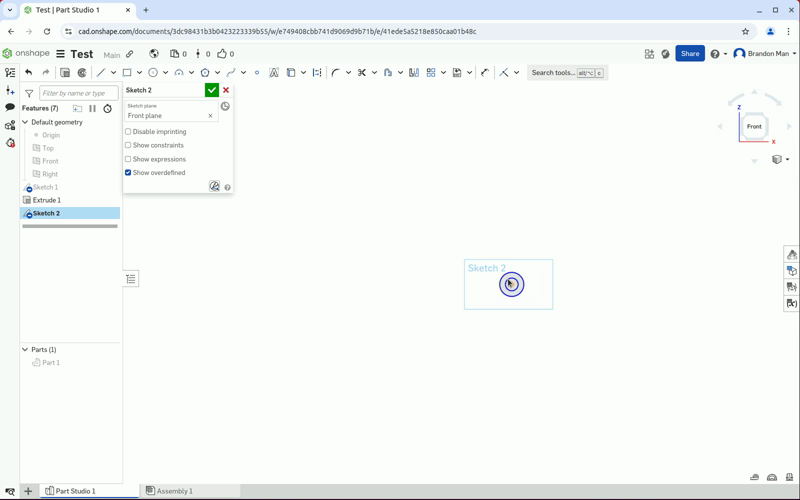
scroll(6)
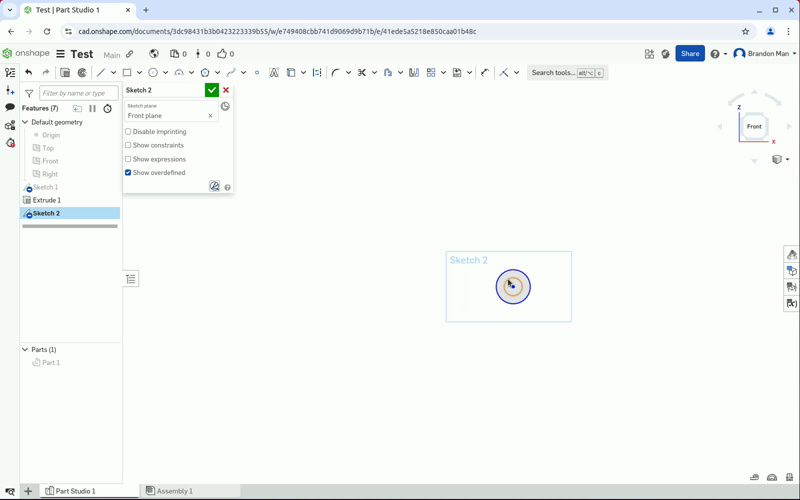
scroll(6)
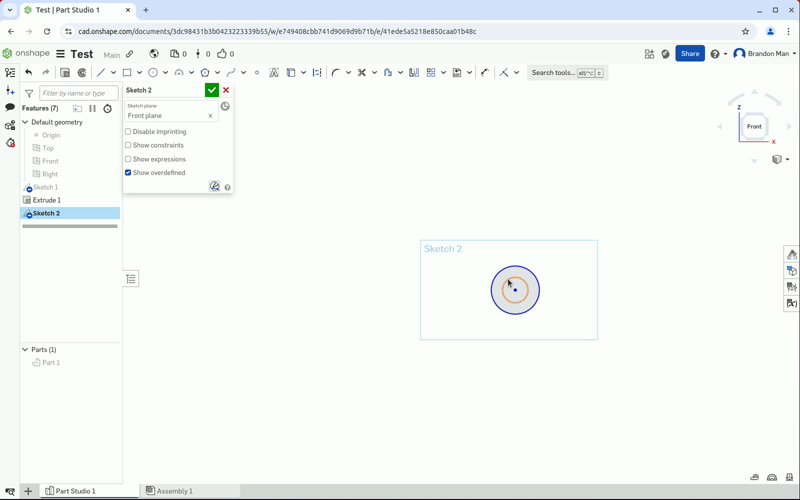
scroll(6)
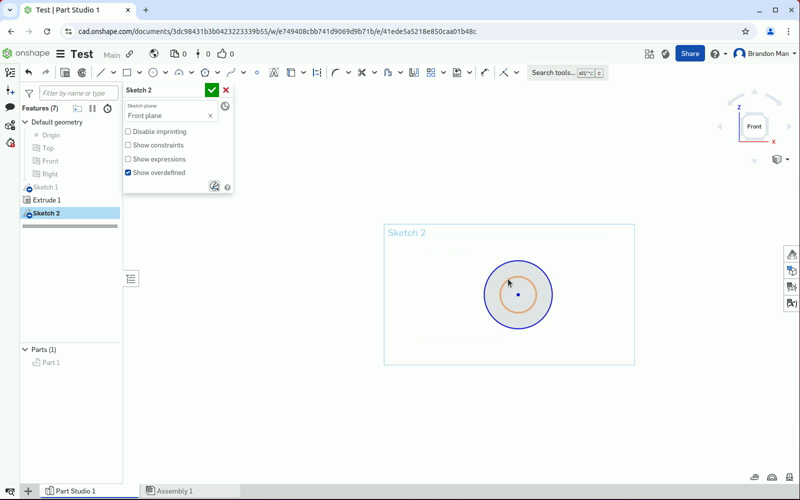
scroll(6)
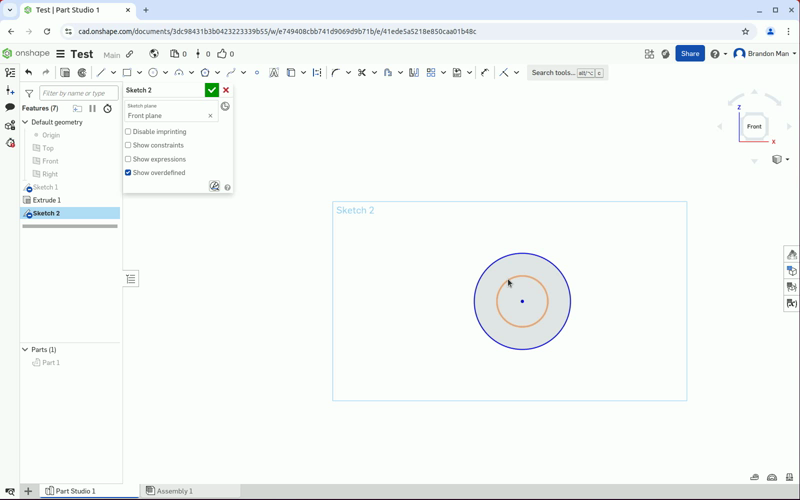
scroll(6)
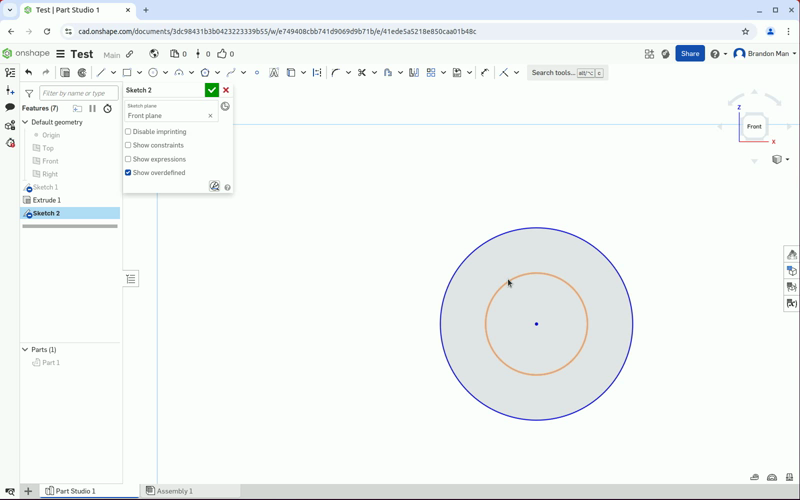
click(508, 278)
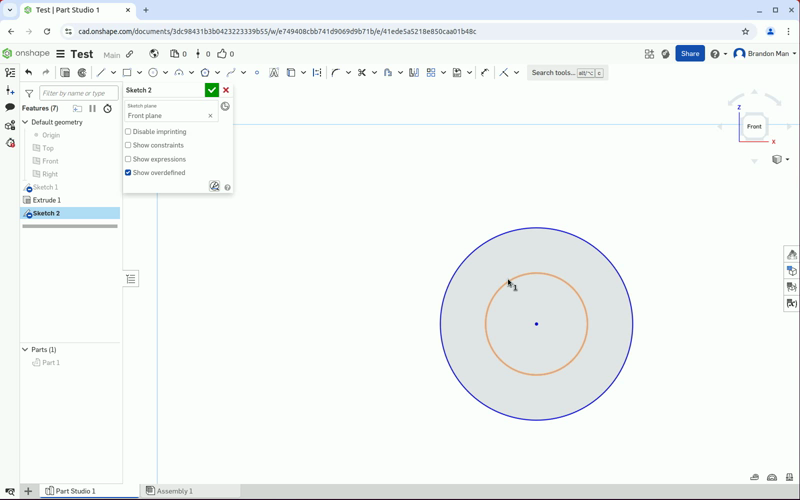
scroll(-6)
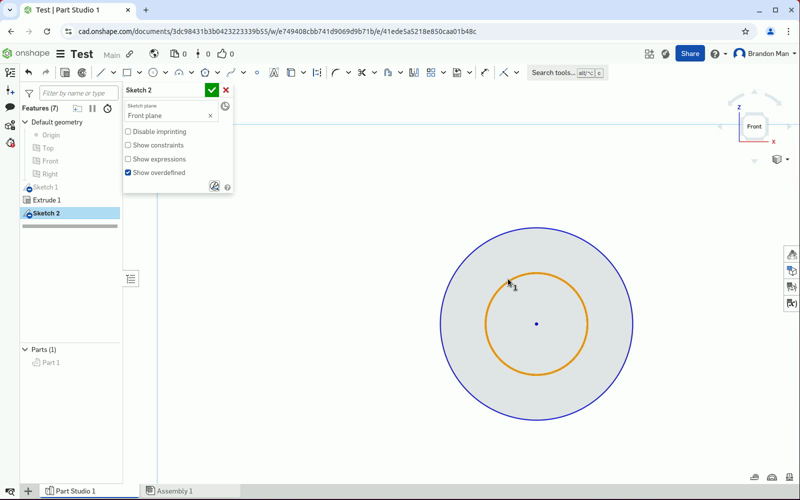
scroll(-6)
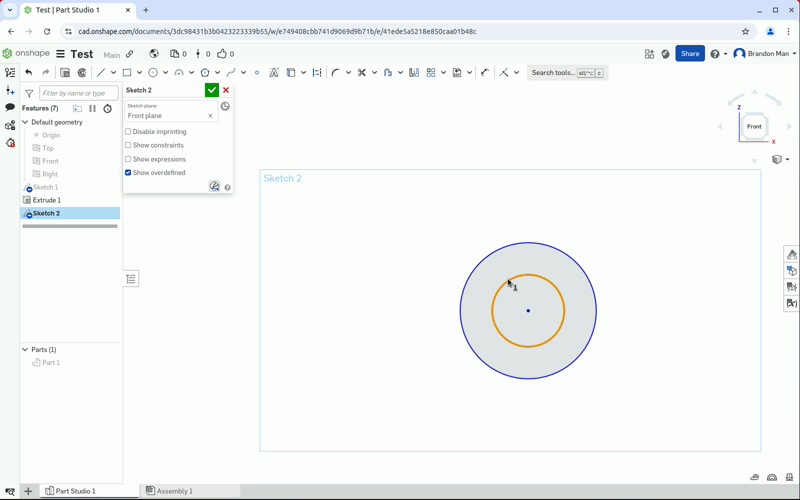
scroll(-6)
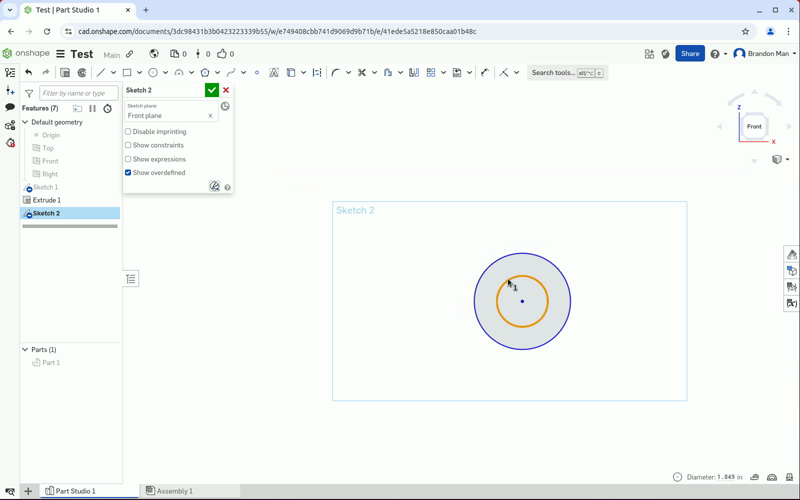
scroll(-6)
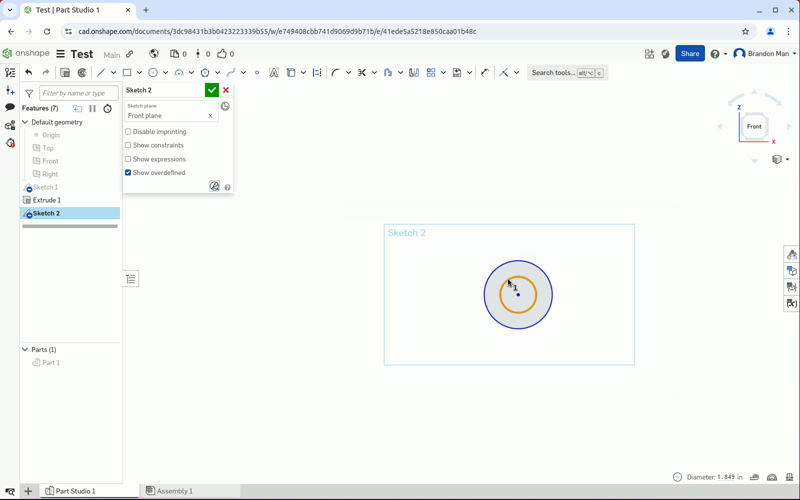
scroll(-6)
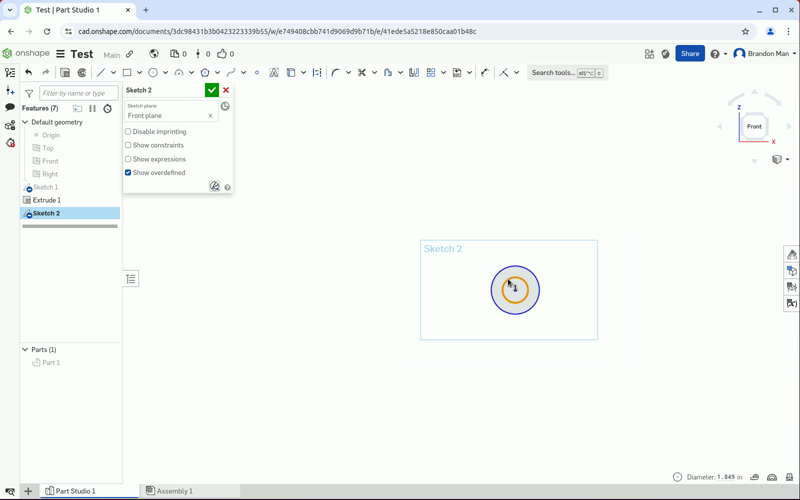
scroll(-6)
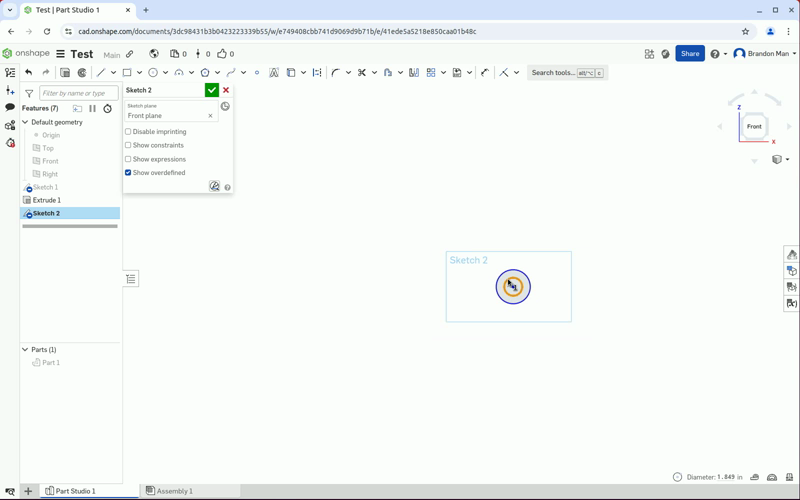
scroll(-6)
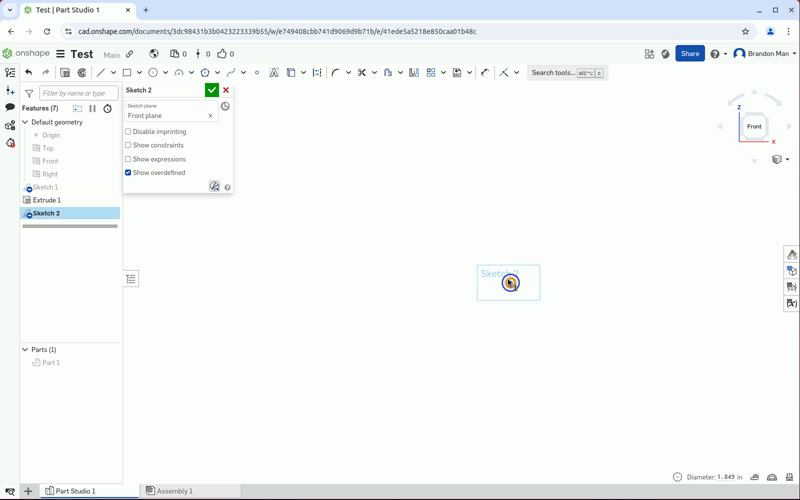
mouse_move(73, 352)
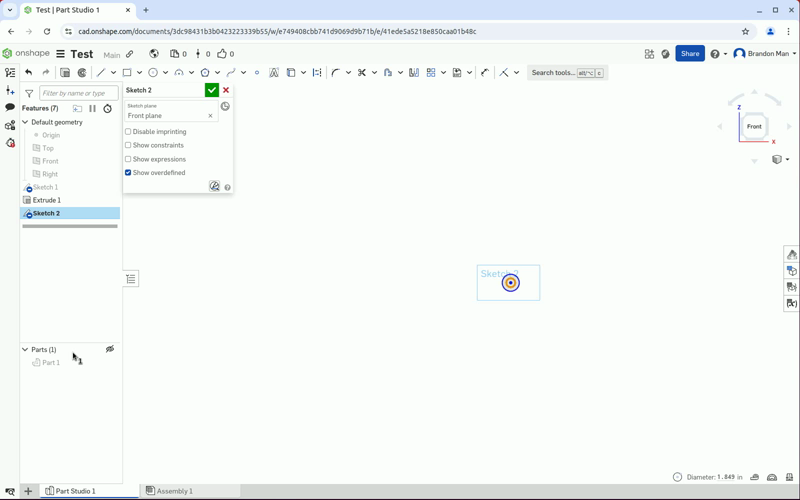
key(shift+y)
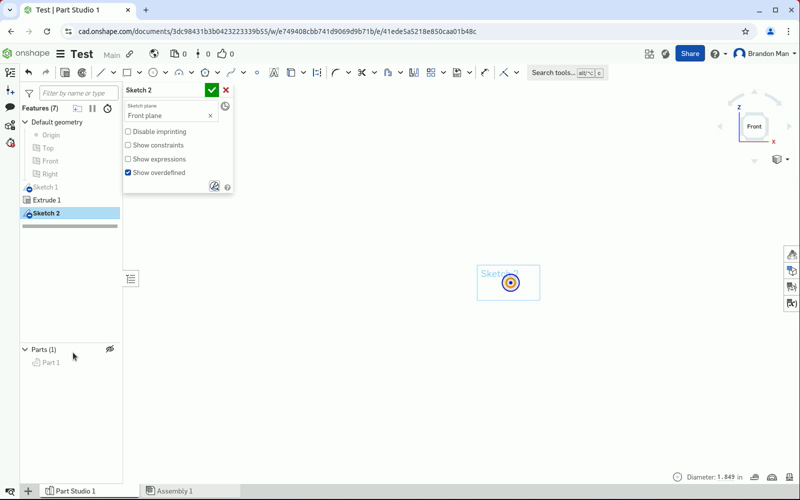
key(shift+e)
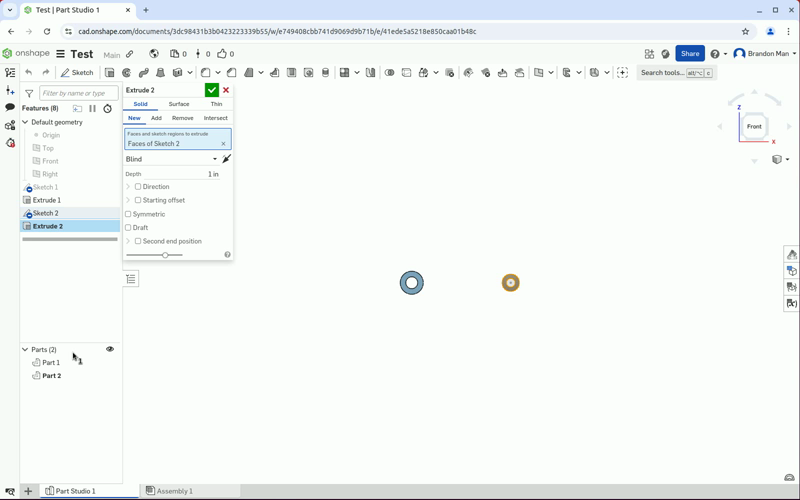
mouse_move(143, 106)
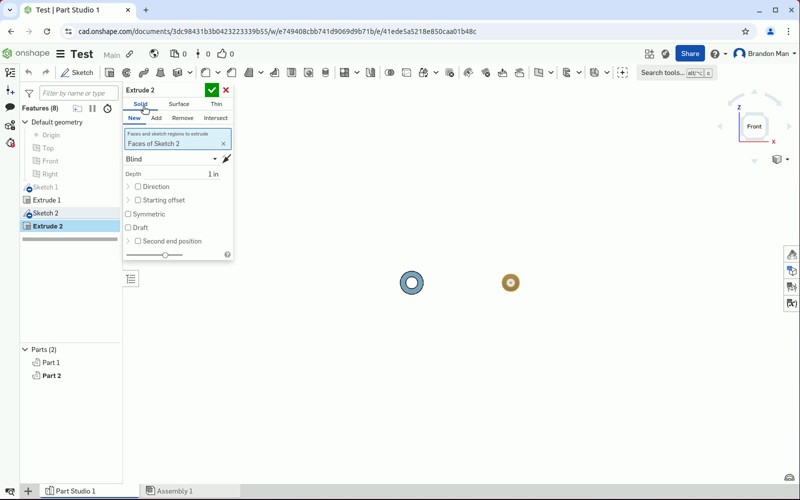
click(143, 106)
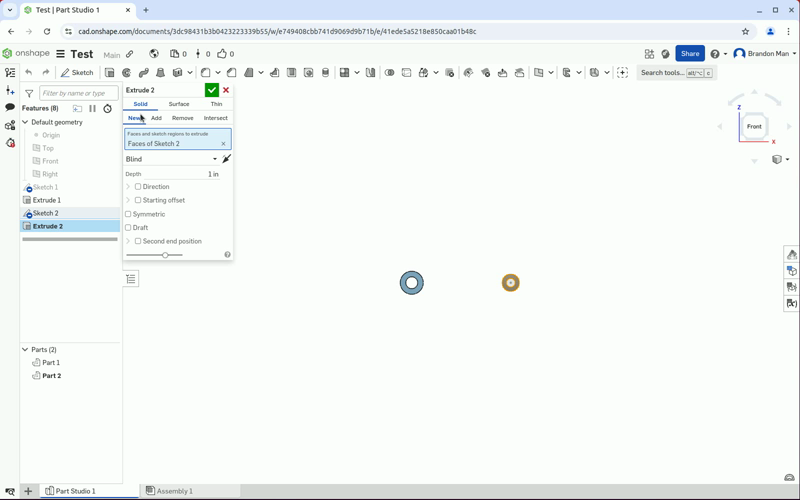
mouse_move(137, 120)
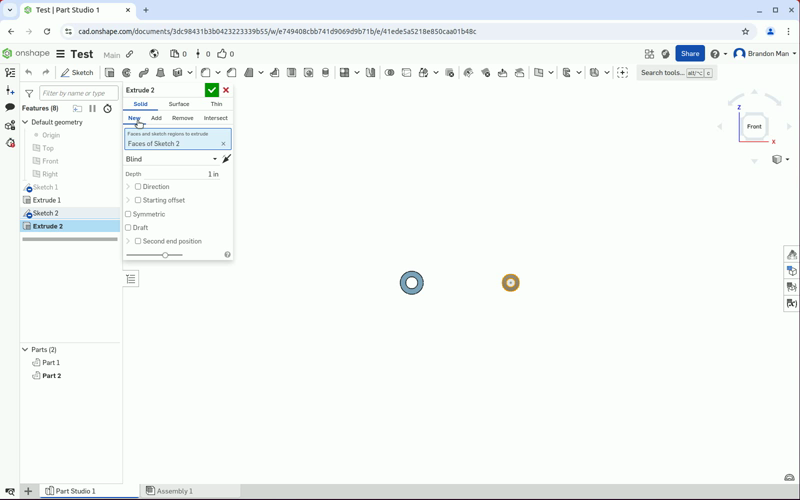
click(137, 120)
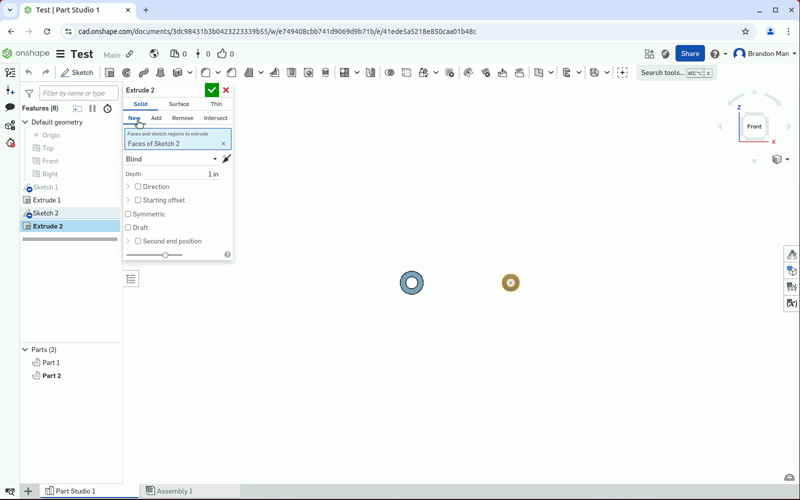
key(tab, 4)
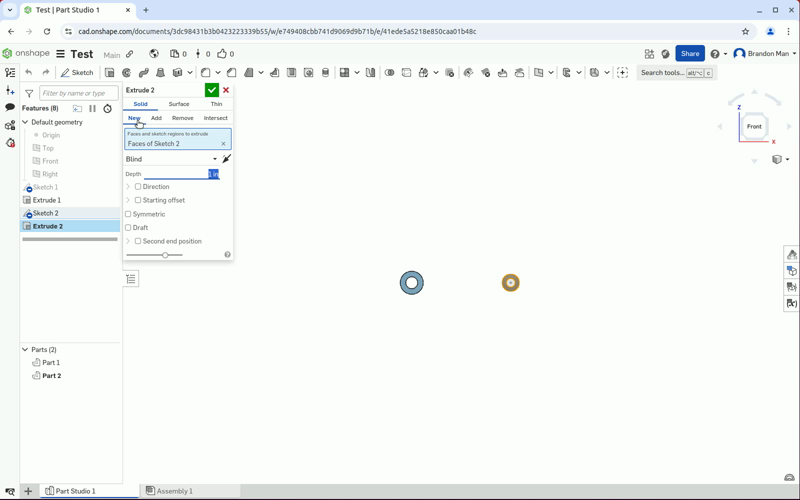
text(1.204)
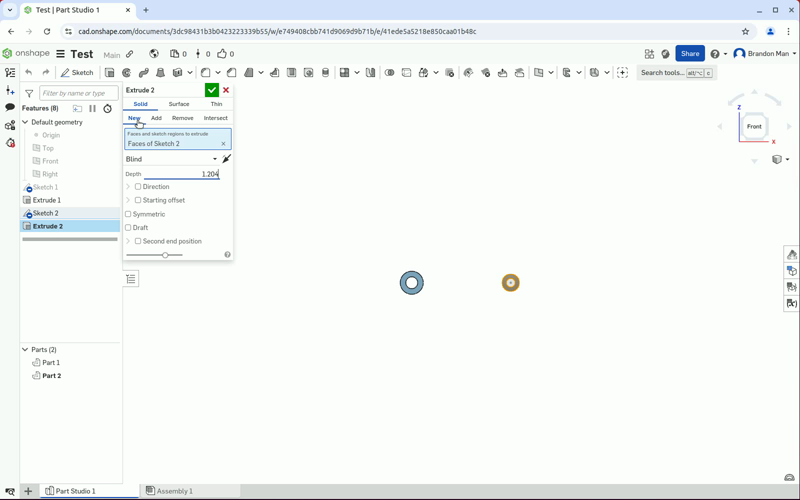
key(enter)
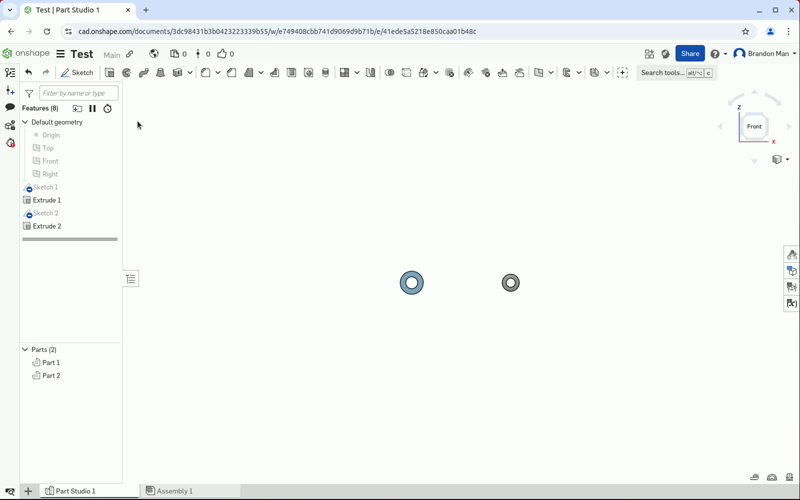
key(shift+h)
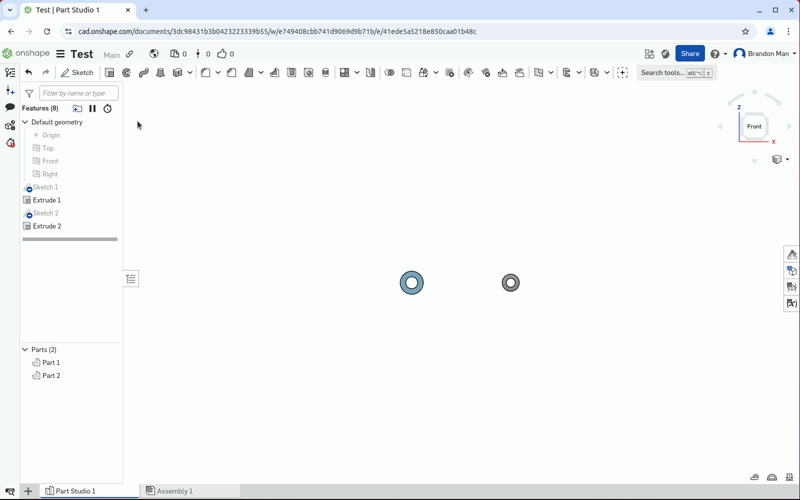
key(shift+h)
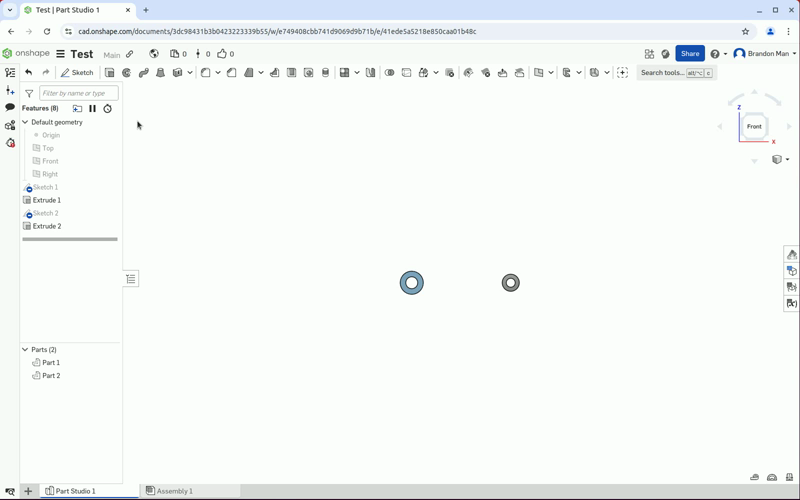
mouse_move(73, 189)
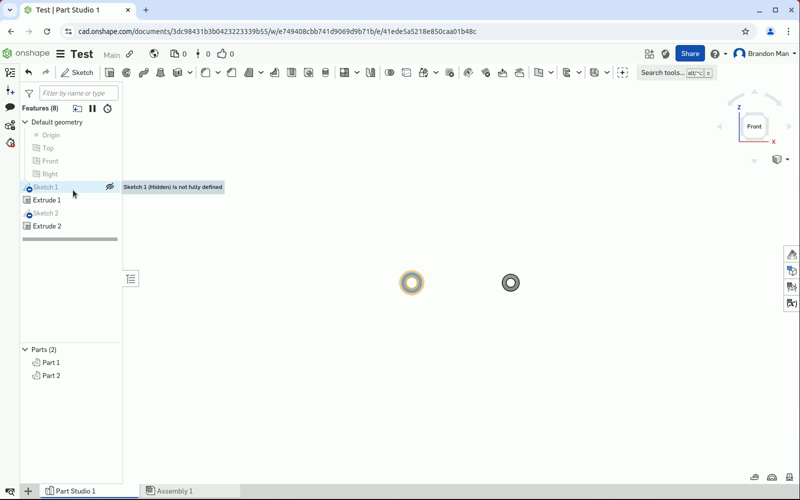
click(73, 189)
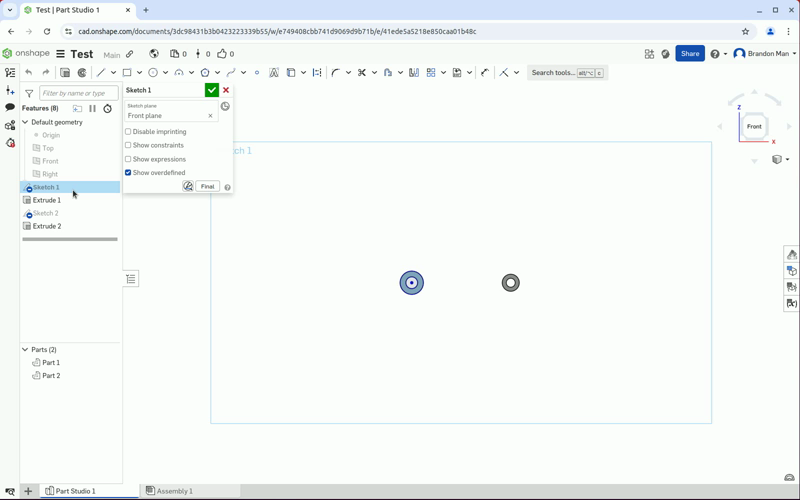
mouse_move(229, 92)
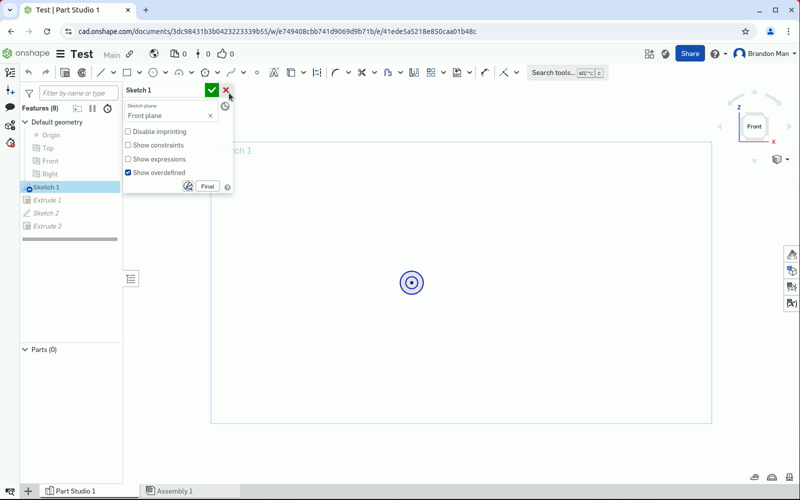
click(229, 92)
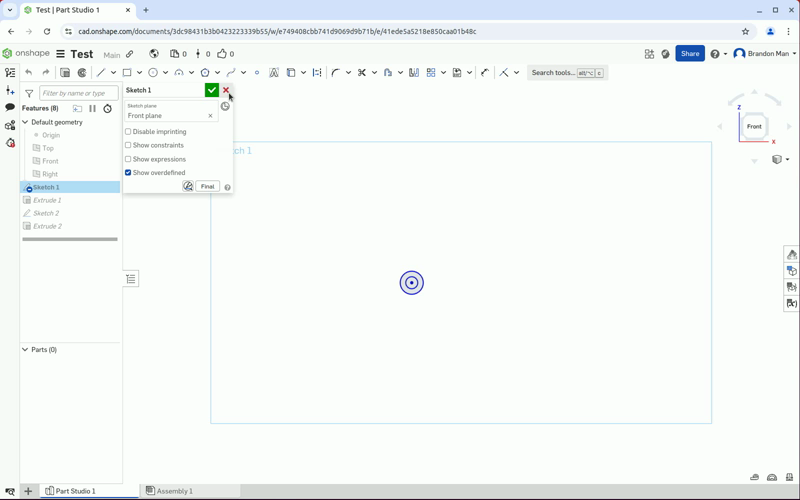
key(shift+s)
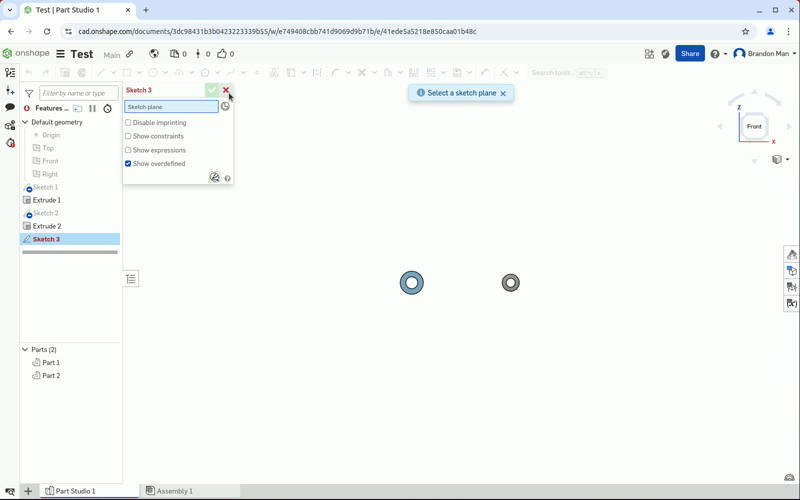
mouse_move(73, 163)
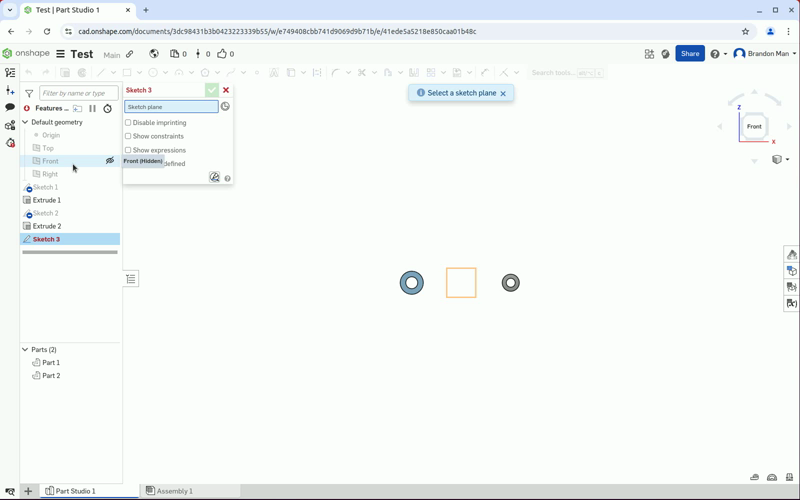
click(73, 163)
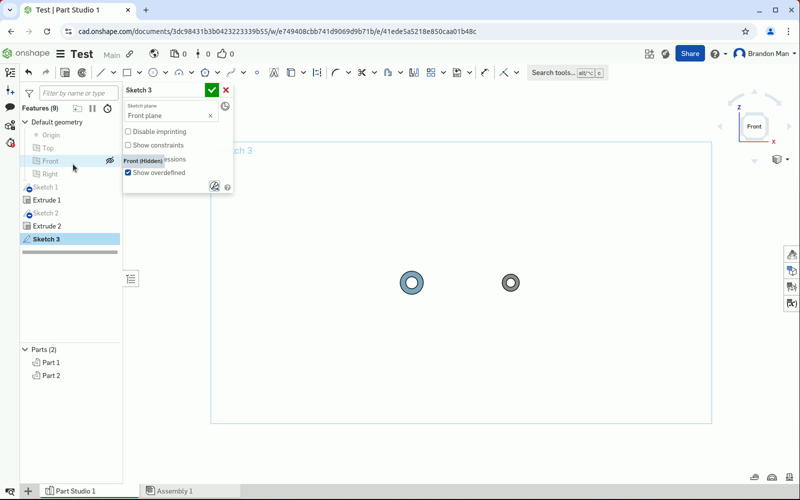
mouse_move(73, 352)
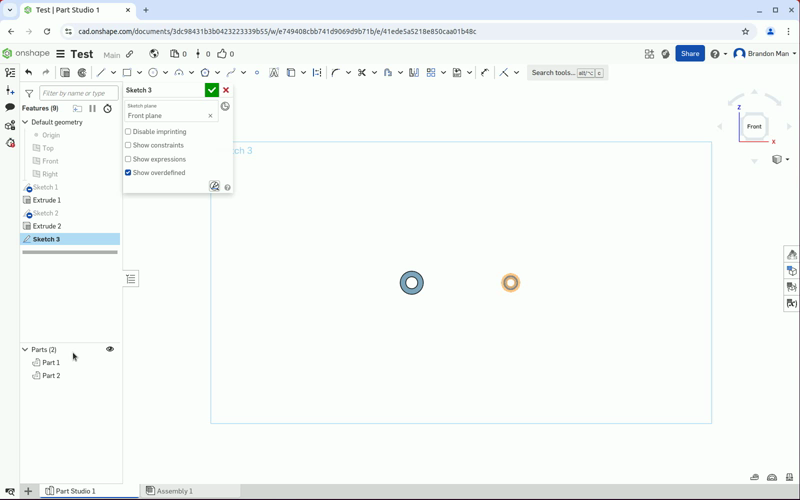
key(y)
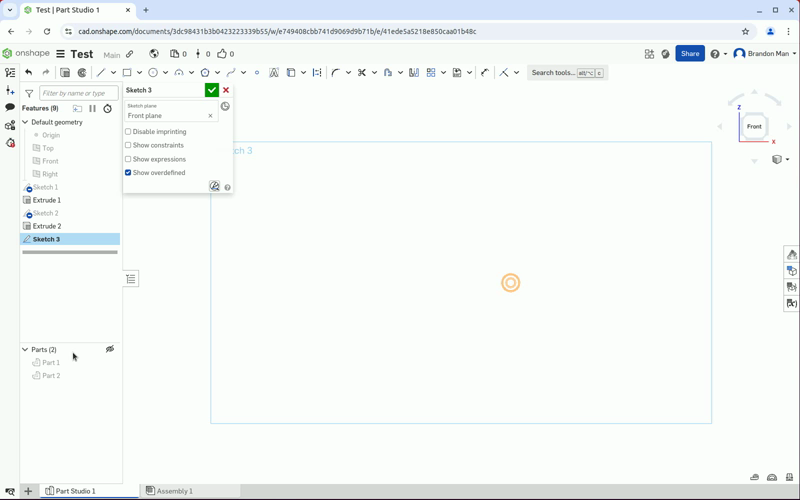
key(l)
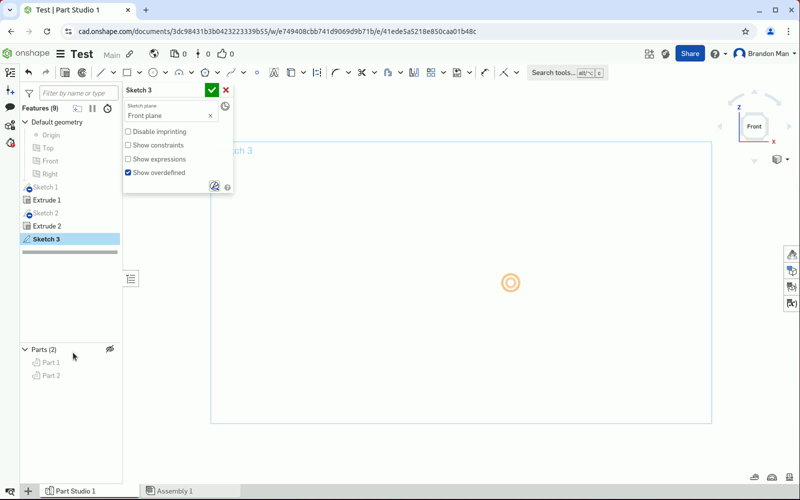
key_down(shift)
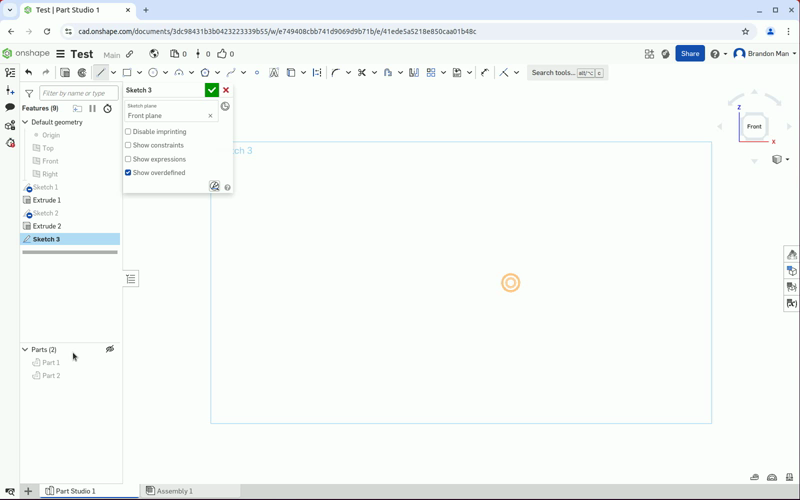
mouse_move(411, 294)
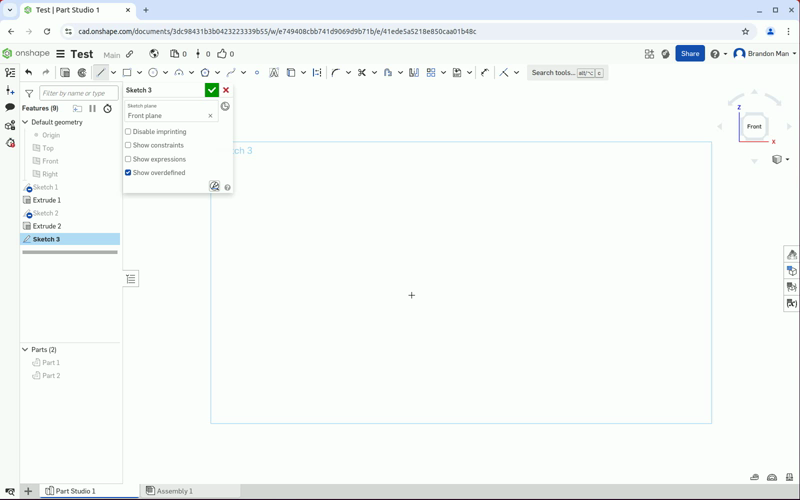
click(411, 294)
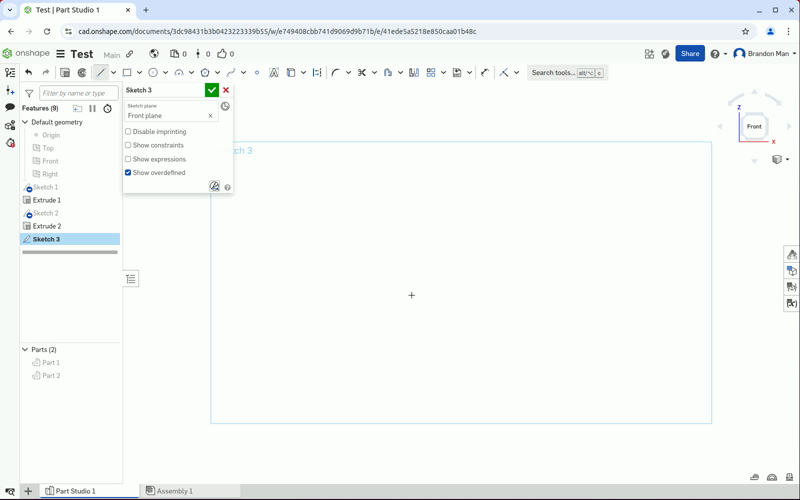
key_up(shift)
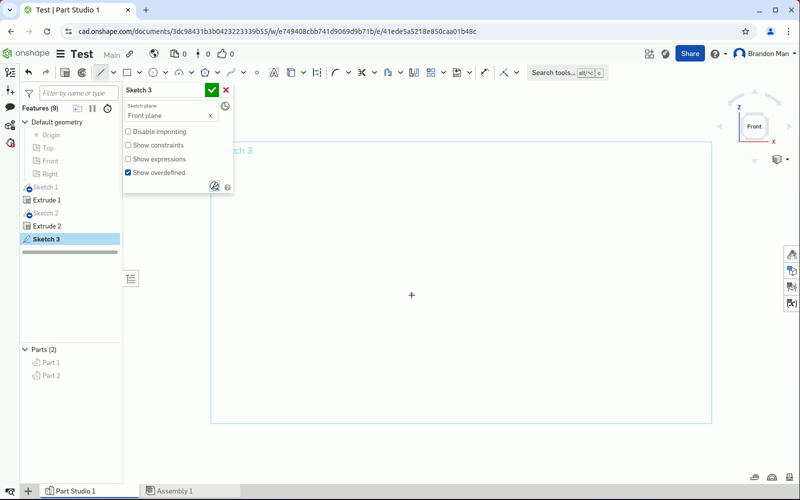
key_down(shift)
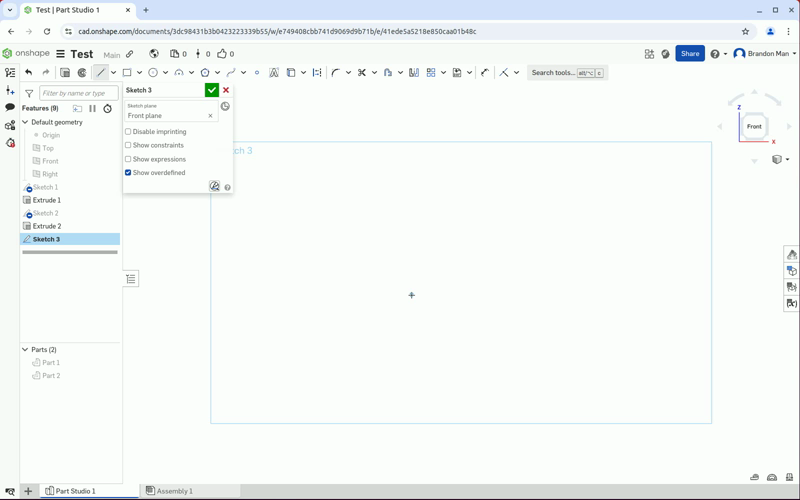
mouse_move(441, 294)
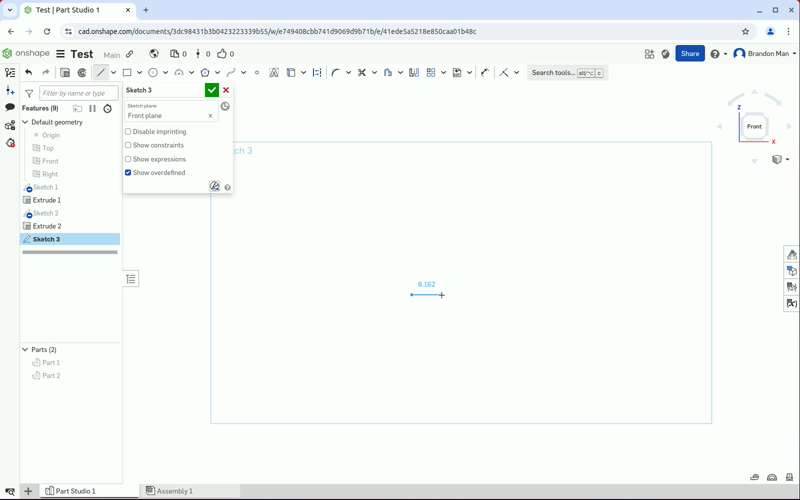
mouse_move(428, 294)
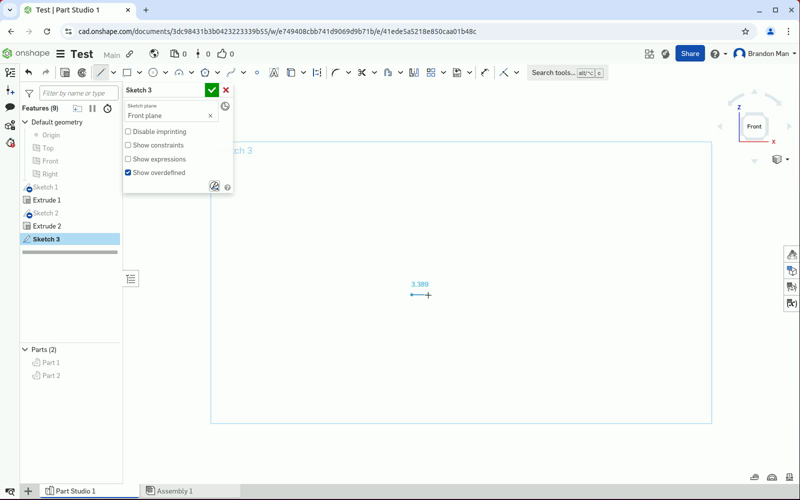
click(428, 294)
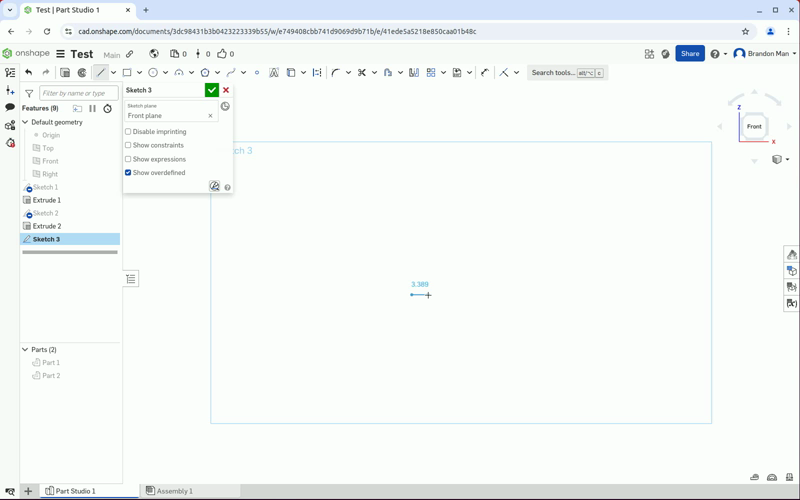
key_up(shift)
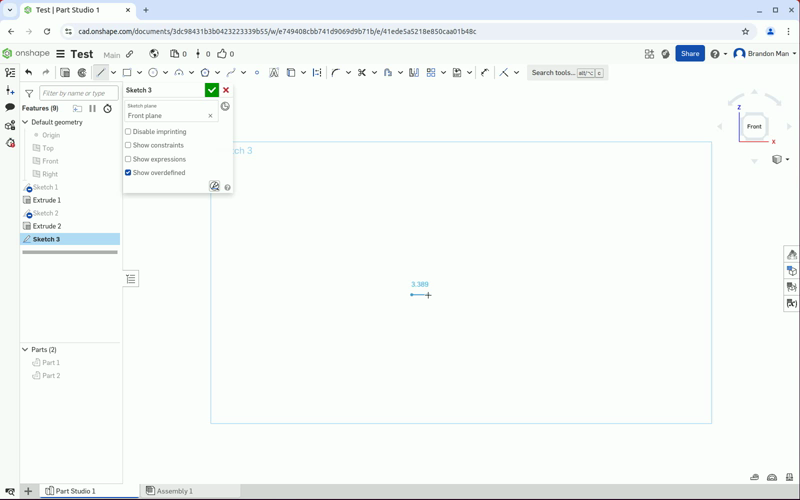
key(esc)
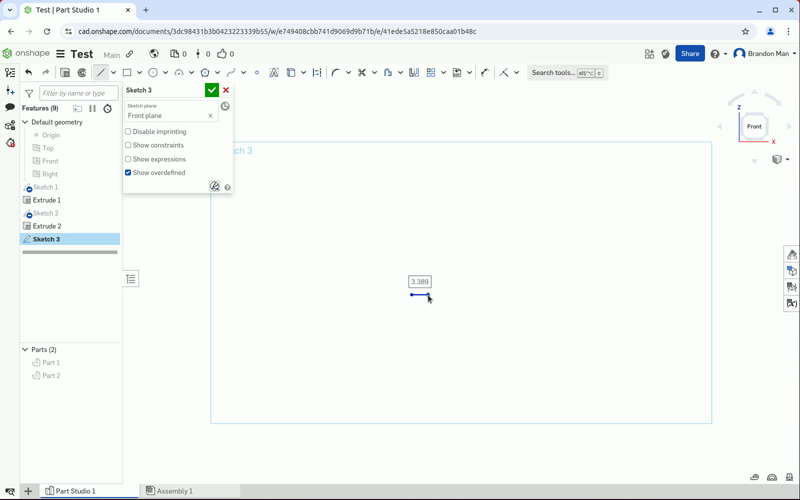
key(a)
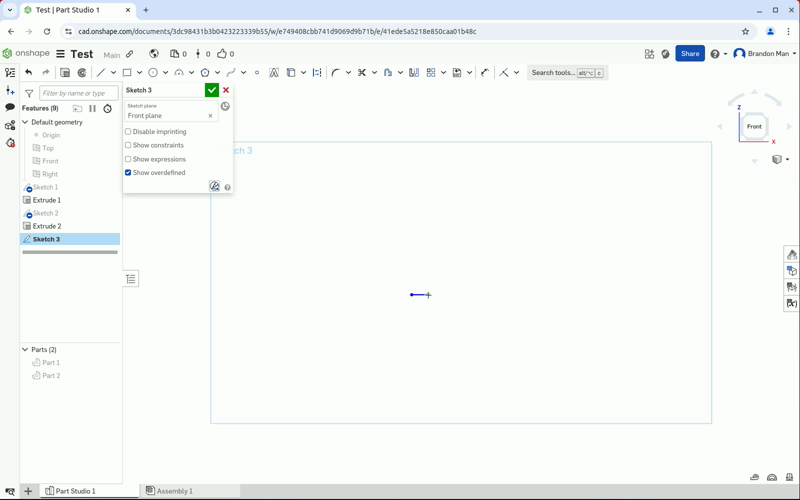
mouse_move(428, 294)
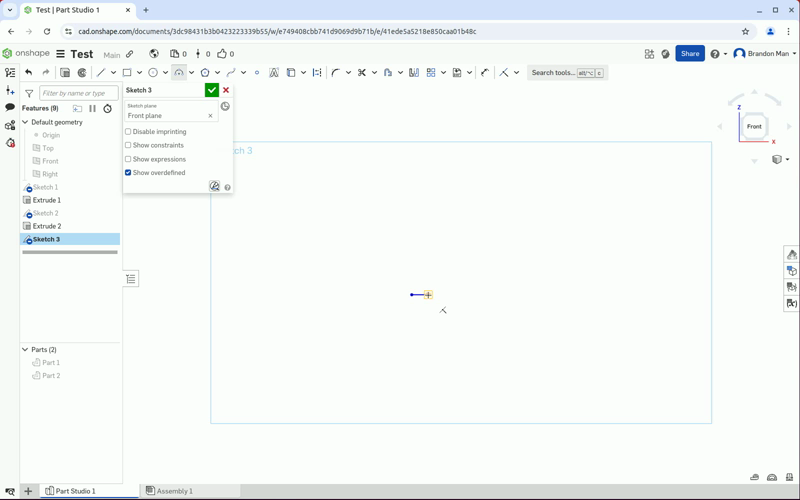
click(428, 294)
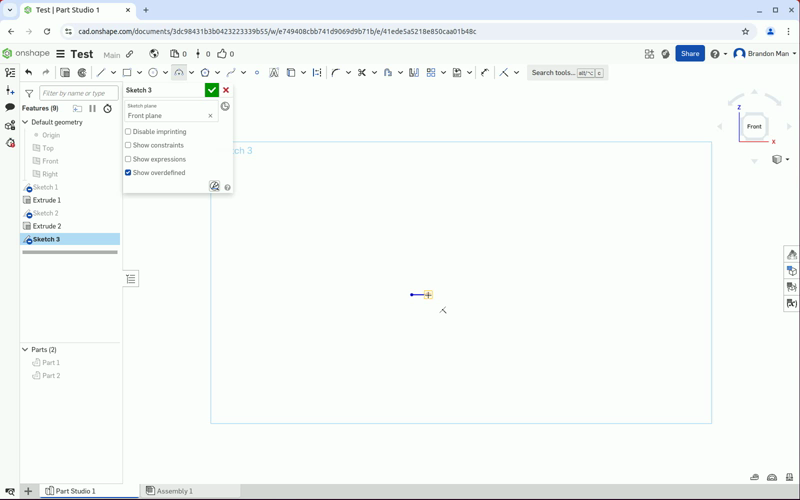
key_down(shift)
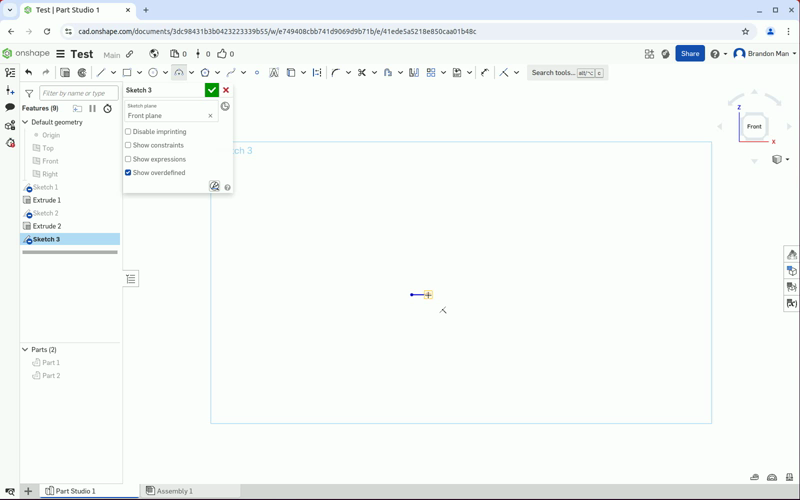
mouse_move(443, 289)
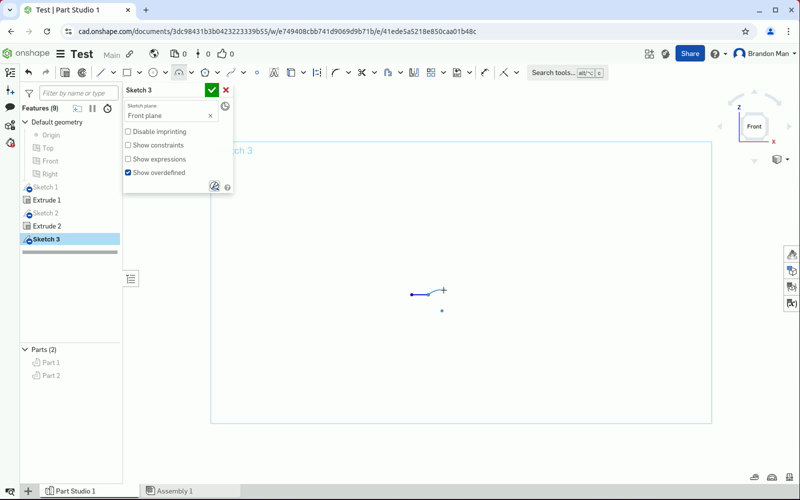
click(443, 289)
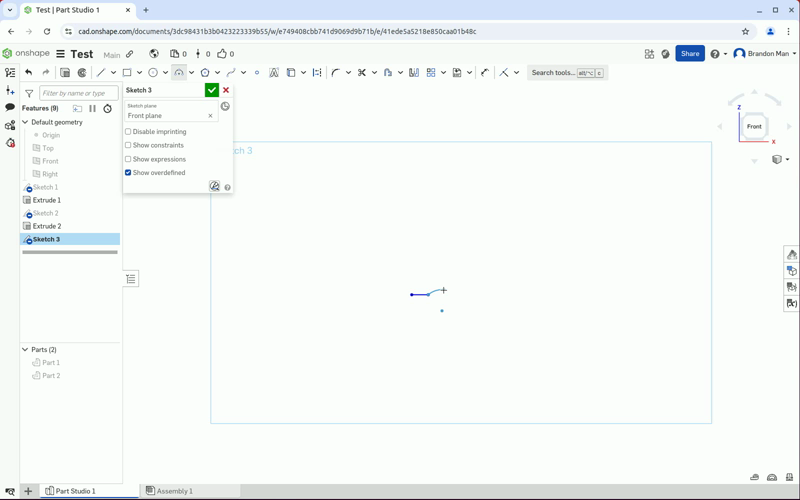
mouse_move(435, 290)
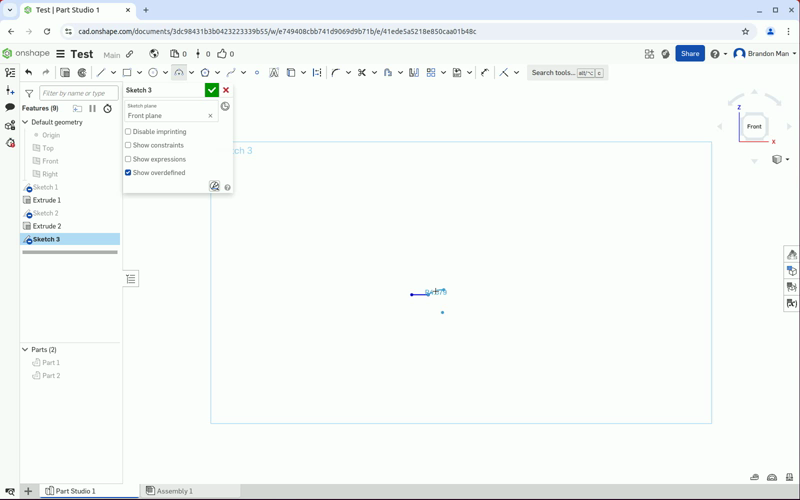
click(435, 290)
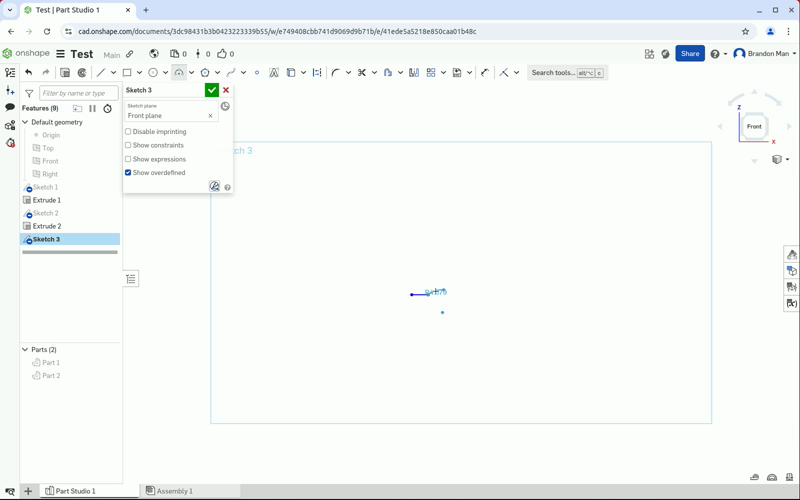
key_up(shift)
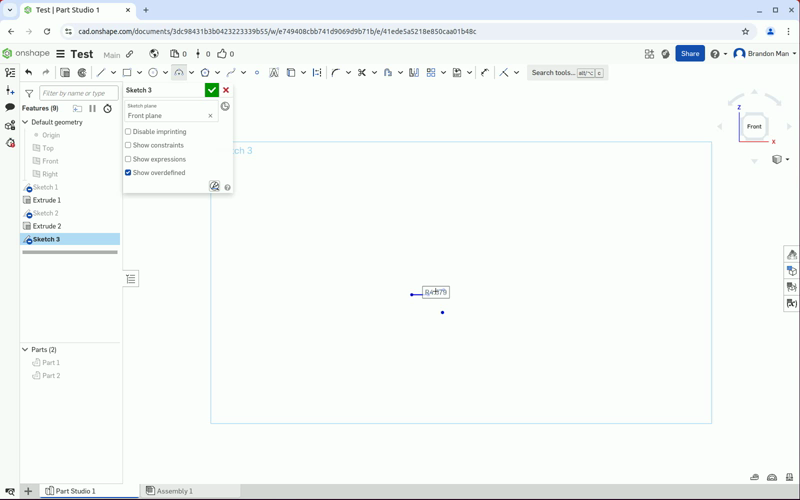
key(esc)
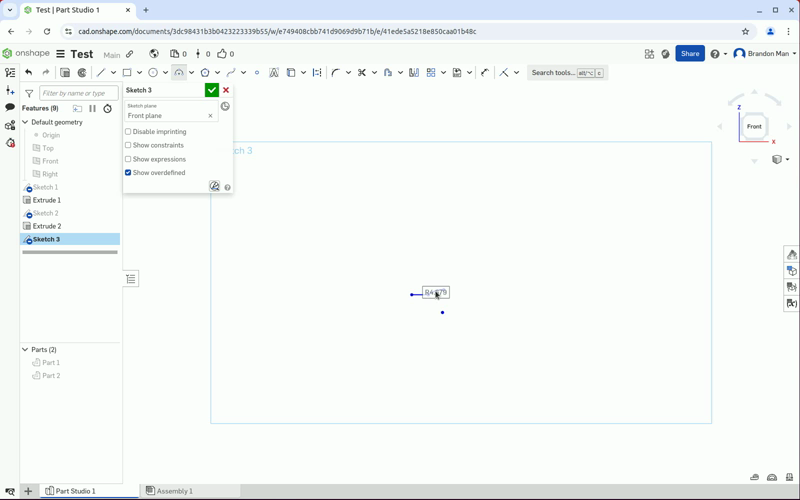
key(l)
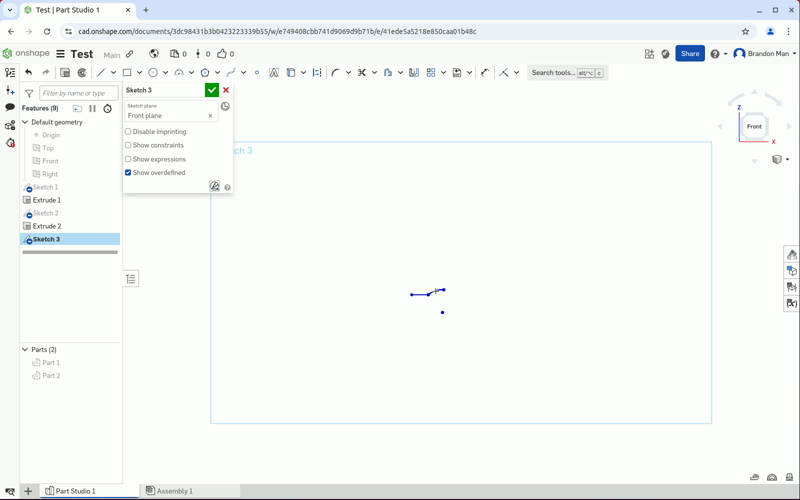
mouse_move(443, 289)
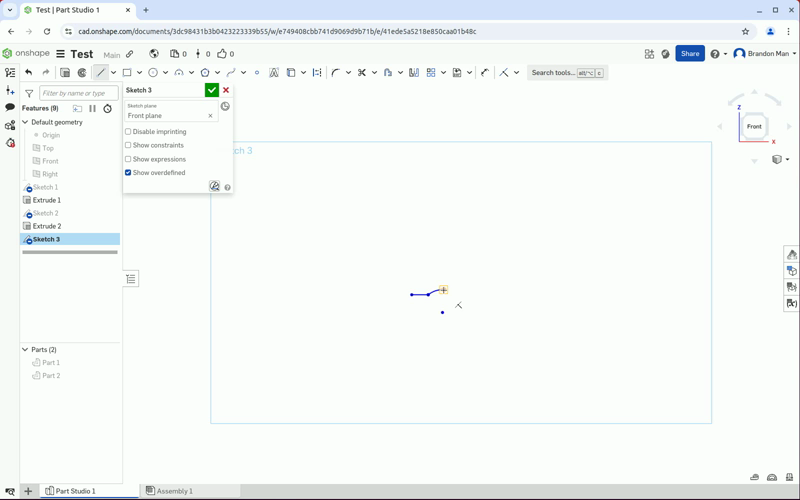
click(443, 289)
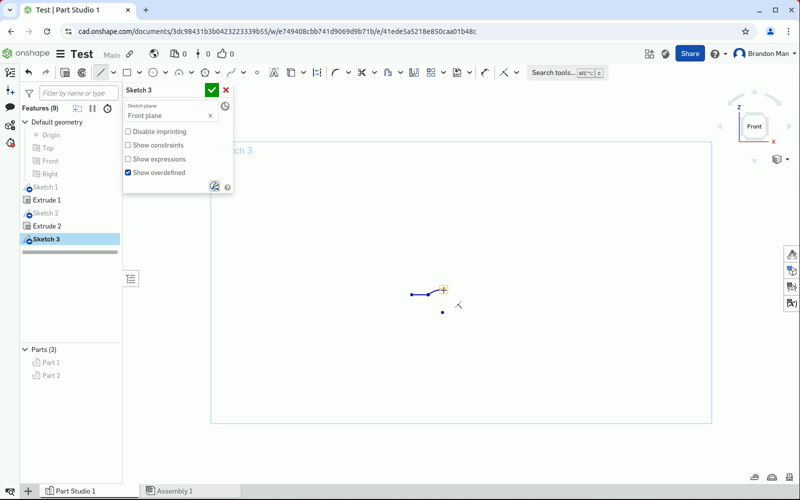
key_down(shift)
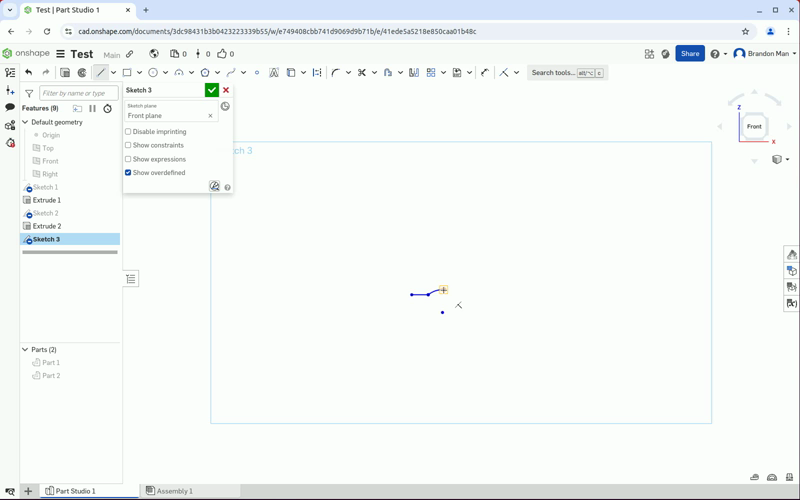
mouse_move(473, 289)
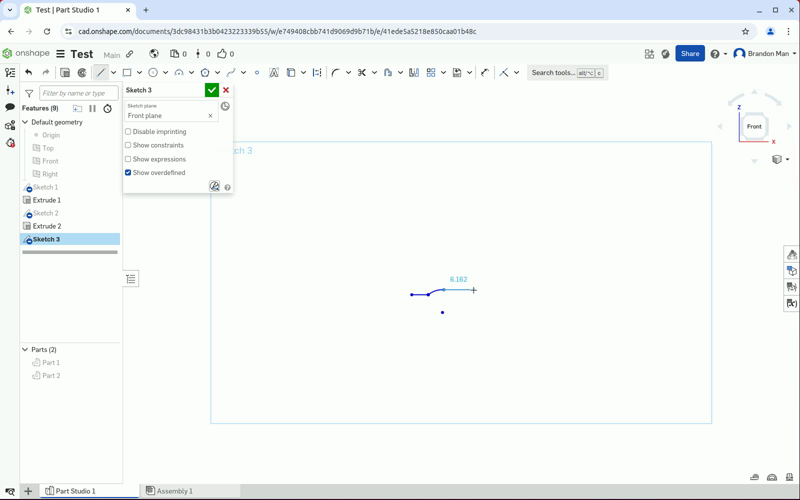
mouse_move(482, 289)
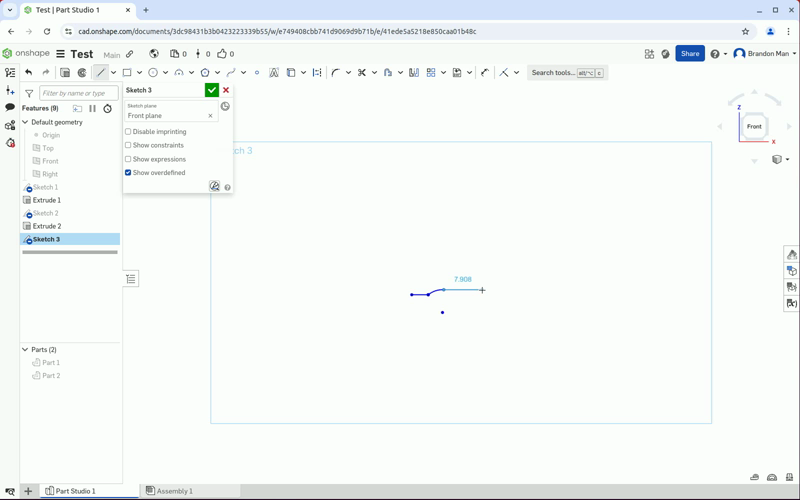
click(482, 289)
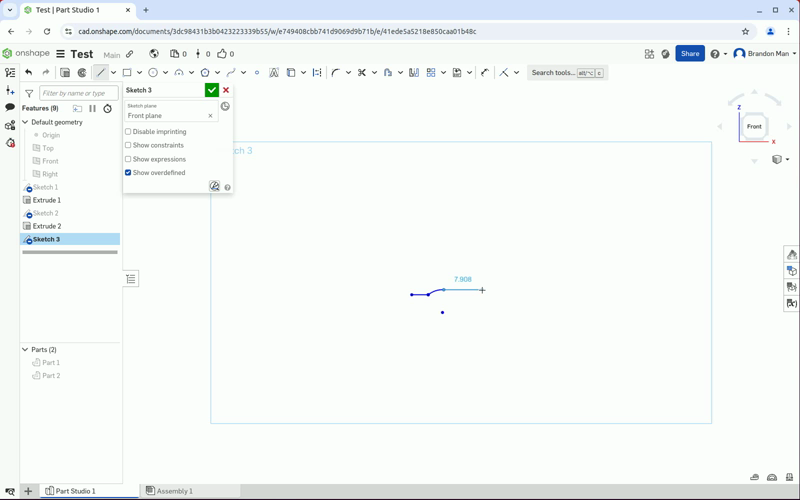
key_up(shift)
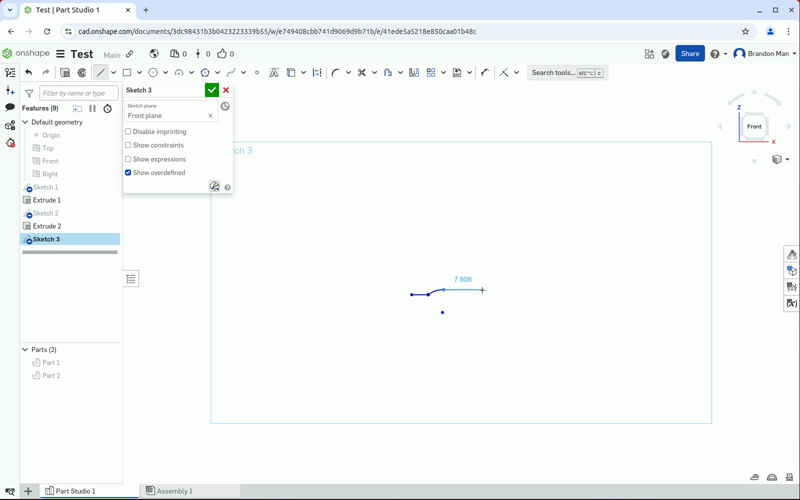
key(esc)
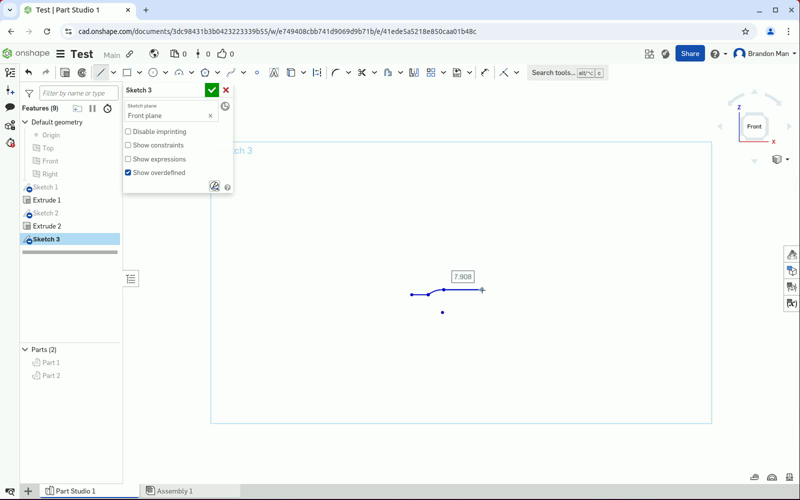
key(a)
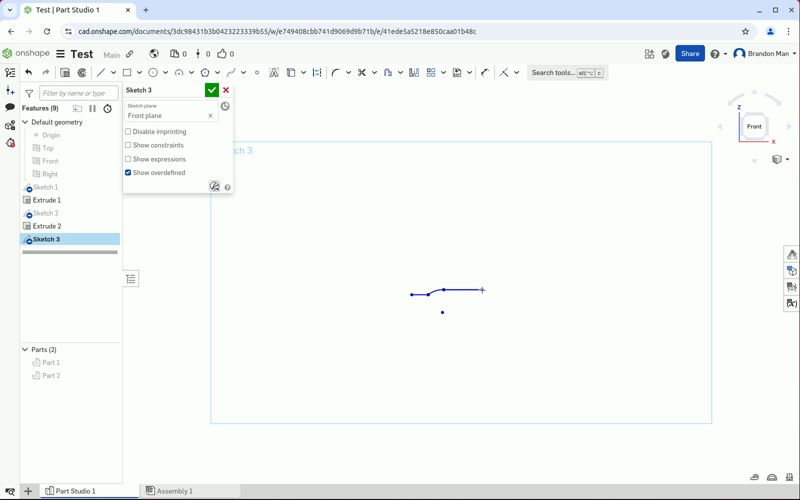
mouse_move(482, 289)
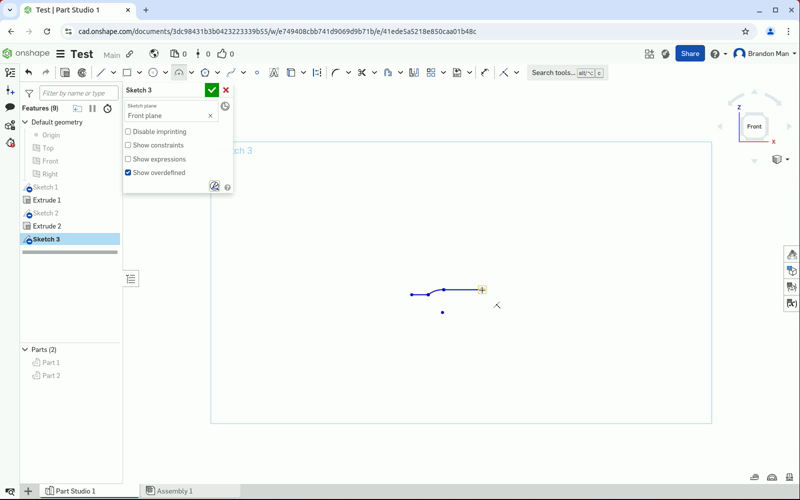
click(482, 289)
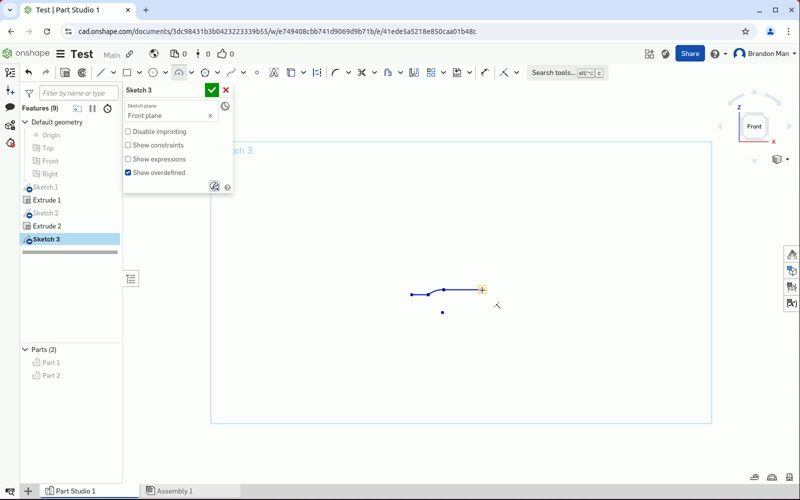
key_down(shift)
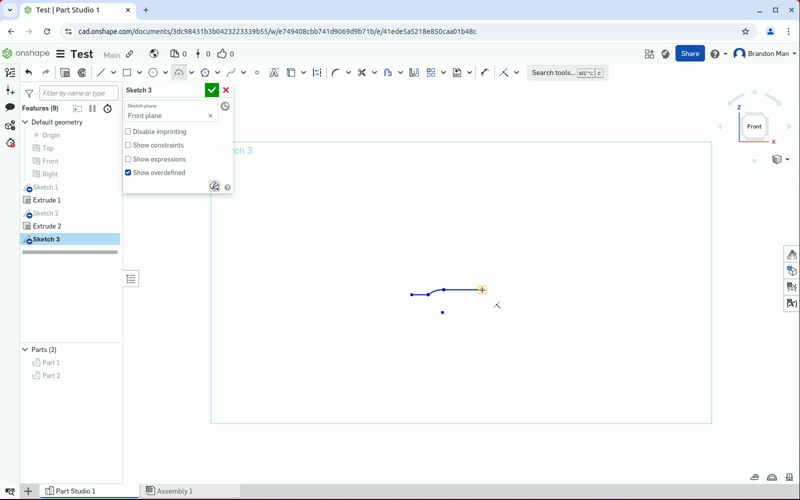
mouse_move(493, 291)
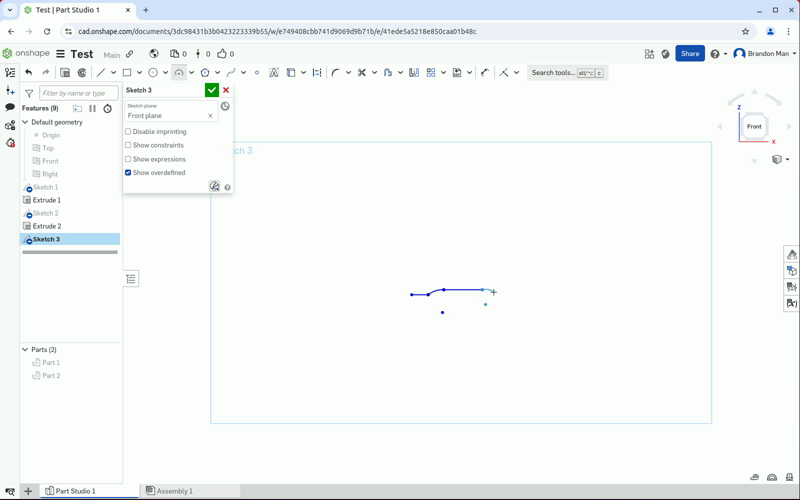
click(493, 291)
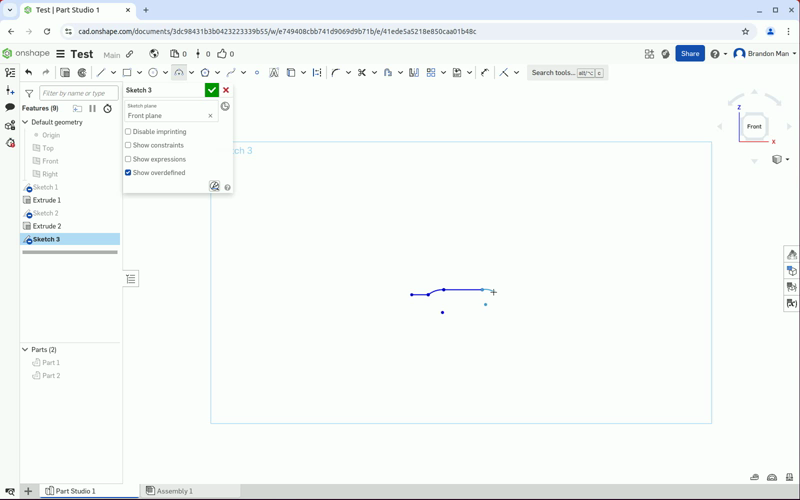
mouse_move(488, 289)
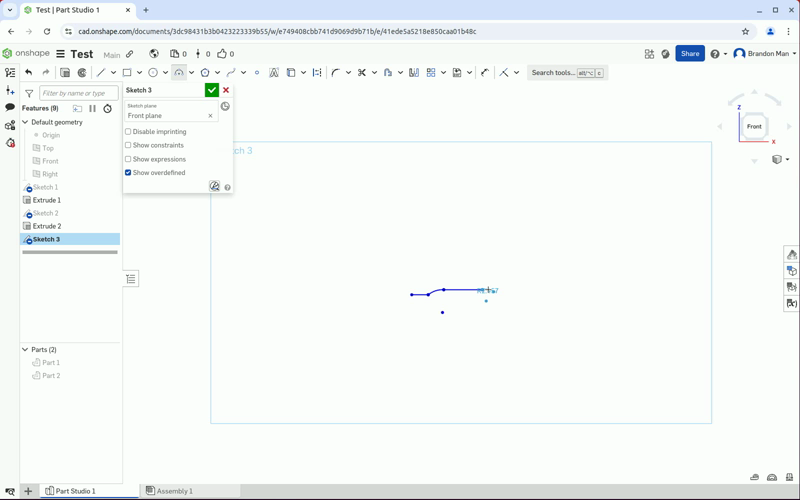
click(488, 289)
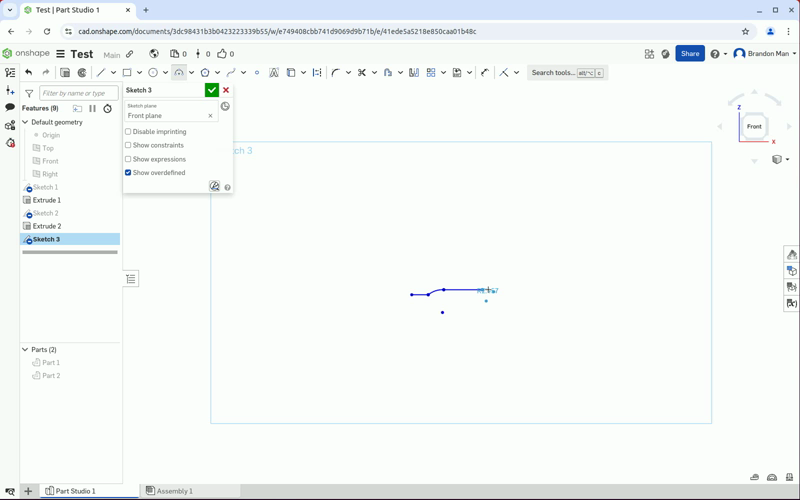
key_up(shift)
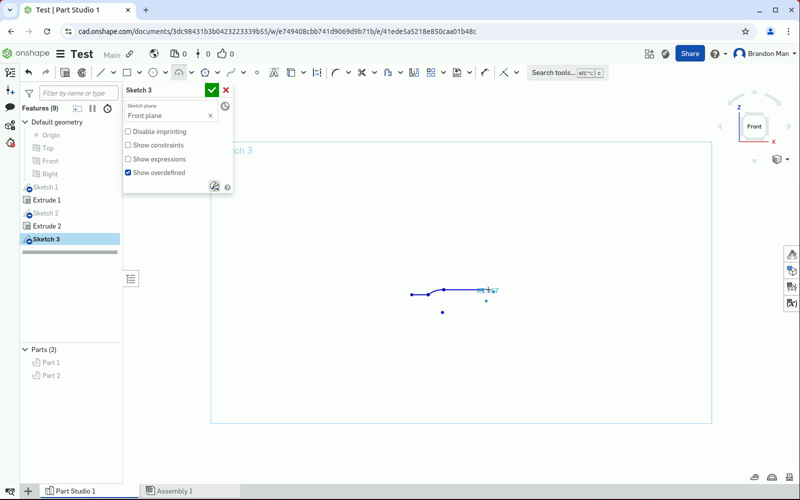
key(esc)
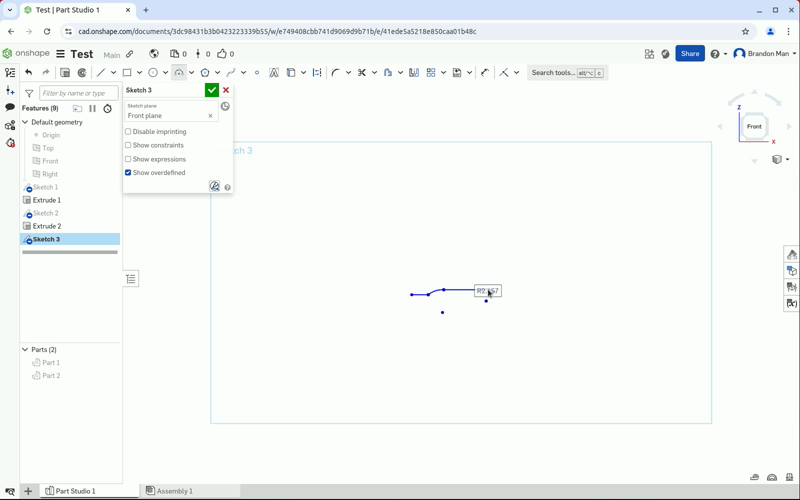
key(l)
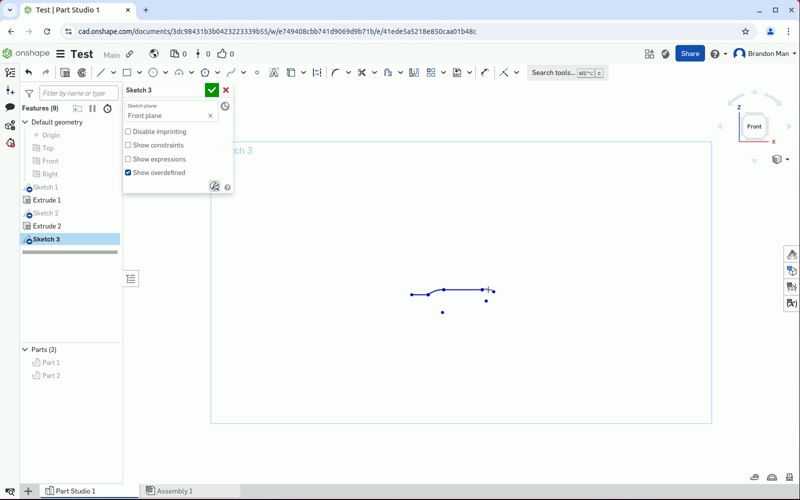
mouse_move(493, 291)
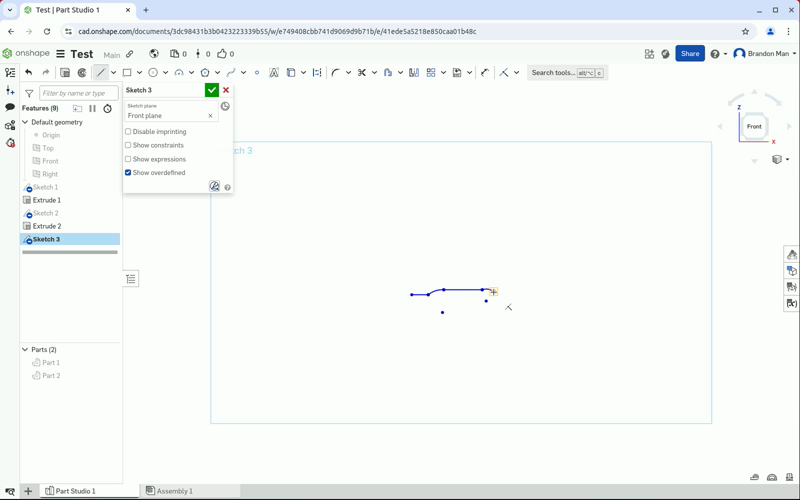
click(493, 291)
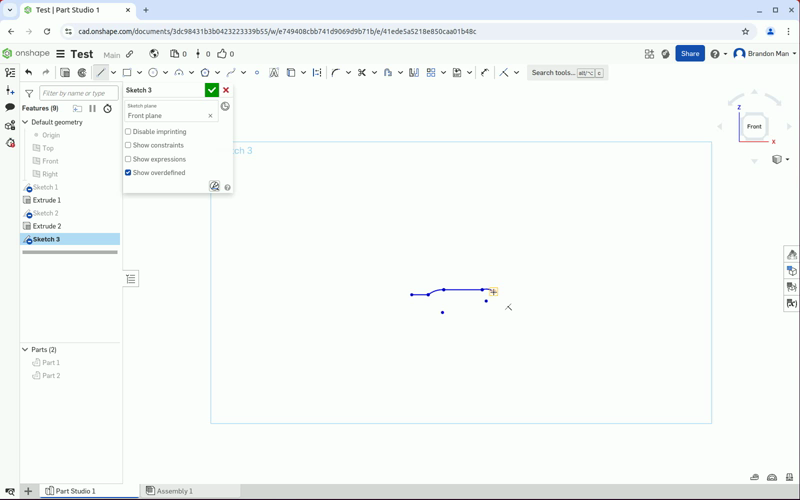
key_down(shift)
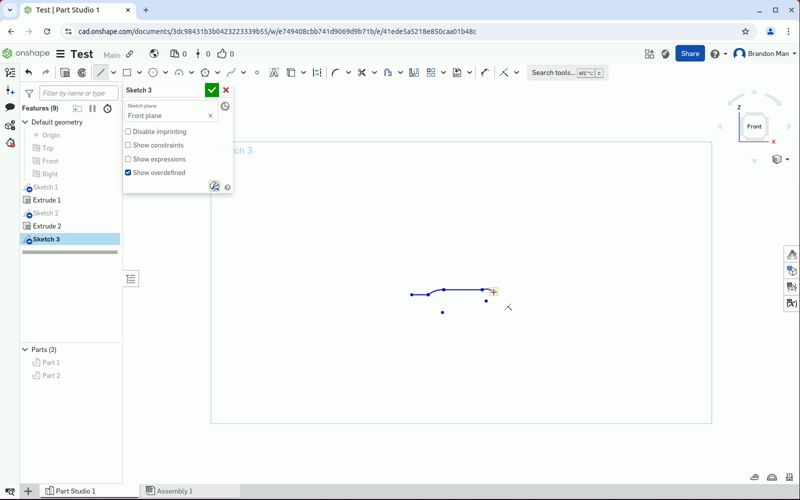
mouse_move(523, 291)
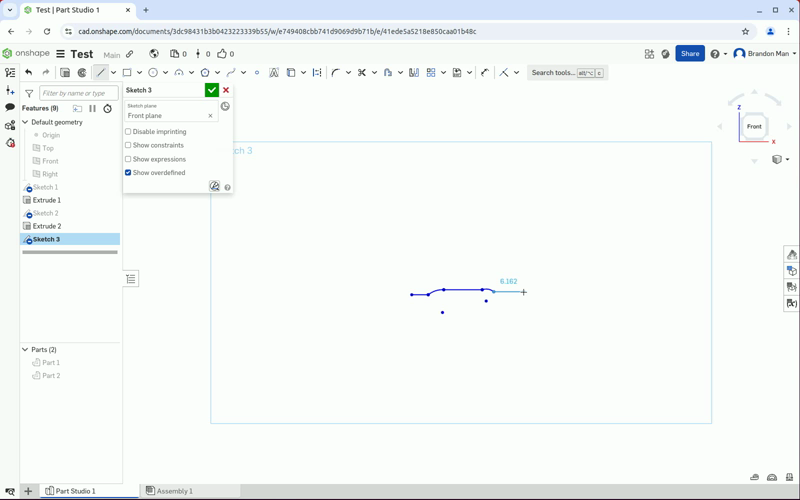
mouse_move(510, 291)
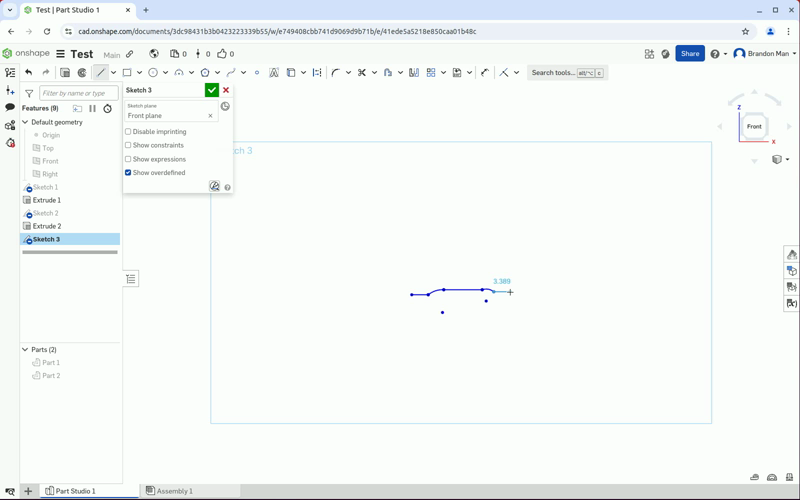
click(510, 291)
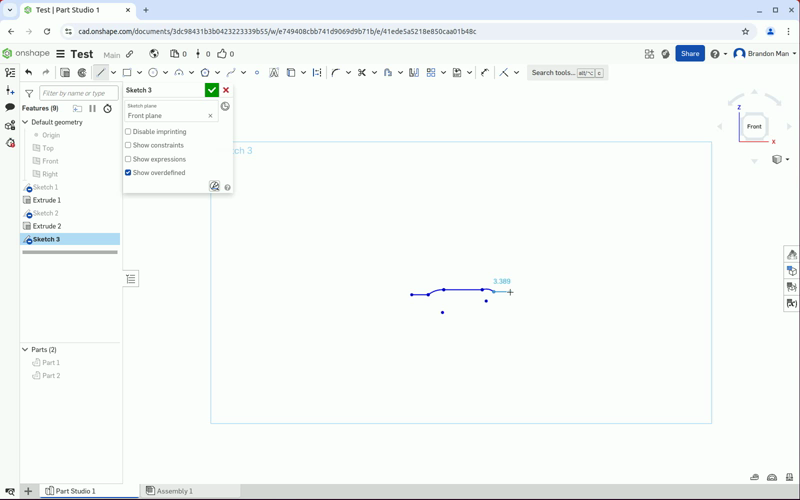
key_up(shift)
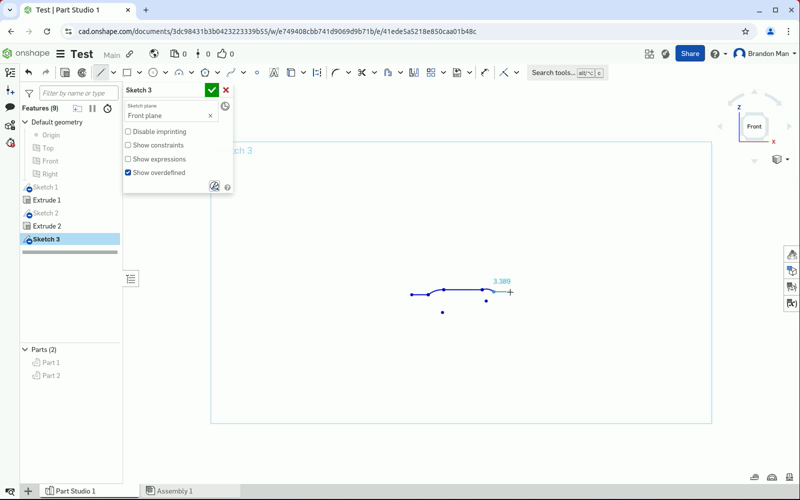
key(esc)
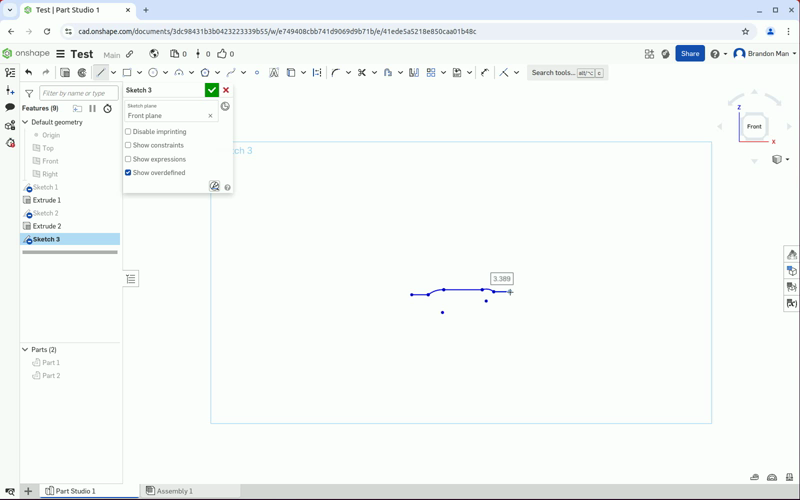
key(a)
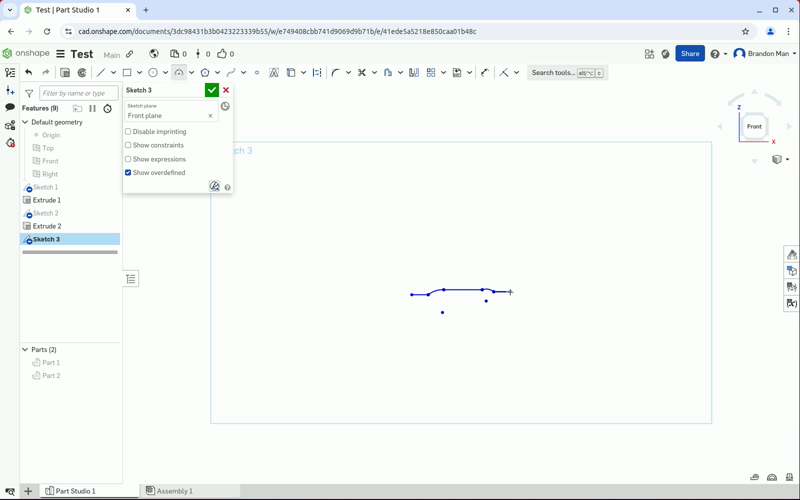
mouse_move(510, 291)
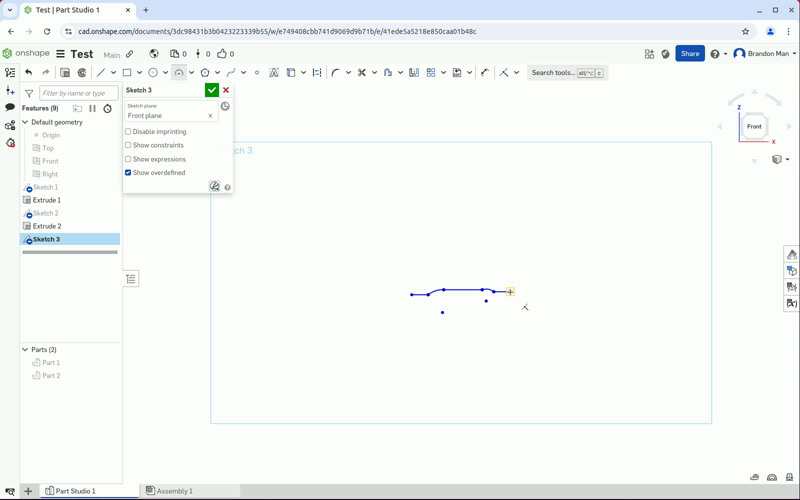
click(510, 291)
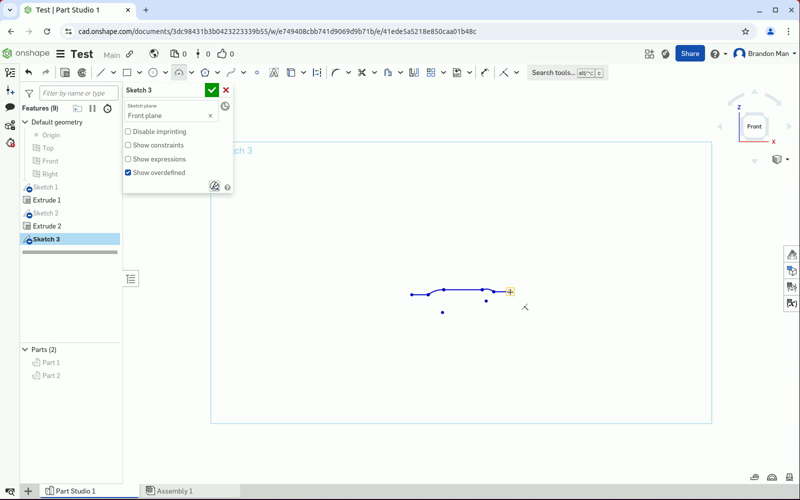
key_down(shift)
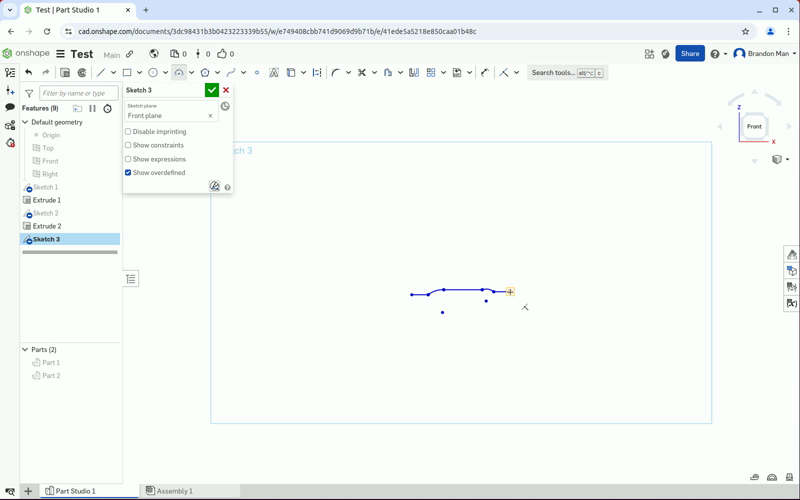
mouse_move(510, 274)
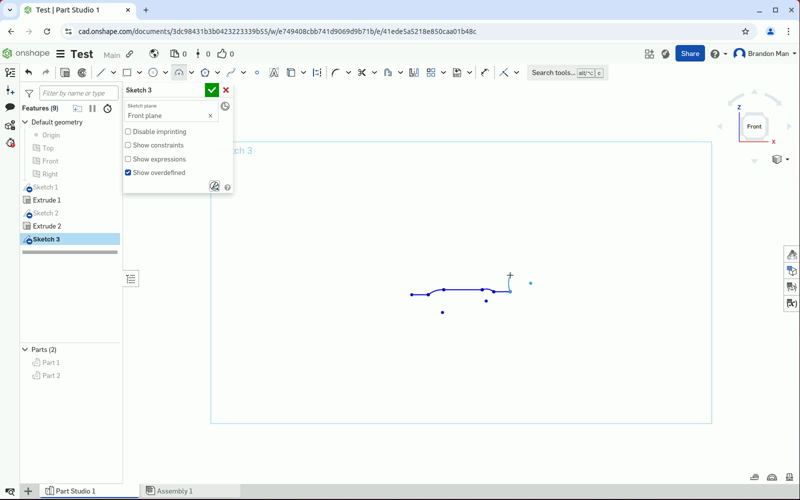
click(510, 274)
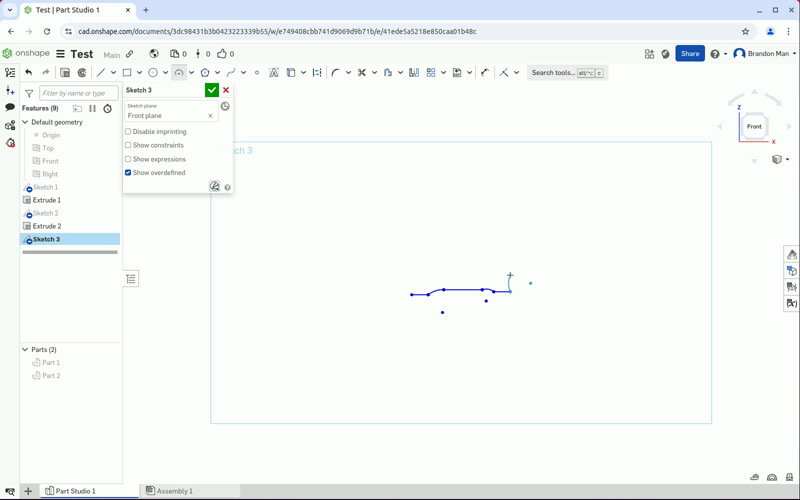
mouse_move(501, 283)
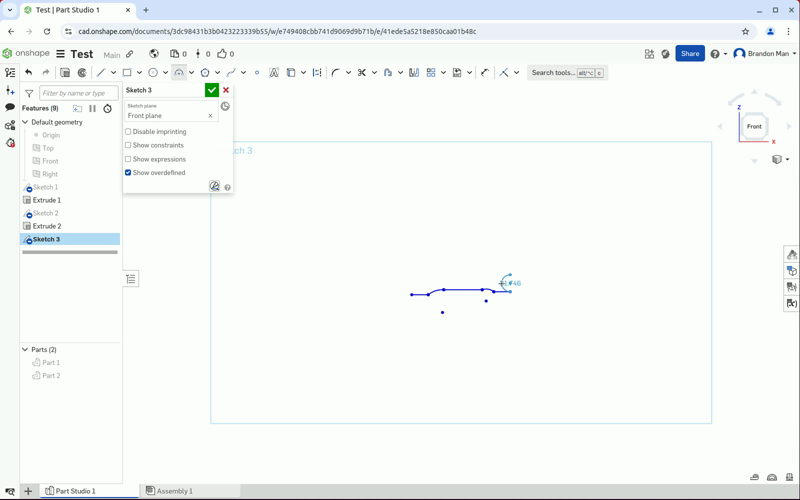
click(501, 283)
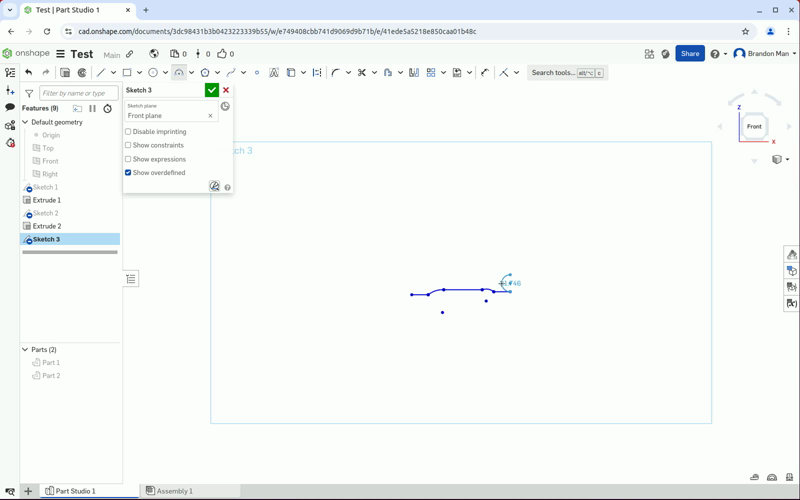
key_up(shift)
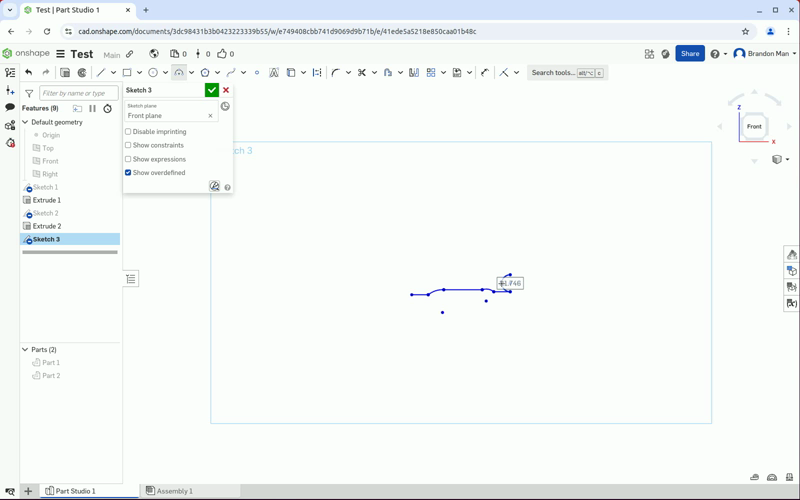
key(esc)
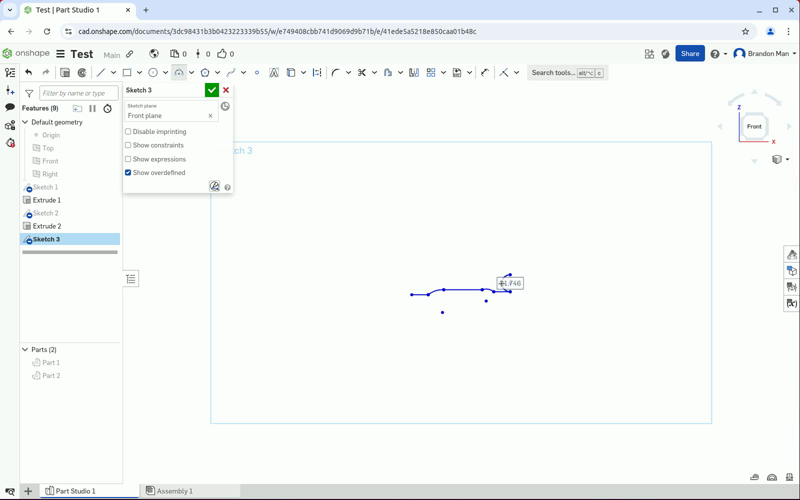
key(l)
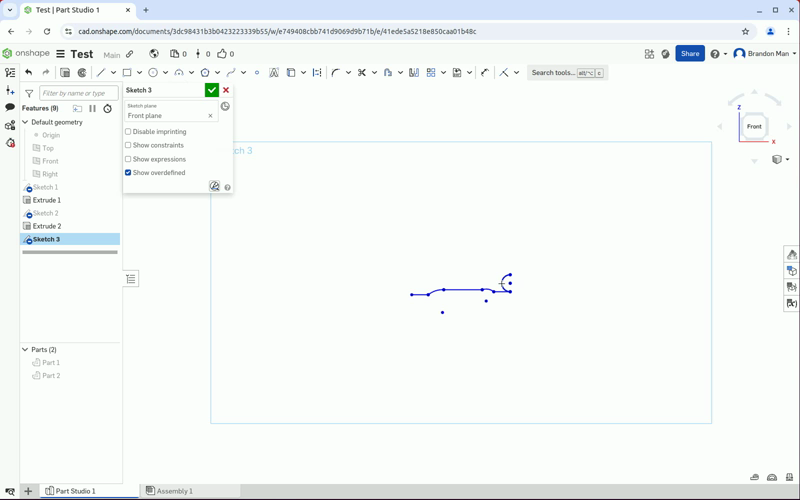
mouse_move(510, 274)
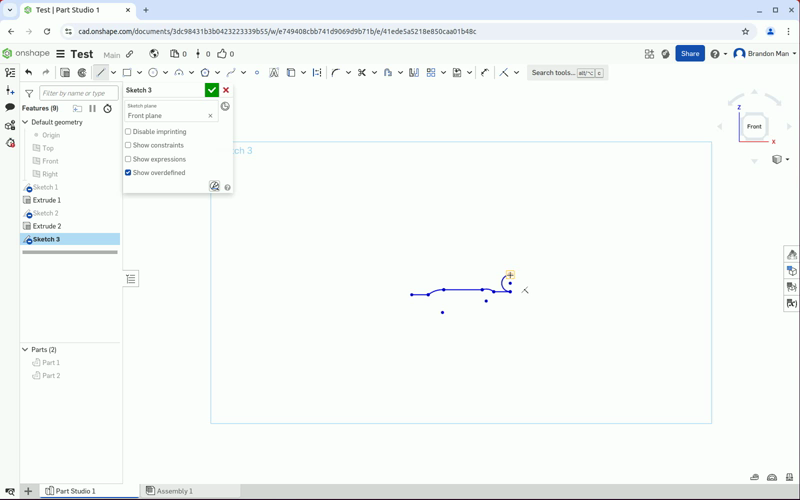
click(510, 274)
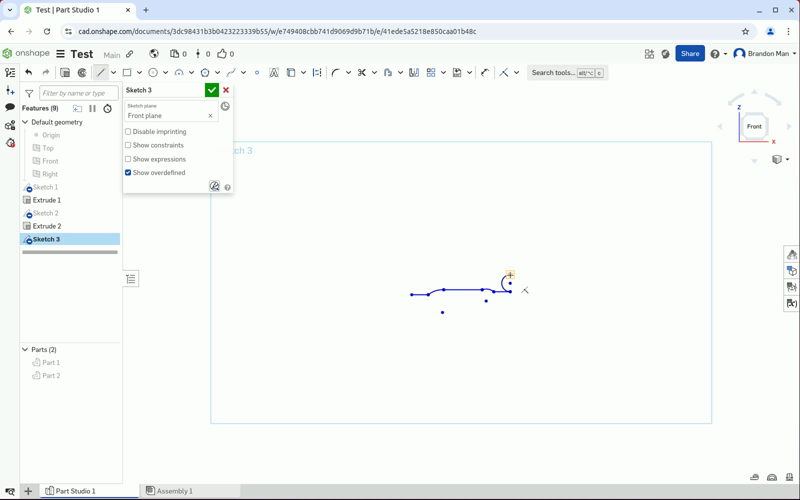
key_down(shift)
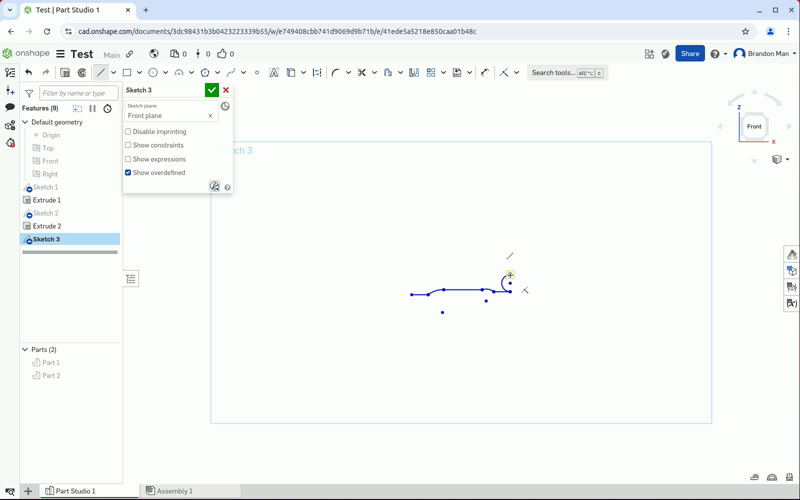
mouse_move(540, 274)
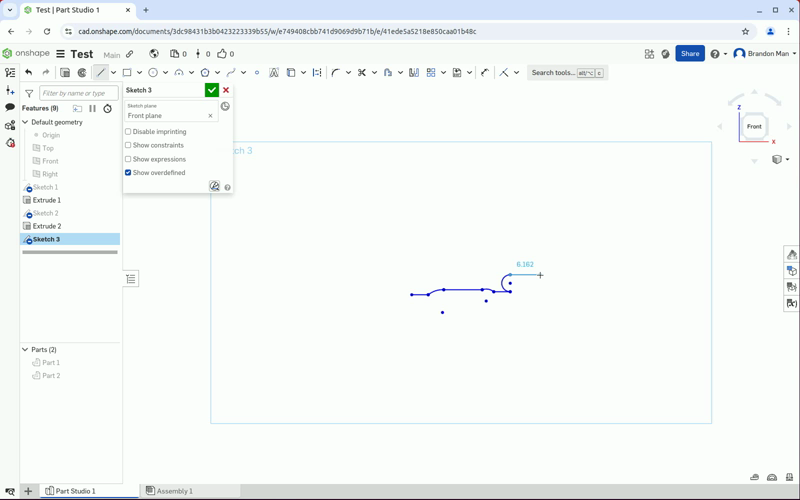
mouse_move(493, 274)
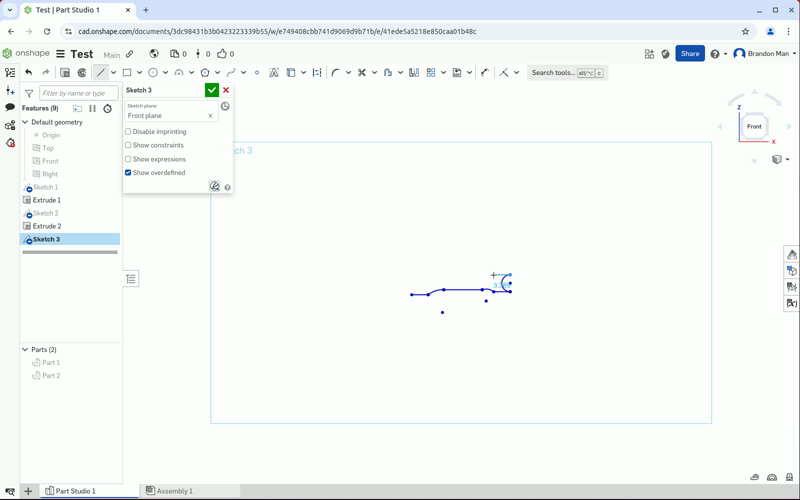
click(493, 274)
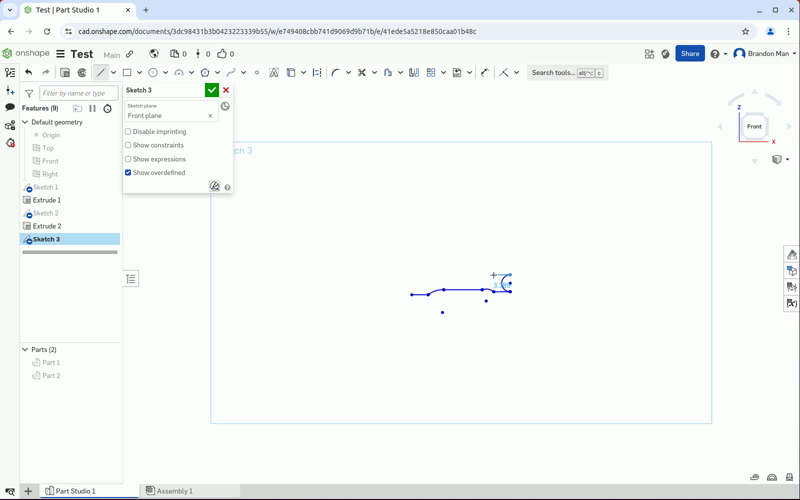
key_up(shift)
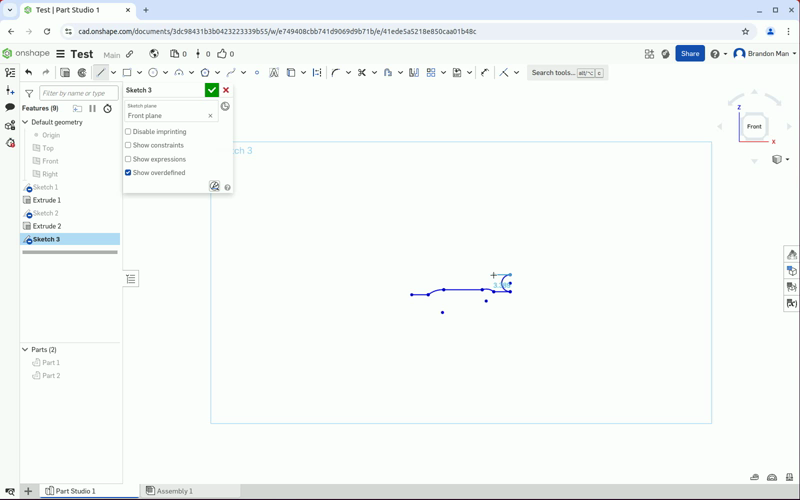
key(esc)
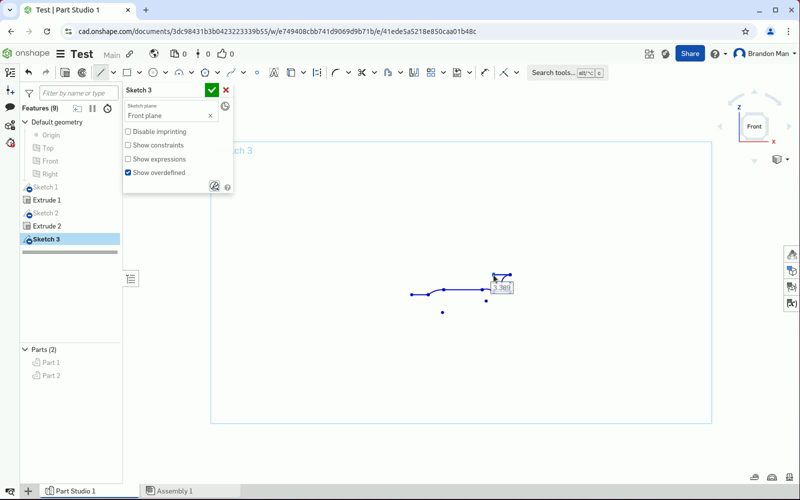
key(a)
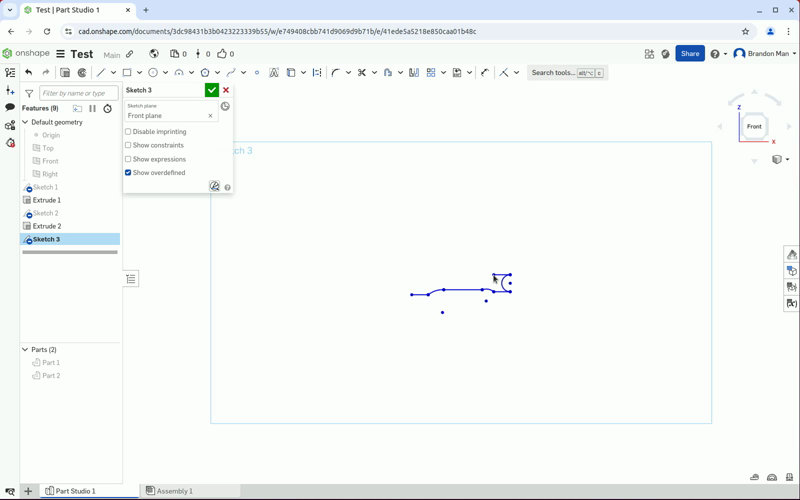
mouse_move(493, 274)
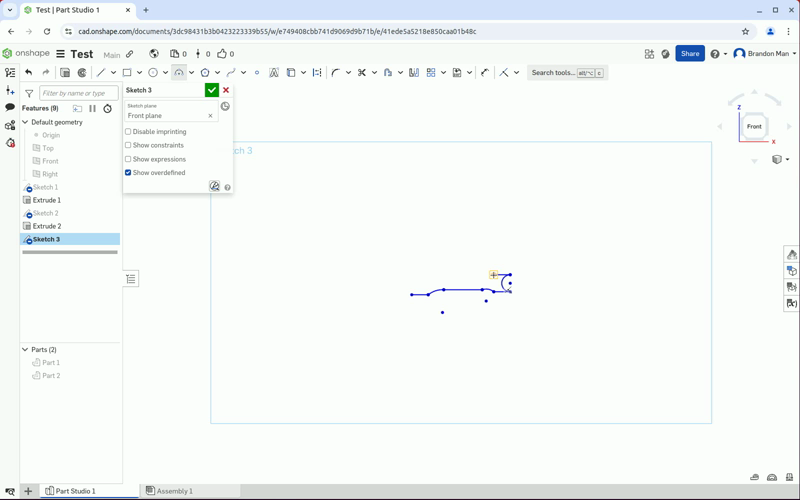
click(493, 274)
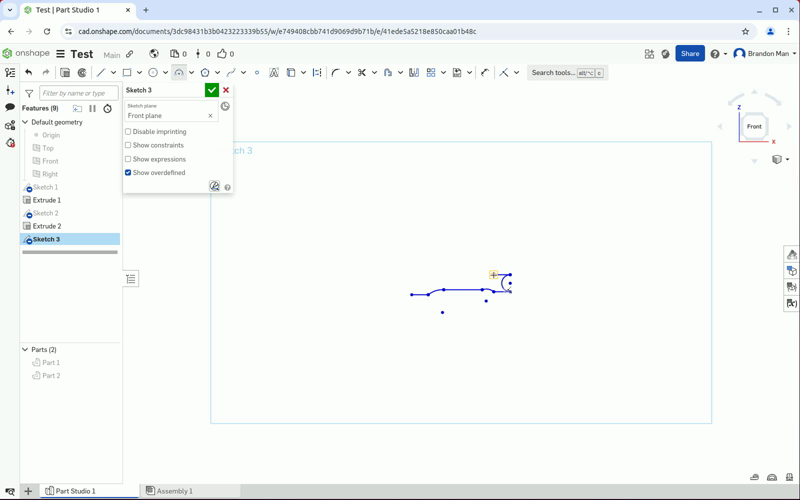
key_down(shift)
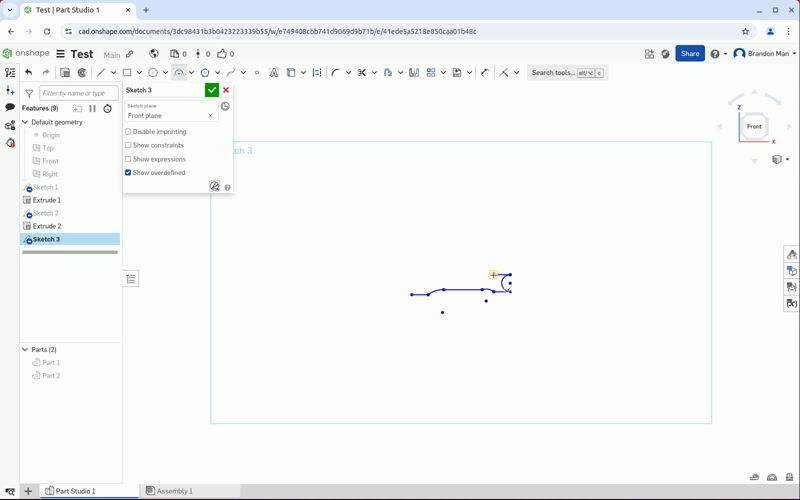
mouse_move(482, 278)
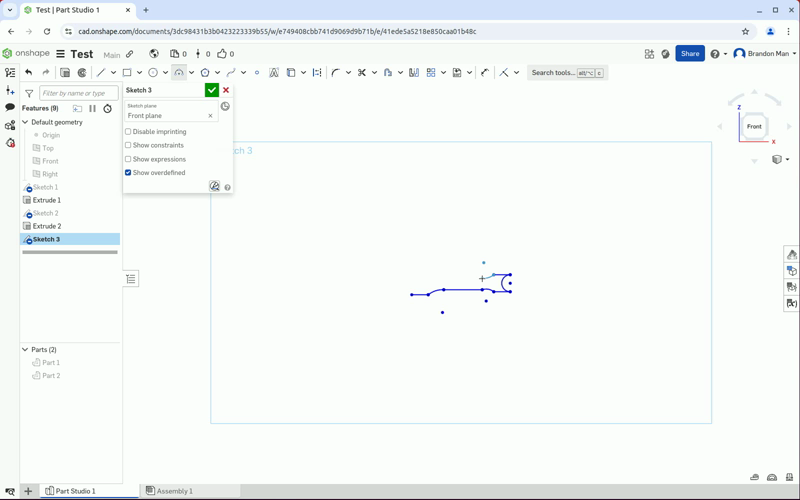
click(482, 278)
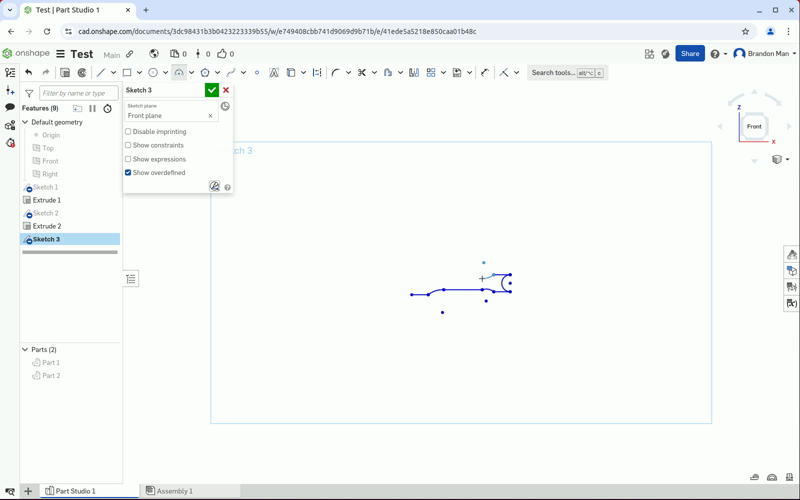
mouse_move(488, 277)
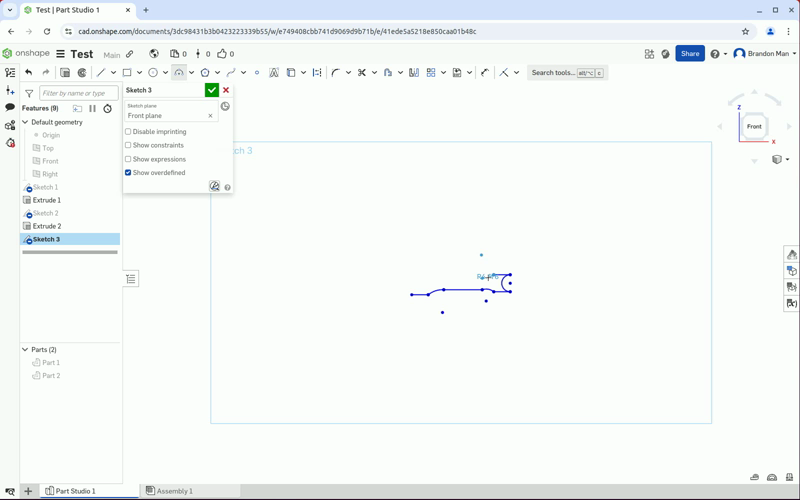
click(488, 277)
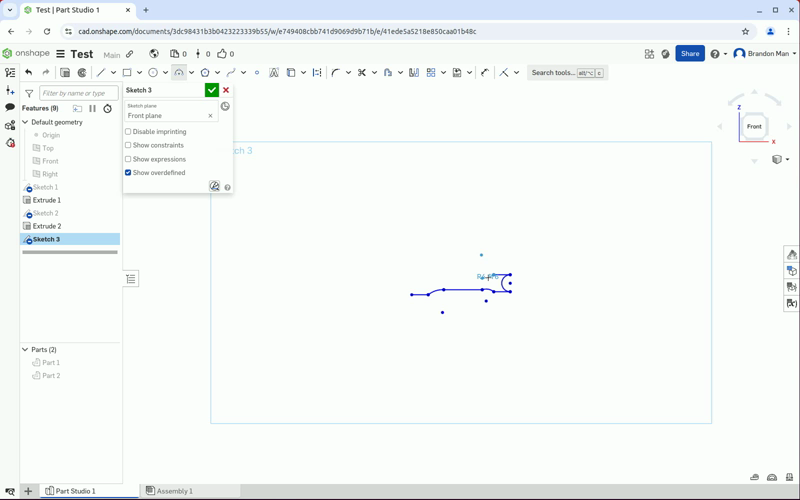
key_up(shift)
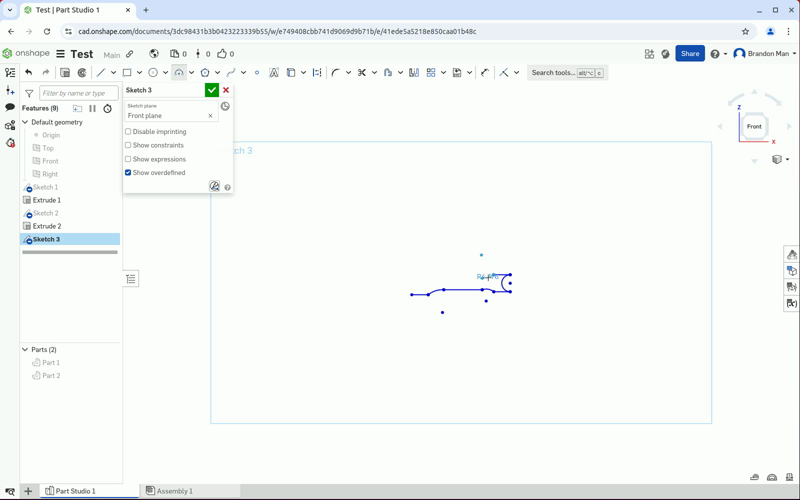
key(esc)
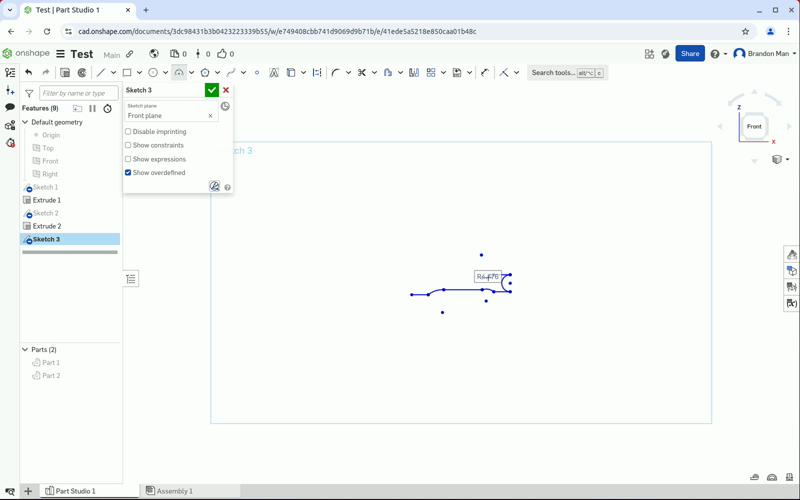
key(l)
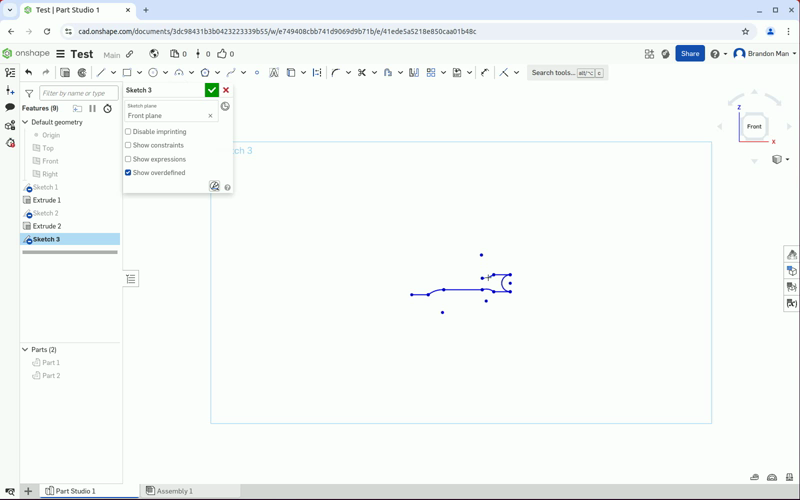
mouse_move(482, 278)
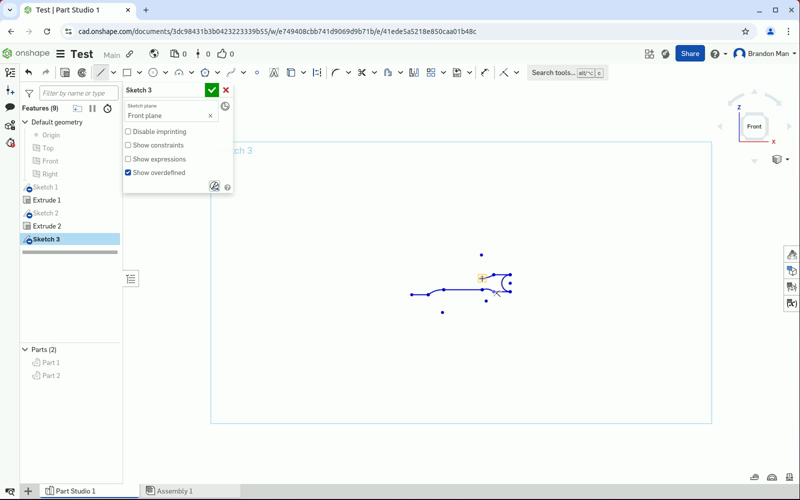
click(482, 278)
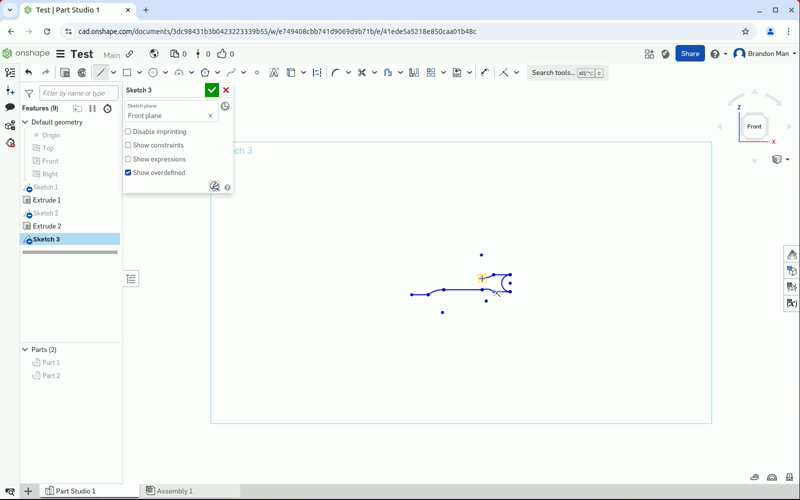
key_down(shift)
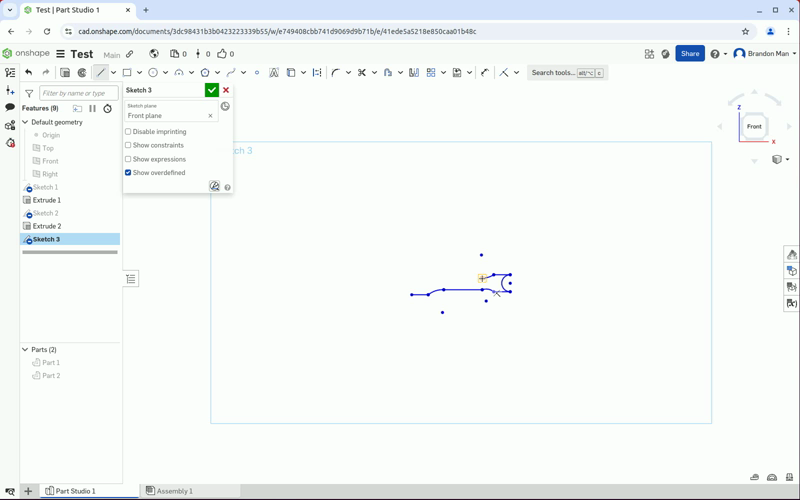
mouse_move(512, 278)
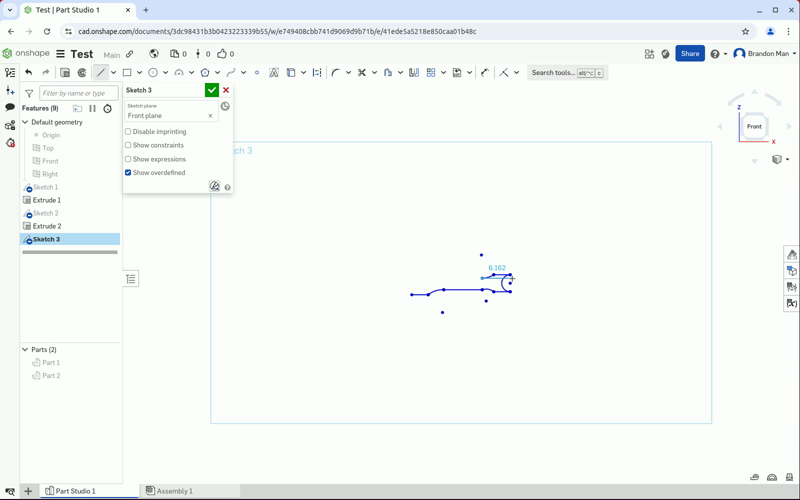
mouse_move(443, 278)
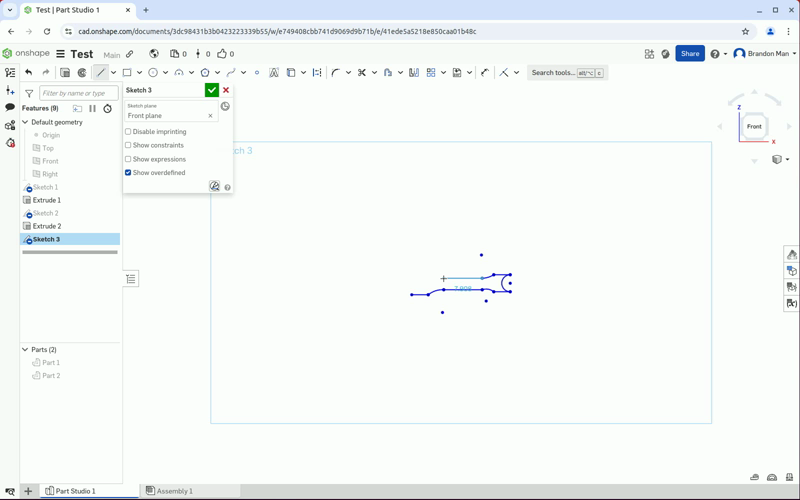
click(443, 278)
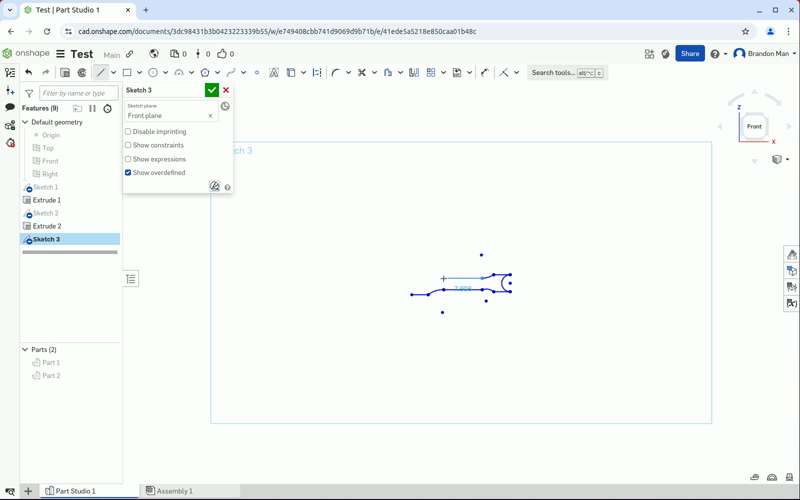
key_up(shift)
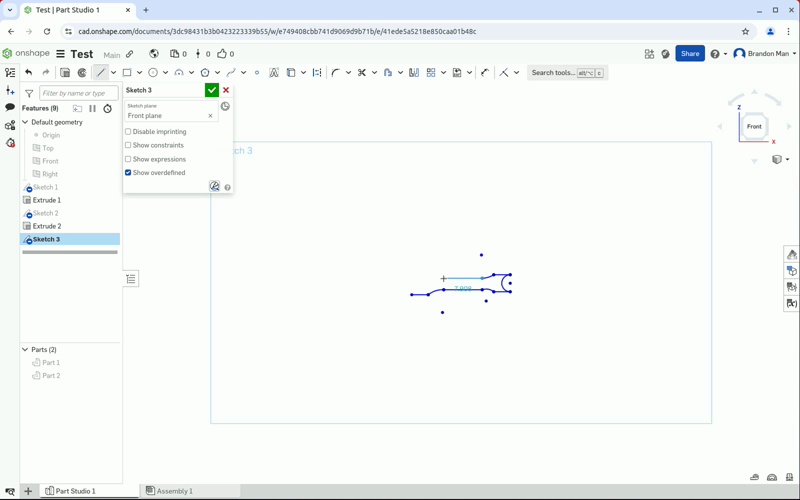
key(esc)
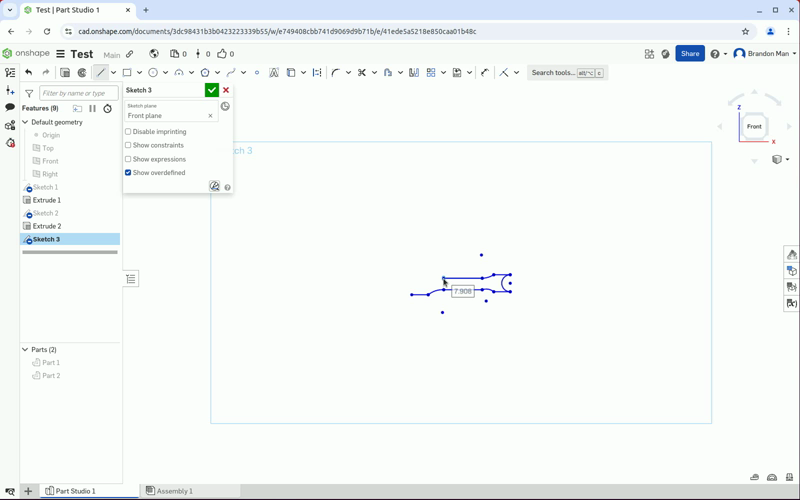
key(a)
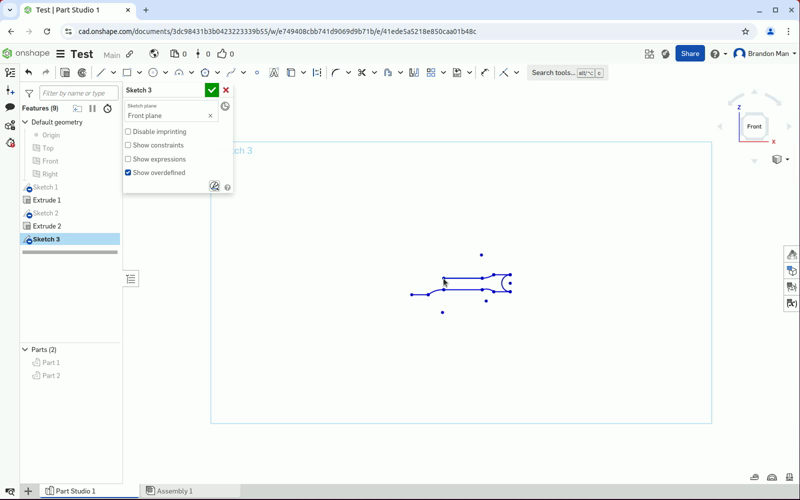
mouse_move(443, 278)
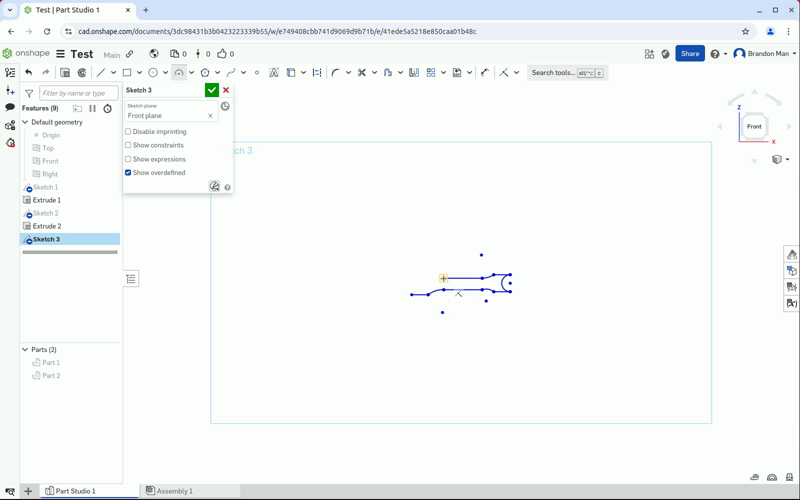
click(443, 278)
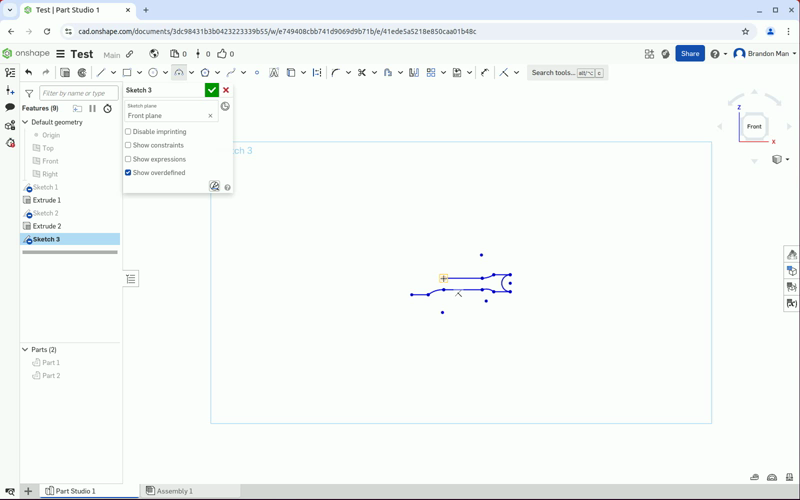
key_down(shift)
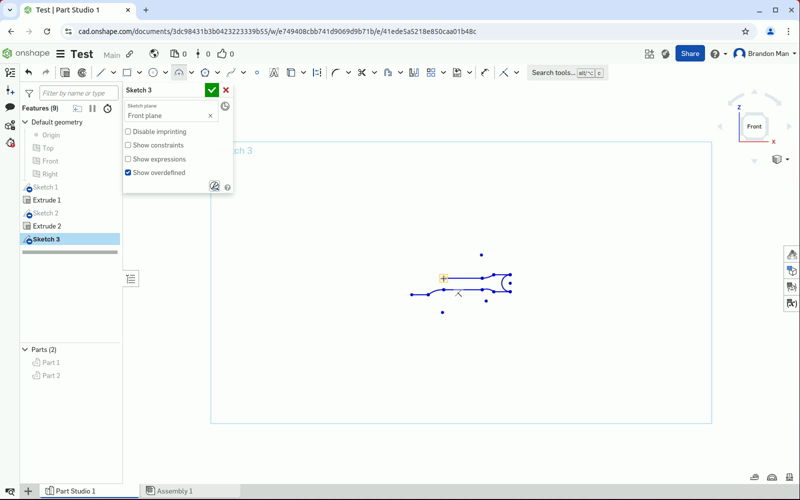
mouse_move(428, 271)
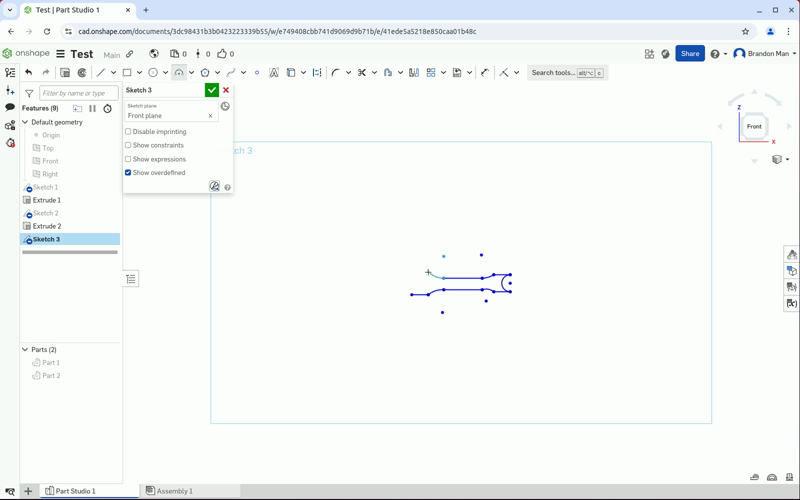
click(428, 271)
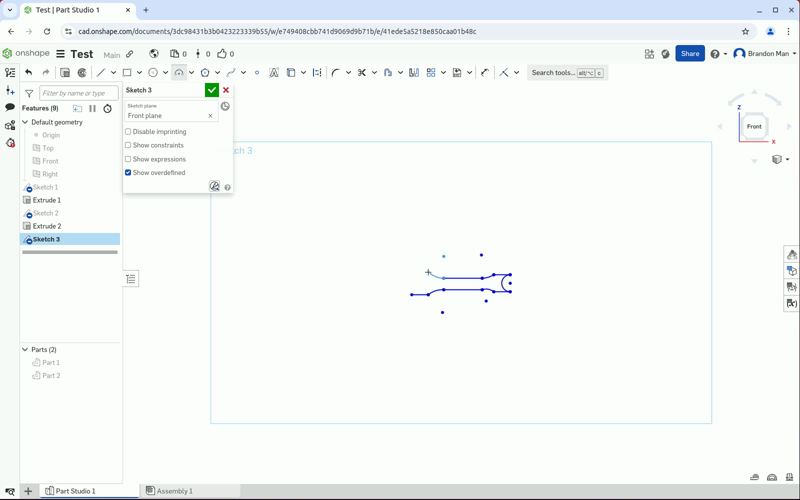
mouse_move(435, 276)
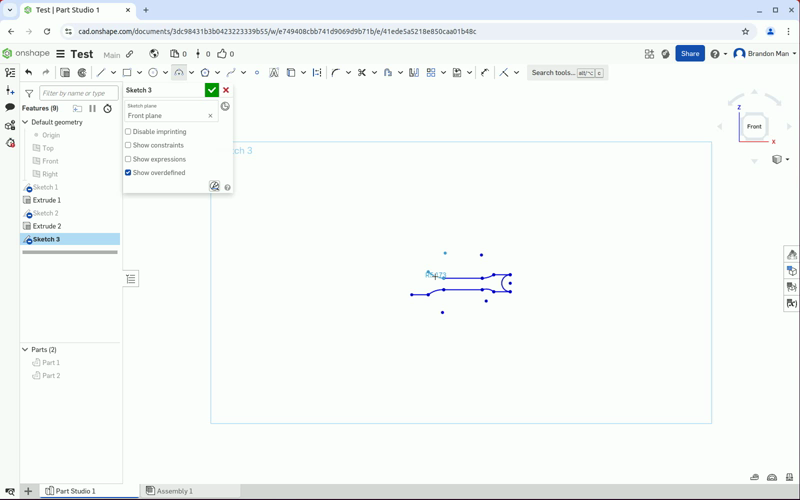
click(435, 276)
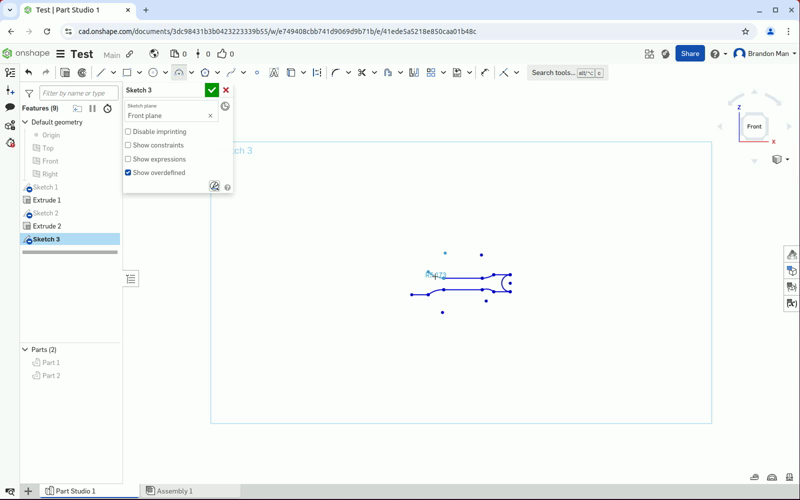
key_up(shift)
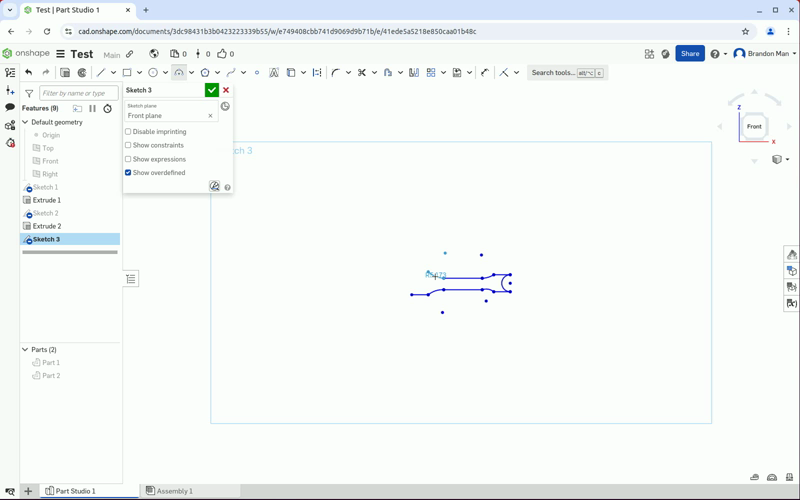
key(esc)
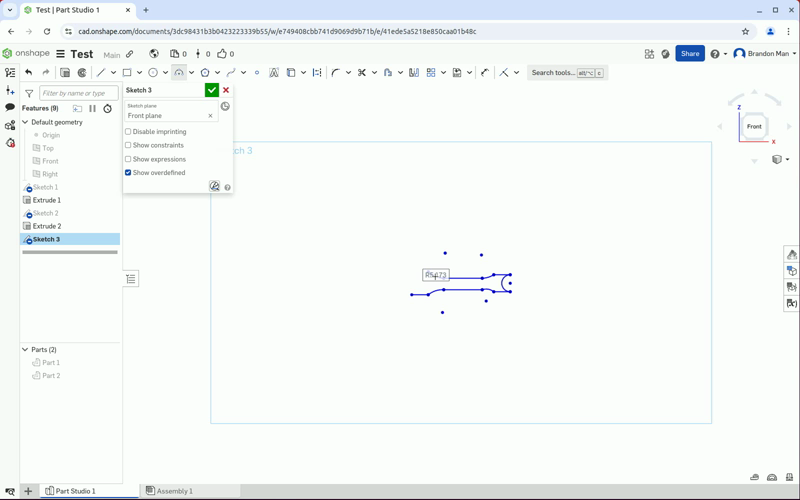
key(l)
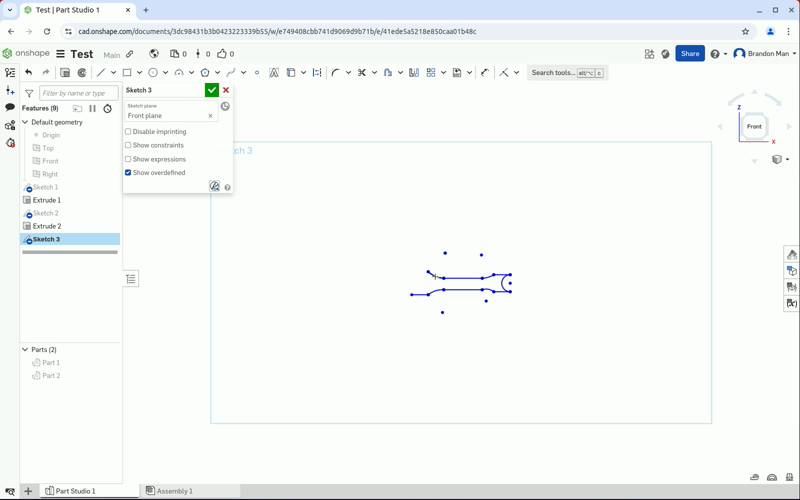
mouse_move(428, 271)
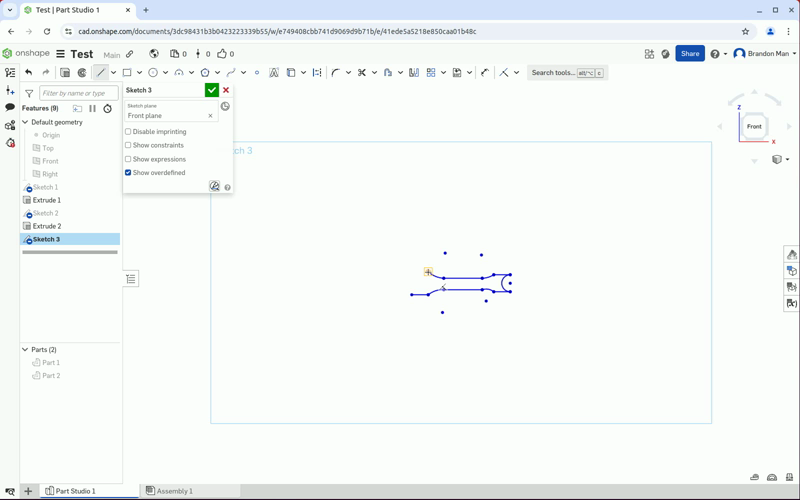
click(428, 271)
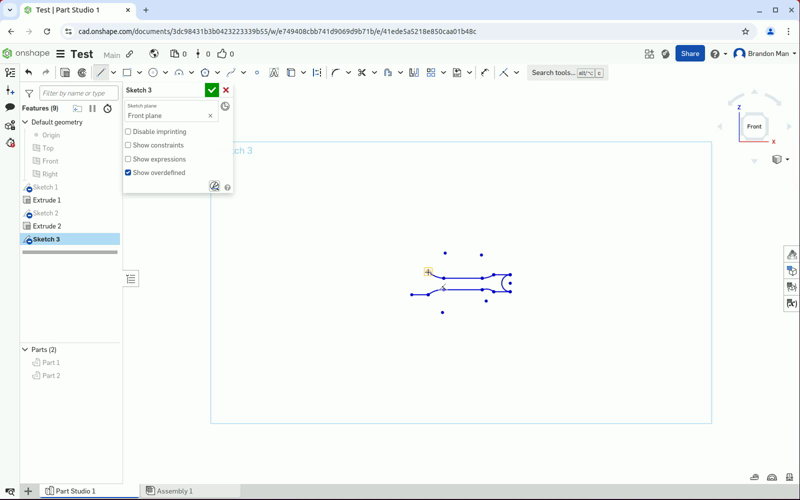
key_down(shift)
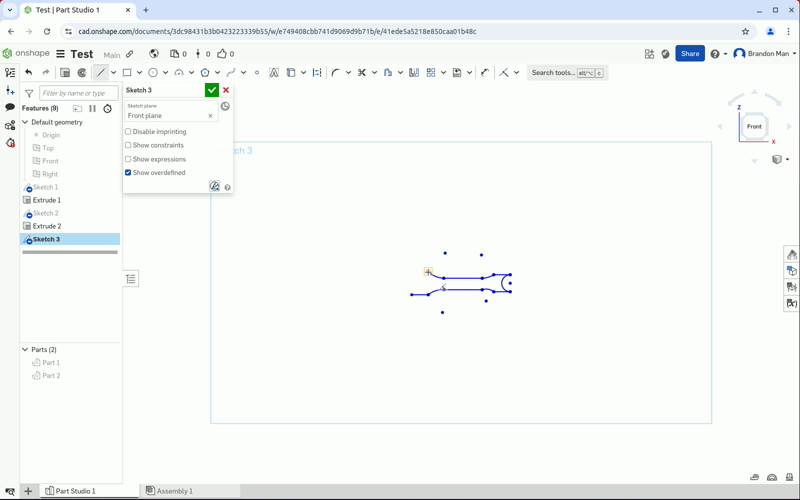
mouse_move(458, 271)
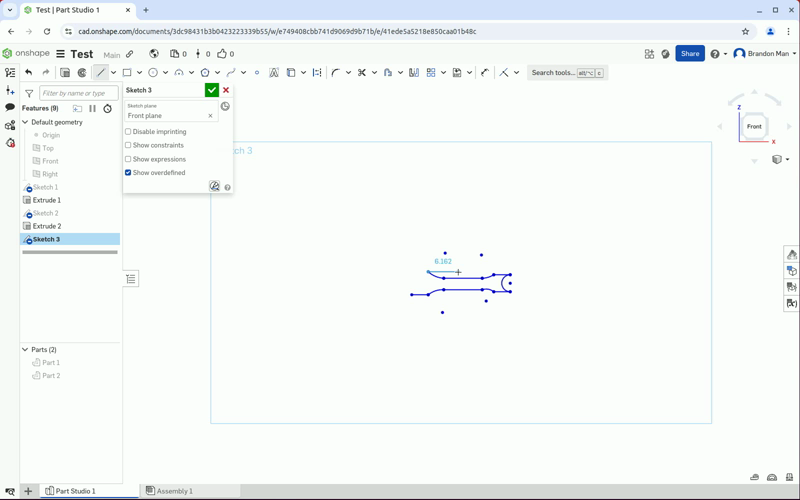
mouse_move(411, 271)
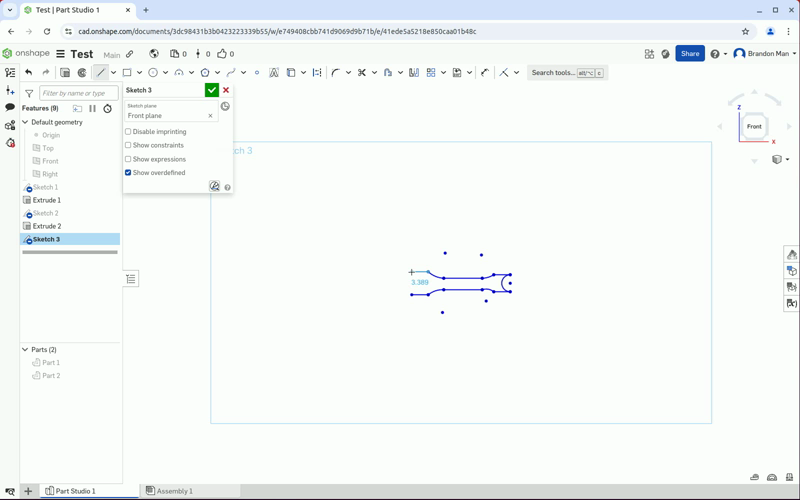
click(411, 271)
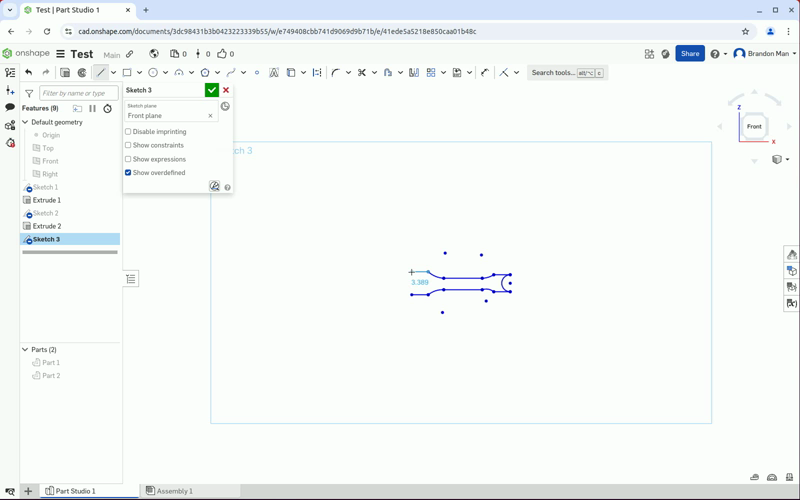
key_up(shift)
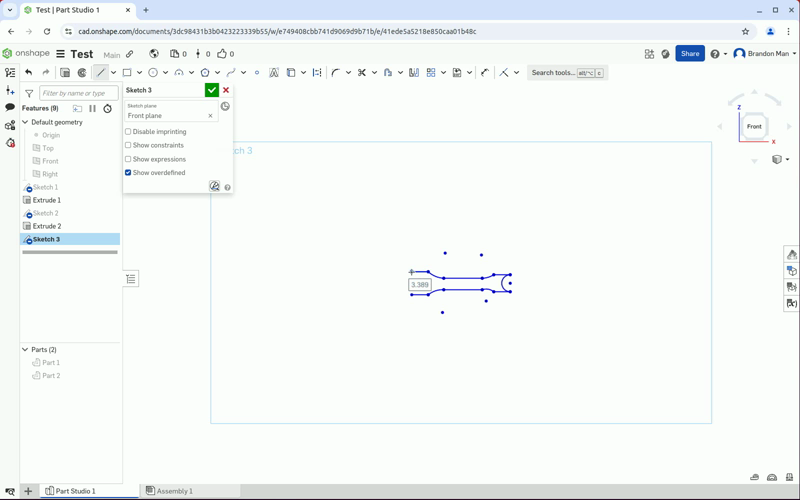
key(esc)
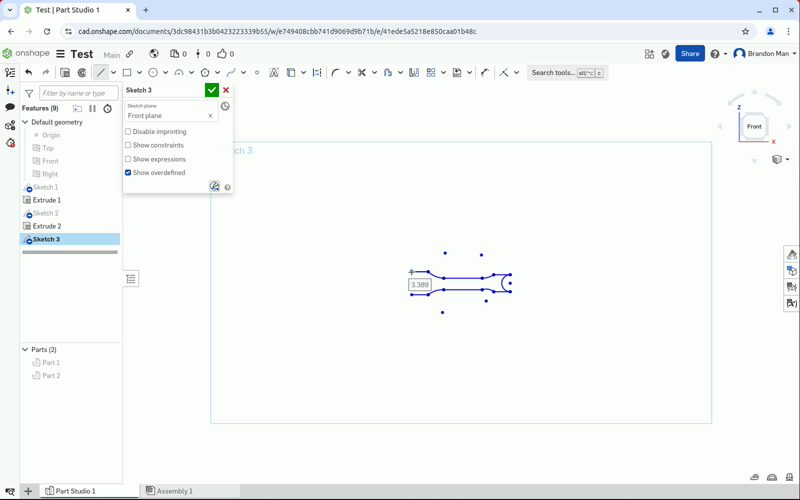
key(a)
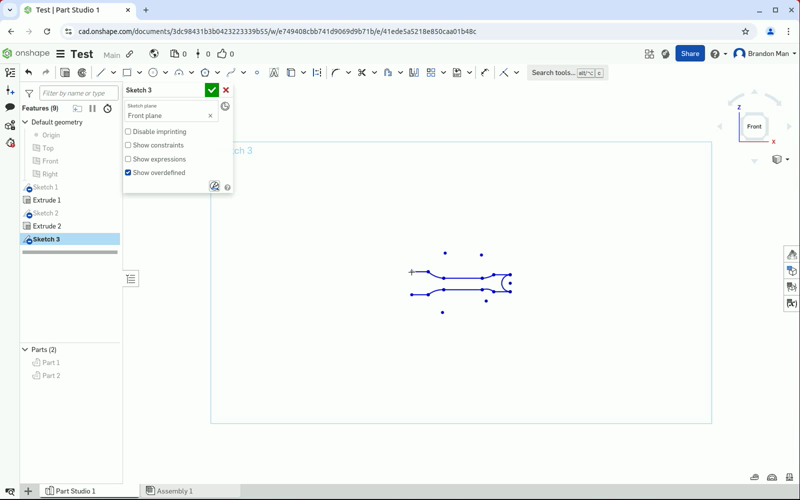
mouse_move(411, 271)
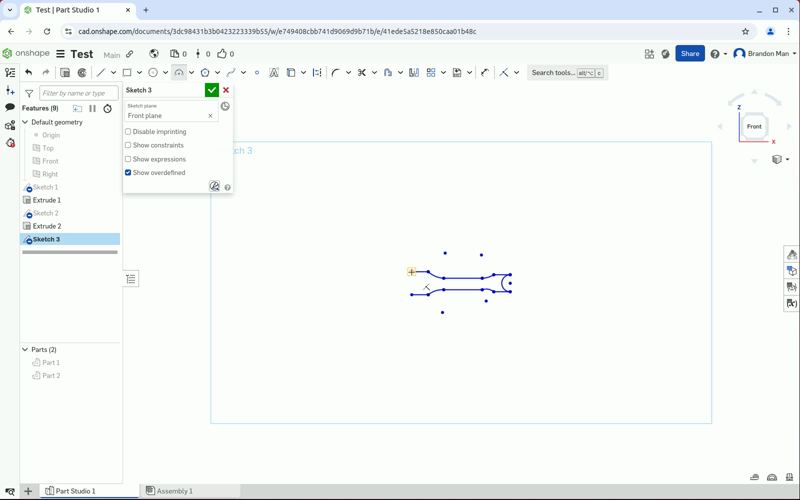
click(411, 271)
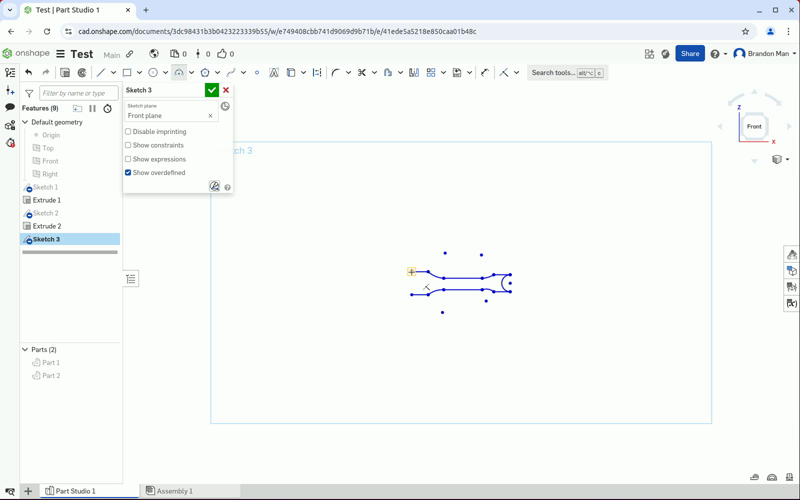
mouse_move(411, 294)
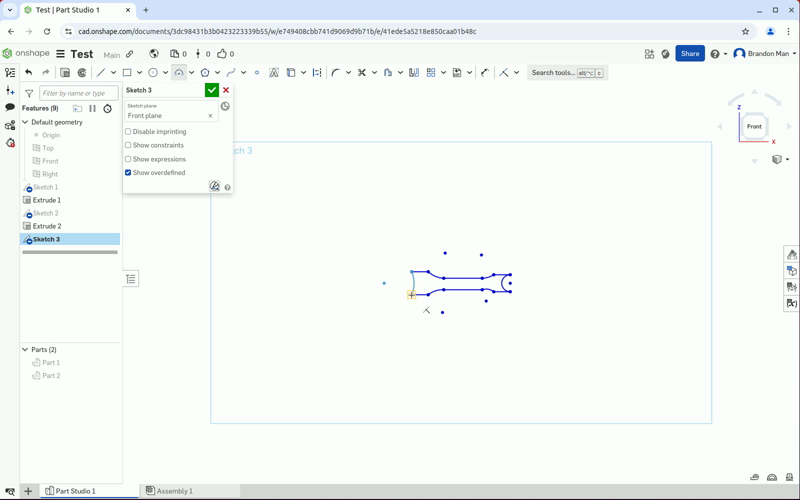
click(411, 294)
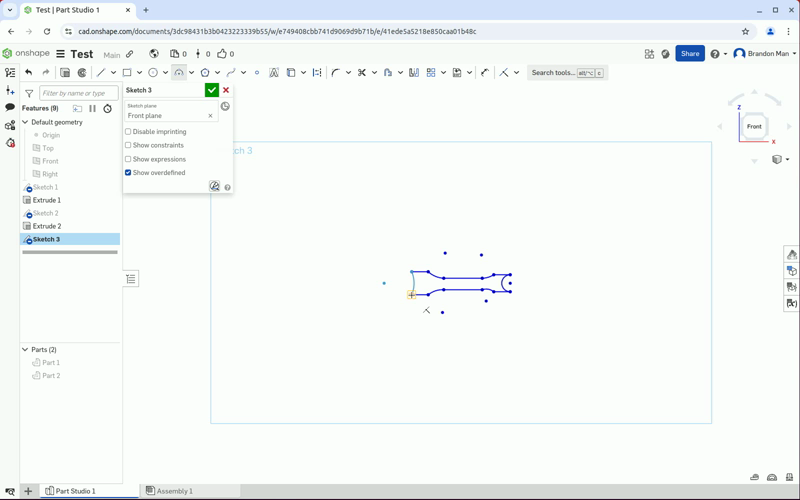
key_down(shift)
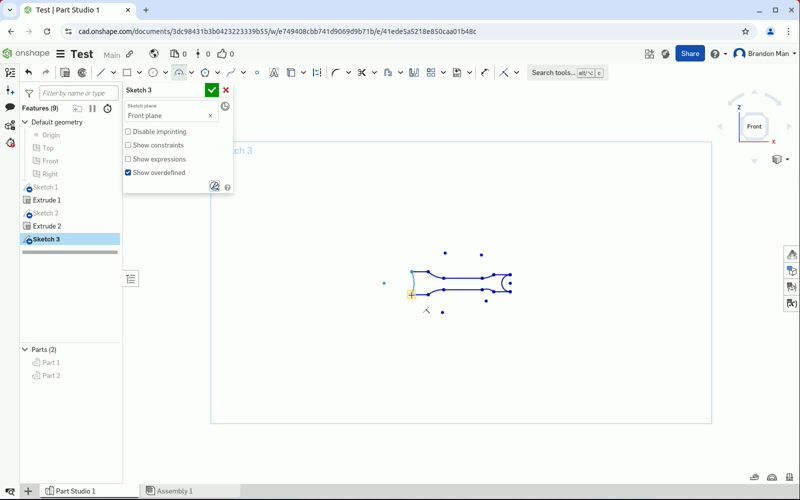
mouse_move(422, 283)
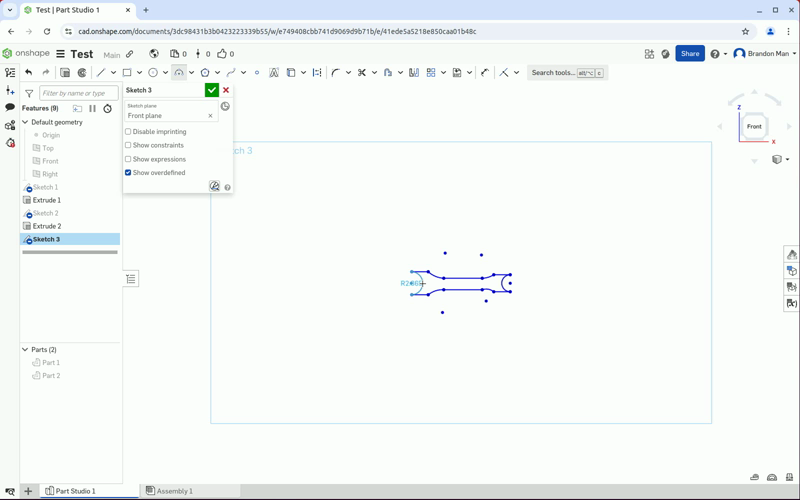
click(422, 283)
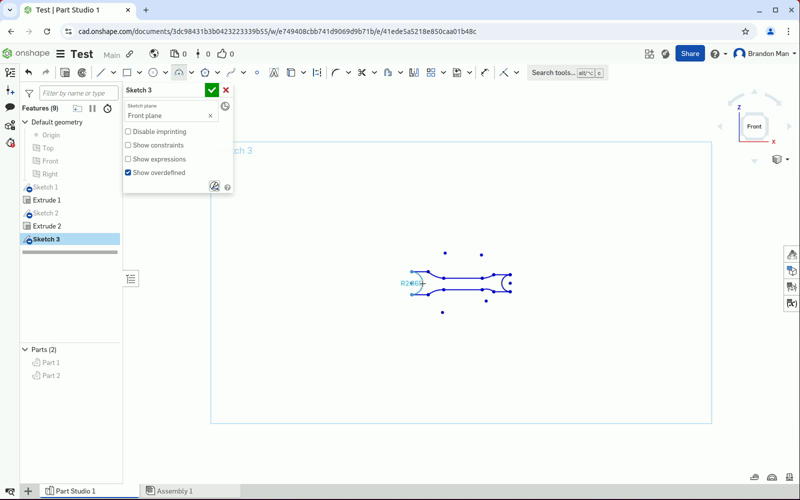
key_up(shift)
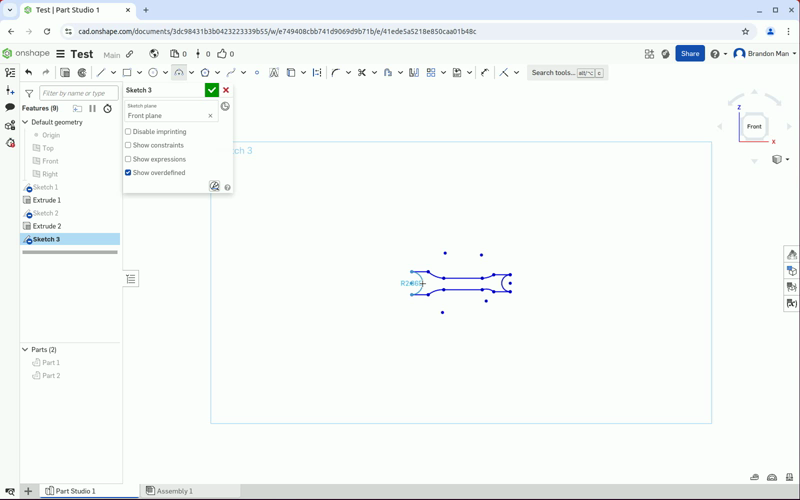
key(esc)
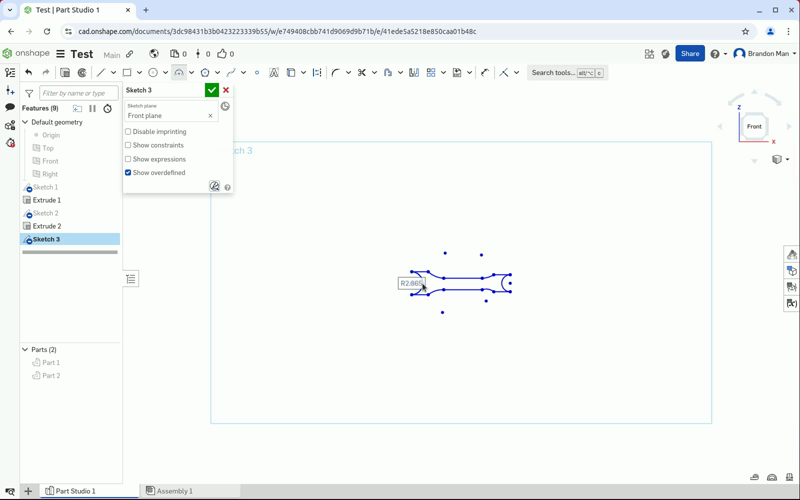
mouse_move(454, 287)
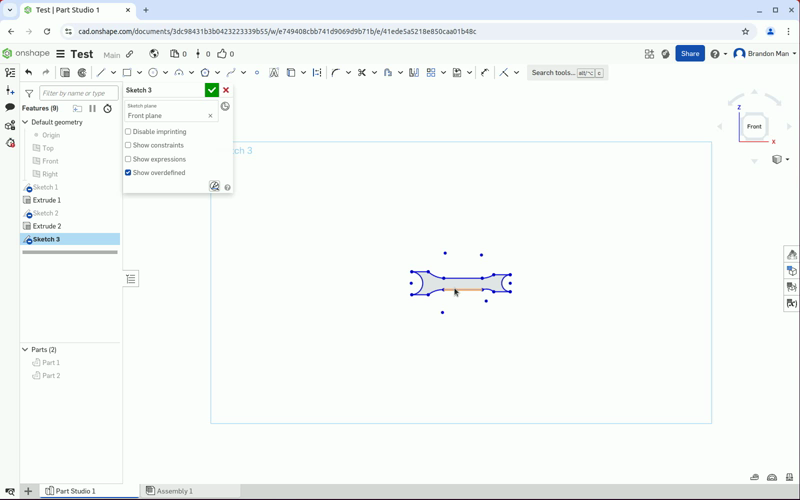
scroll(6)
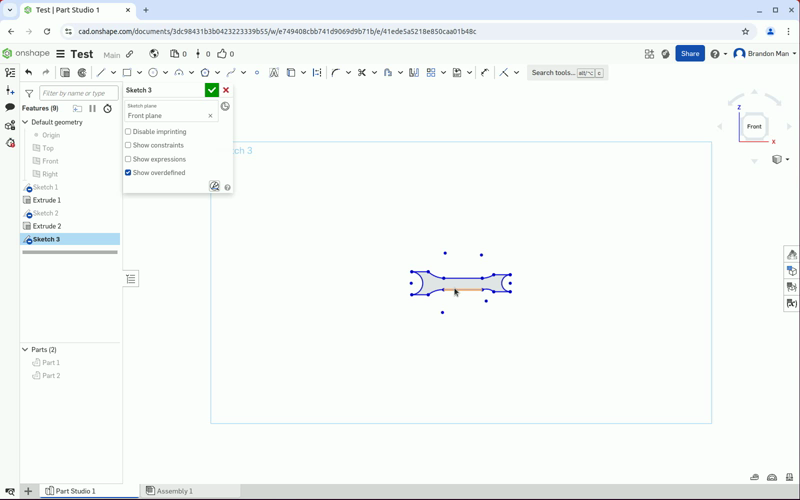
scroll(6)
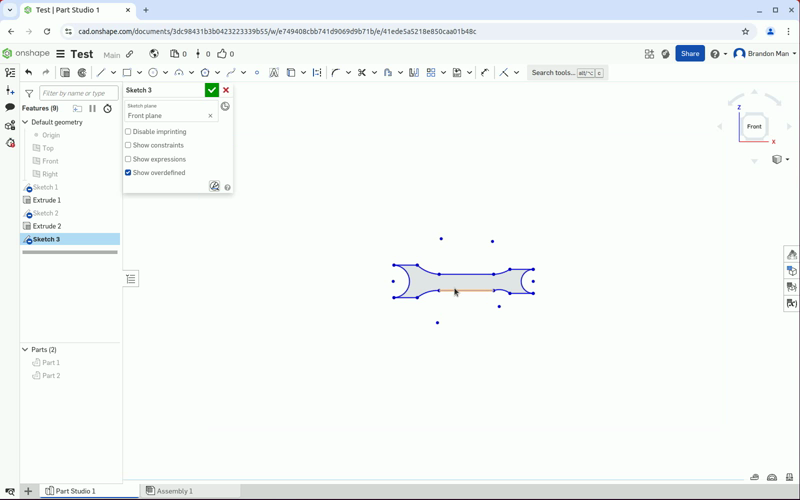
scroll(6)
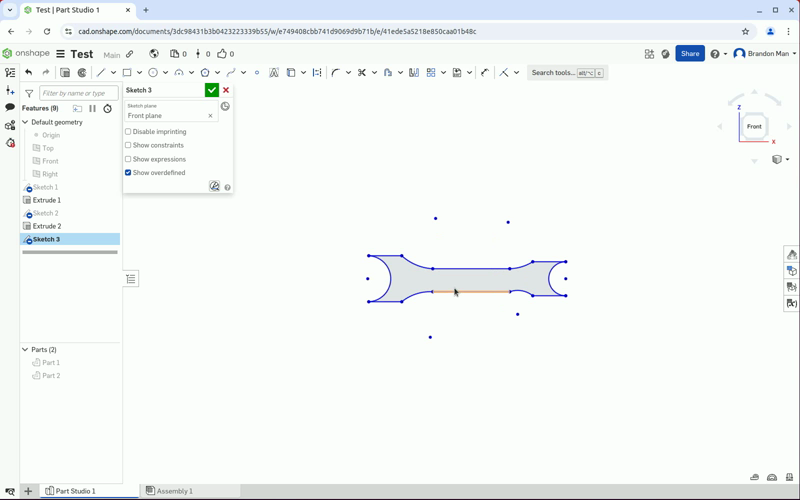
scroll(6)
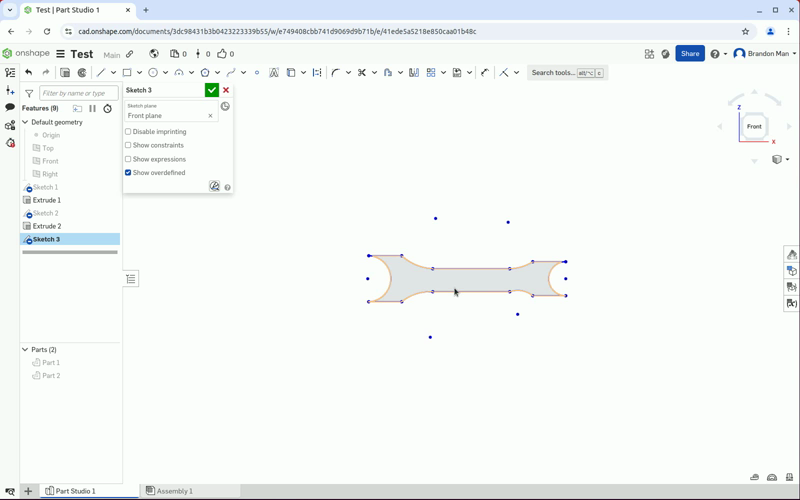
scroll(6)
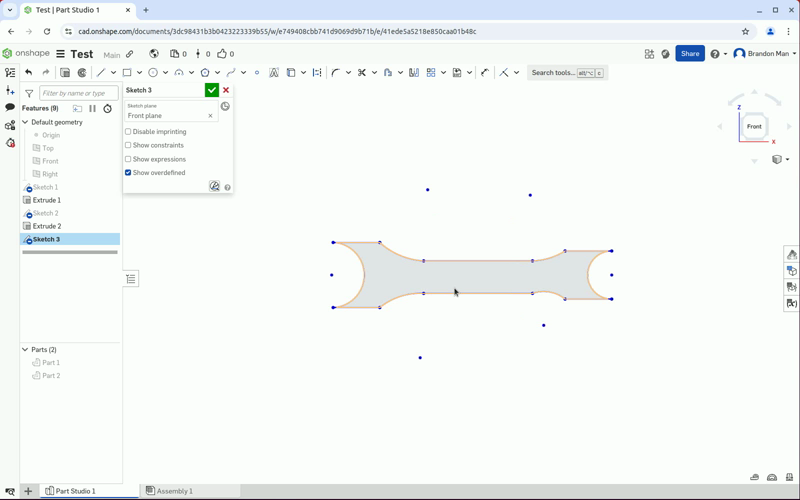
scroll(6)
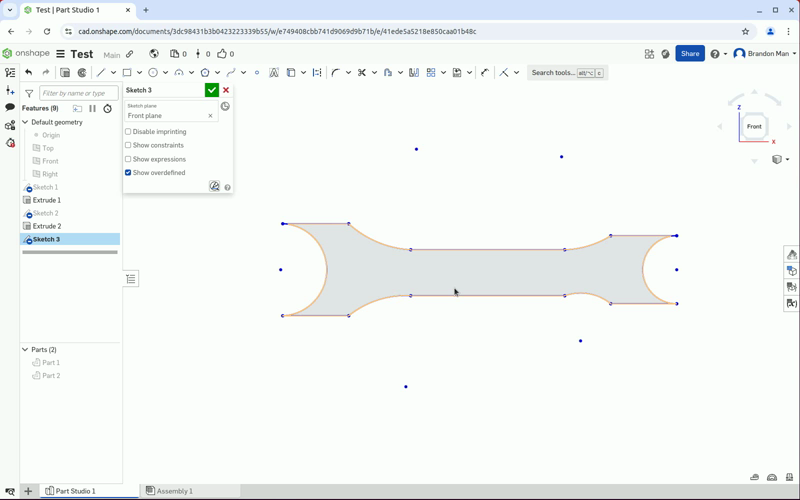
scroll(6)
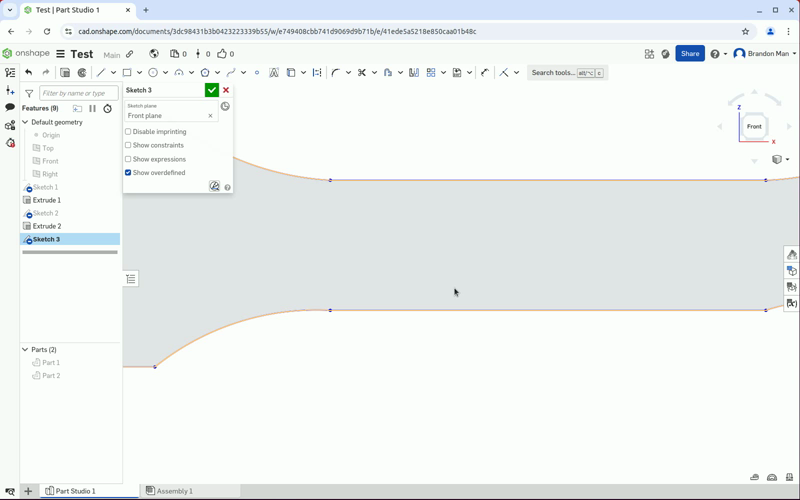
click(454, 287)
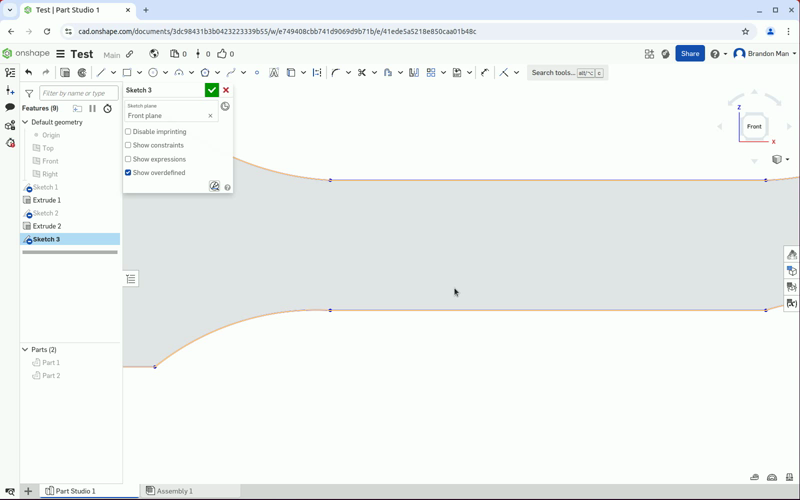
scroll(-6)
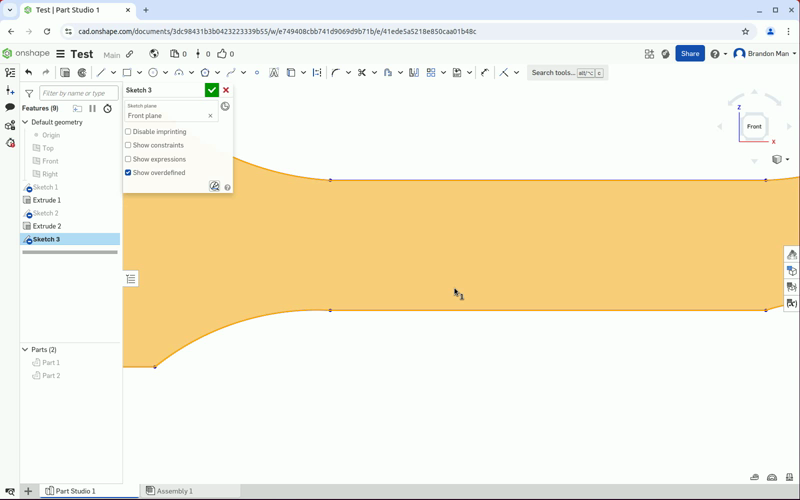
scroll(-6)
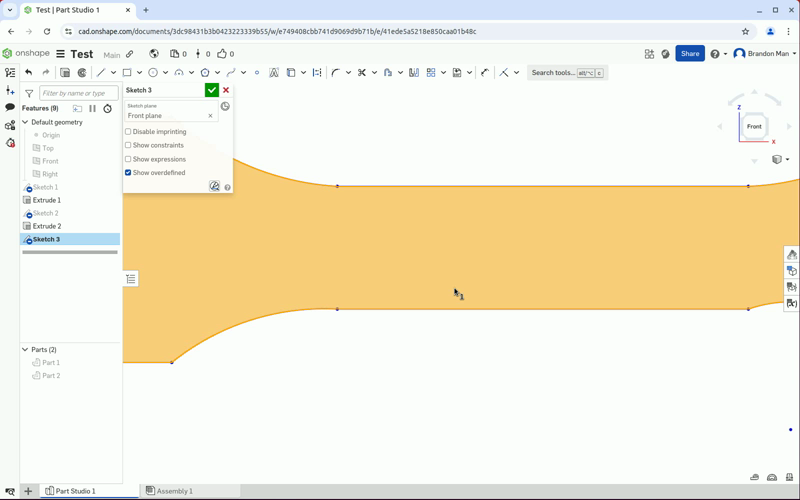
scroll(-6)
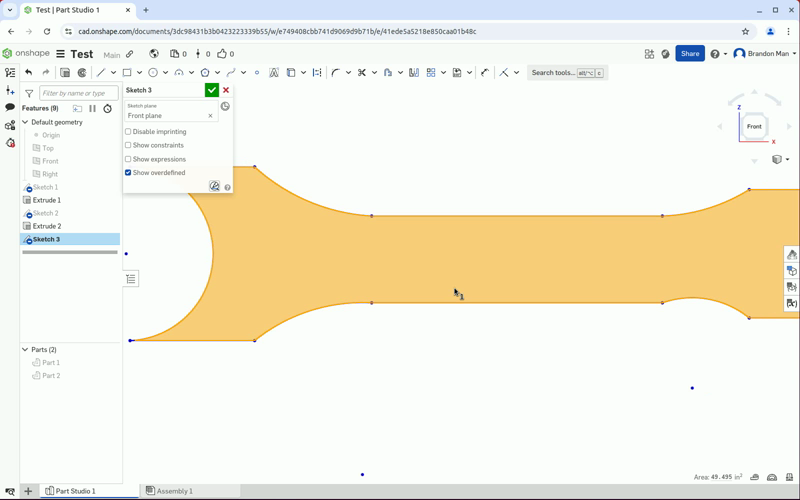
scroll(-6)
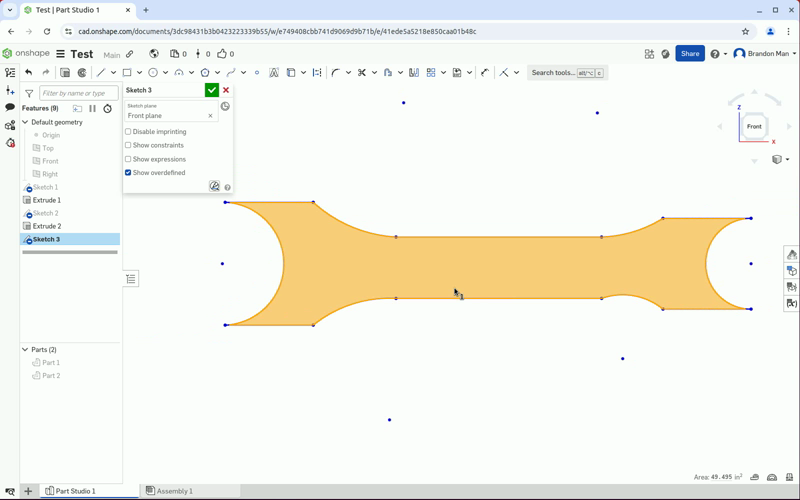
scroll(-6)
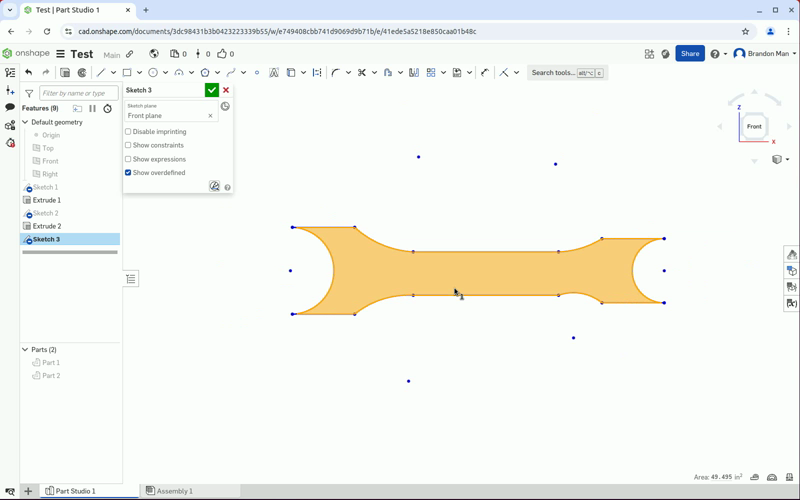
scroll(-6)
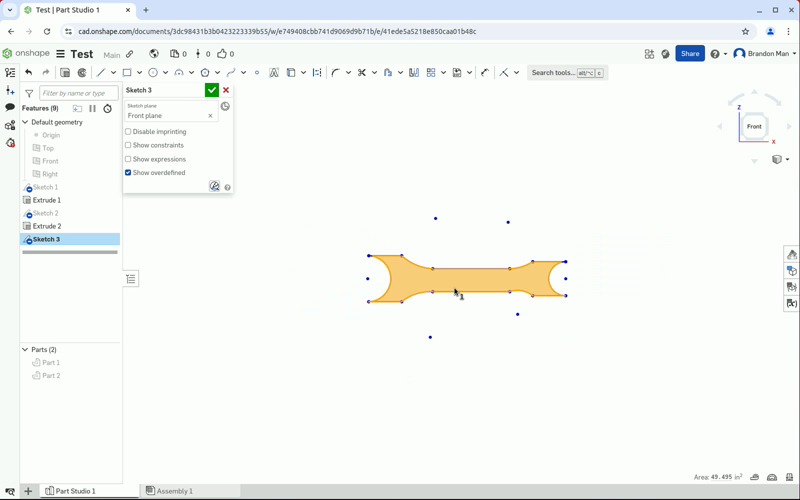
scroll(-6)
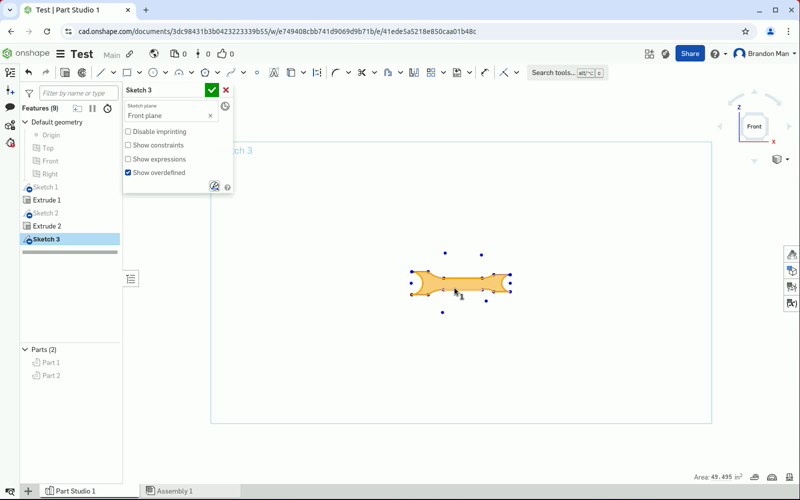
mouse_move(73, 352)
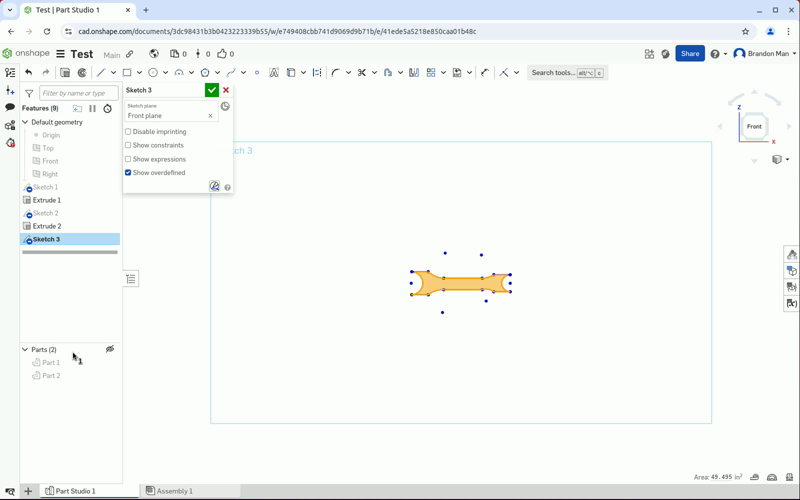
key(shift+y)
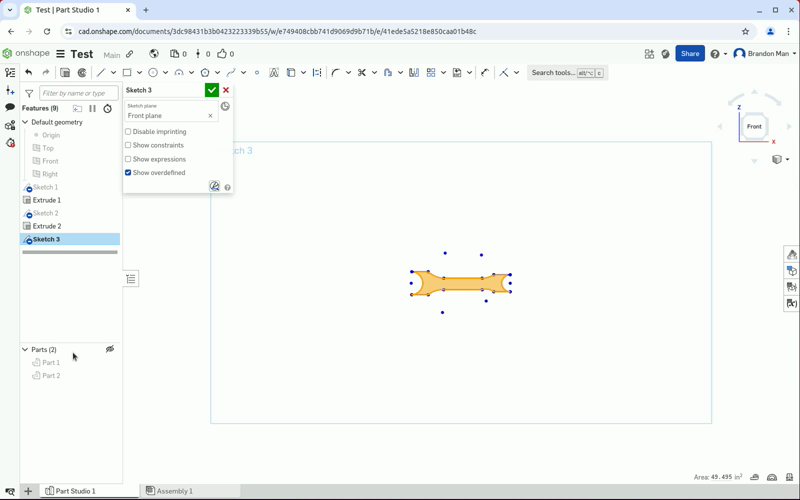
key(shift+e)
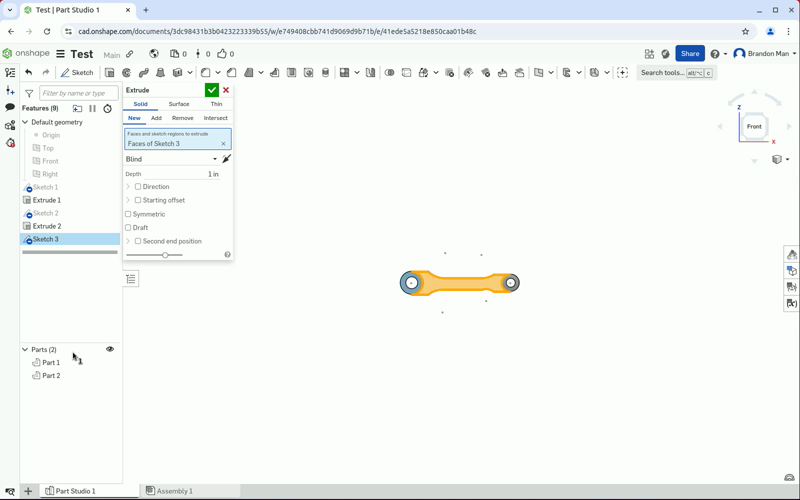
mouse_move(143, 106)
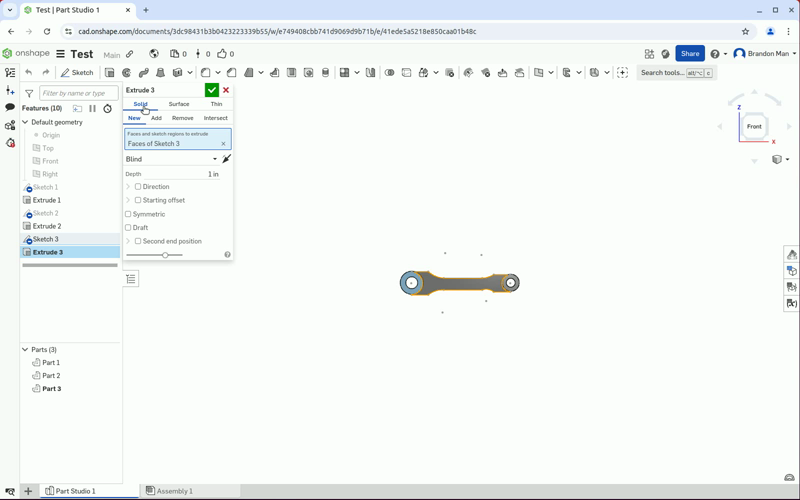
click(143, 106)
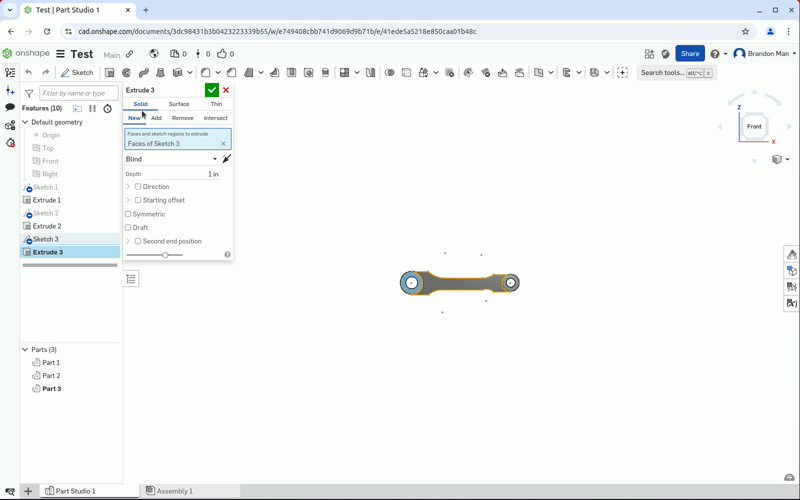
mouse_move(137, 120)
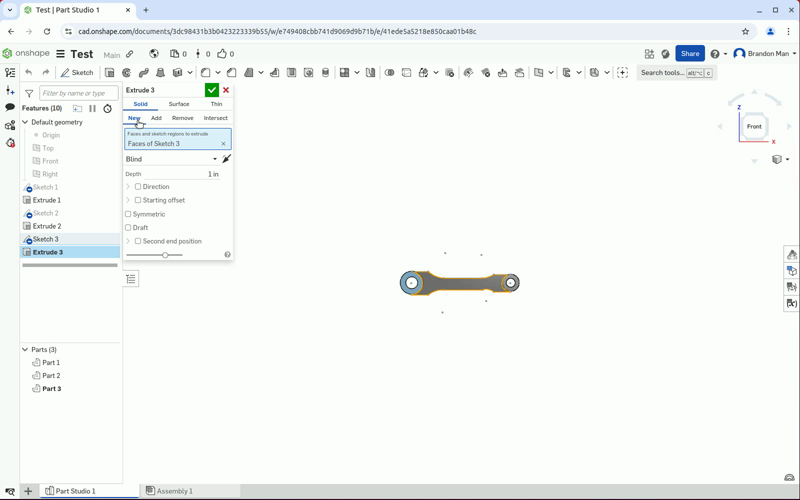
click(137, 120)
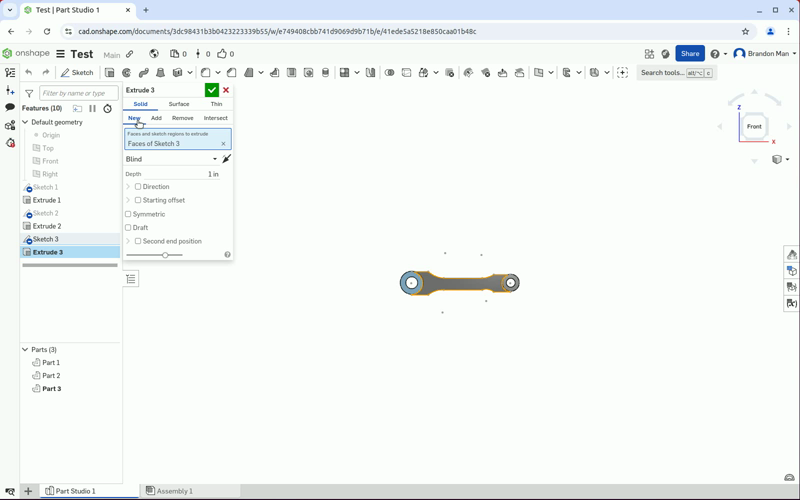
key(tab, 4)
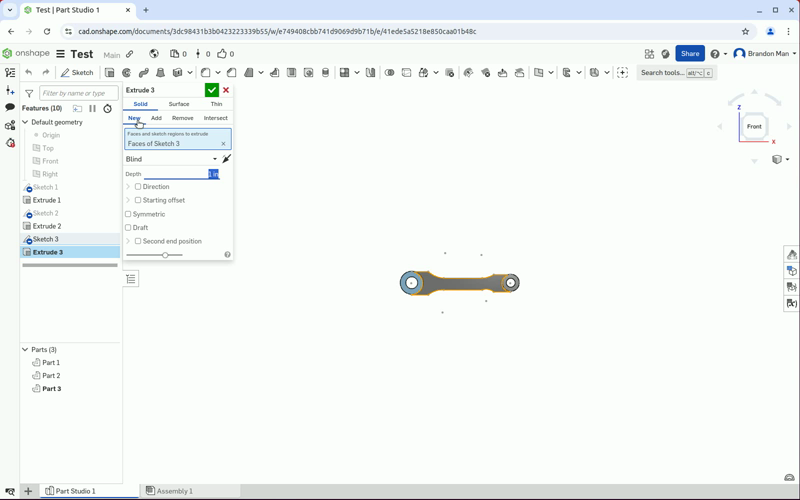
text(1.204)
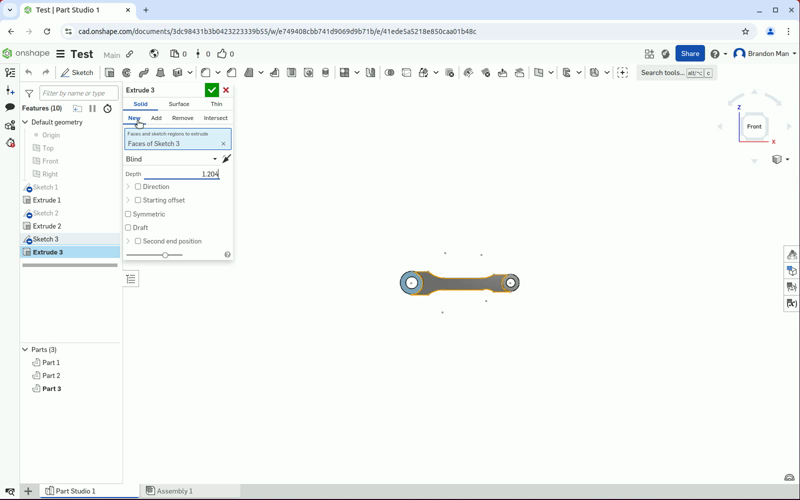
key(enter)
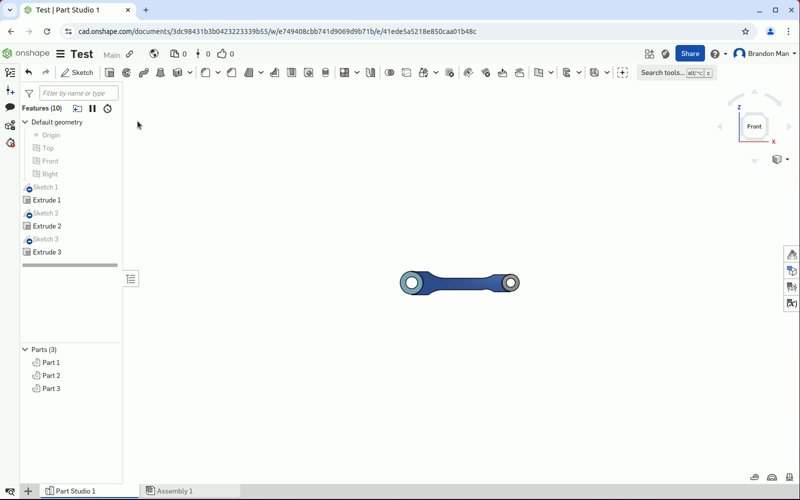
key(shift+h)
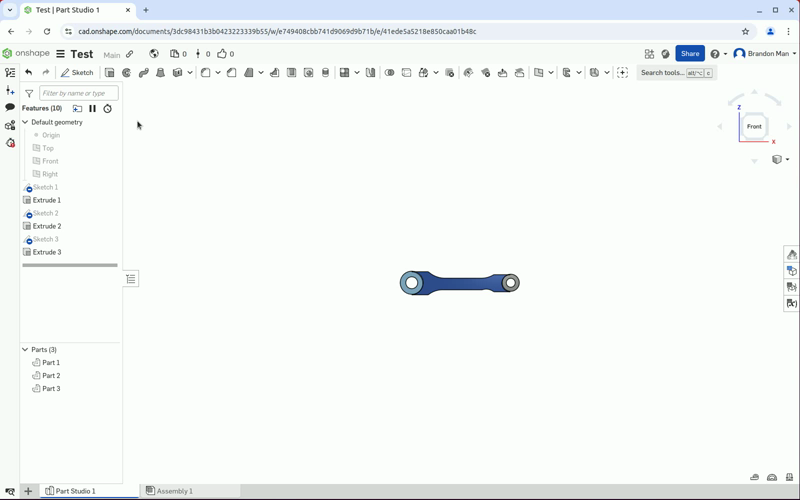
key(shift+h)
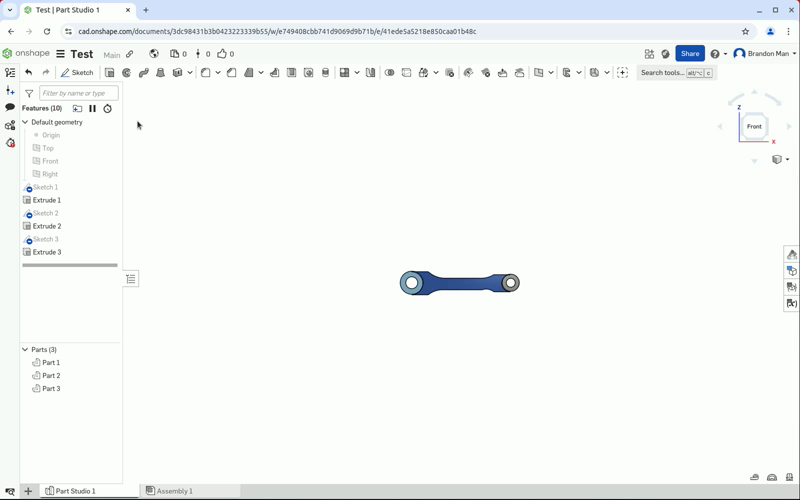
mouse_move(73, 189)
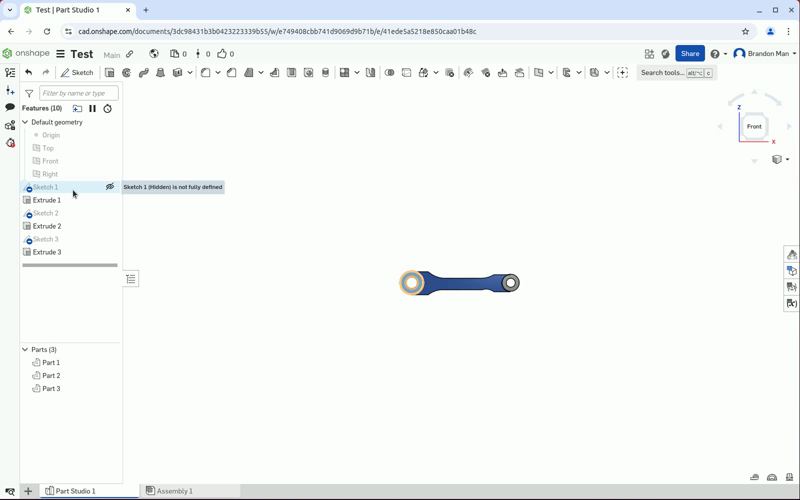
click(73, 189)
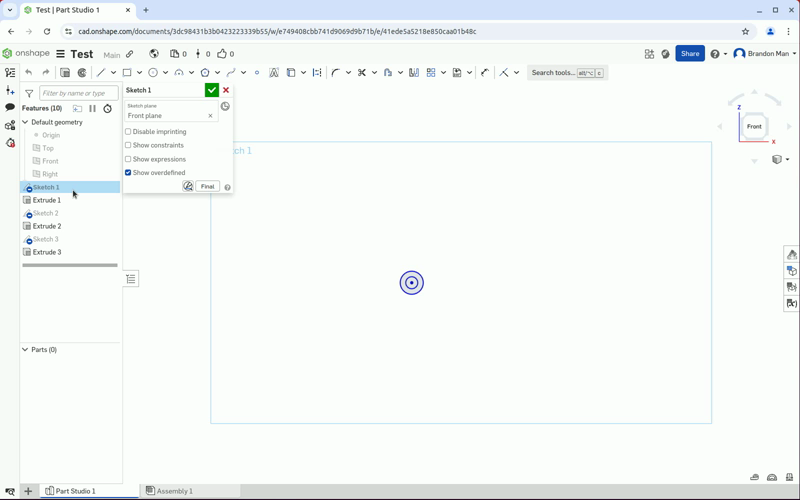
mouse_move(229, 92)
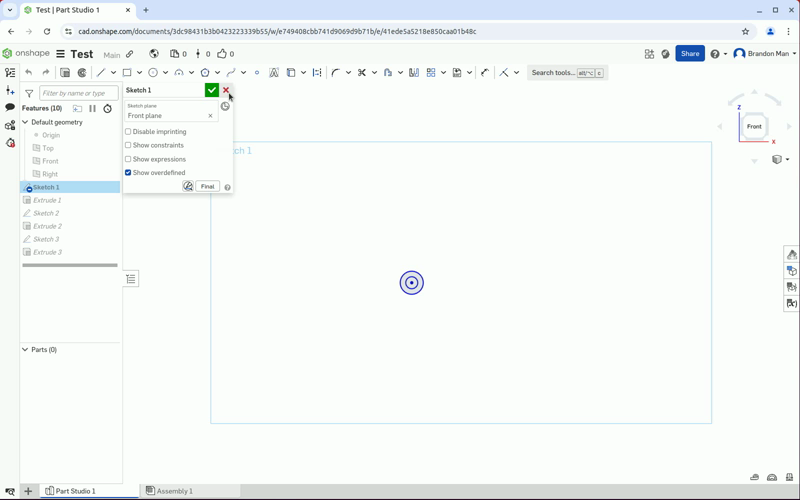
click(229, 92)
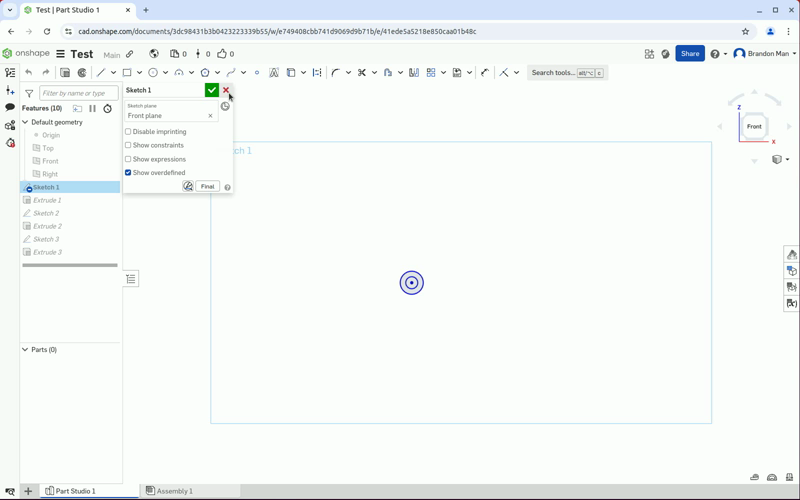
key(shift+s)
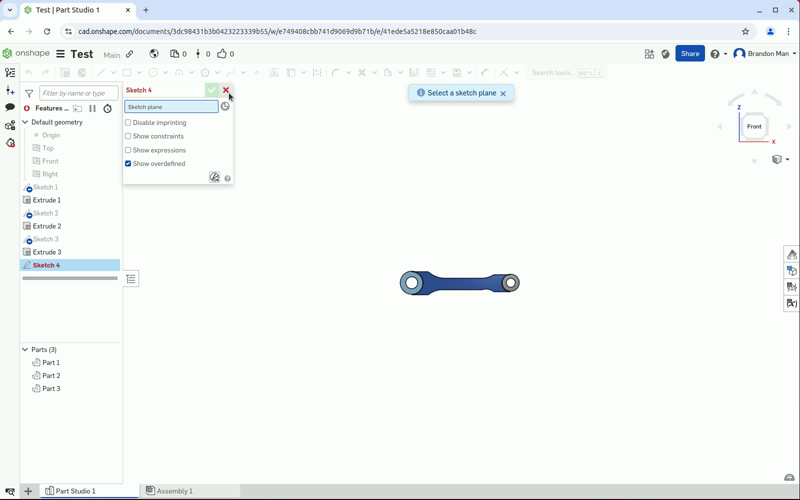
mouse_move(73, 163)
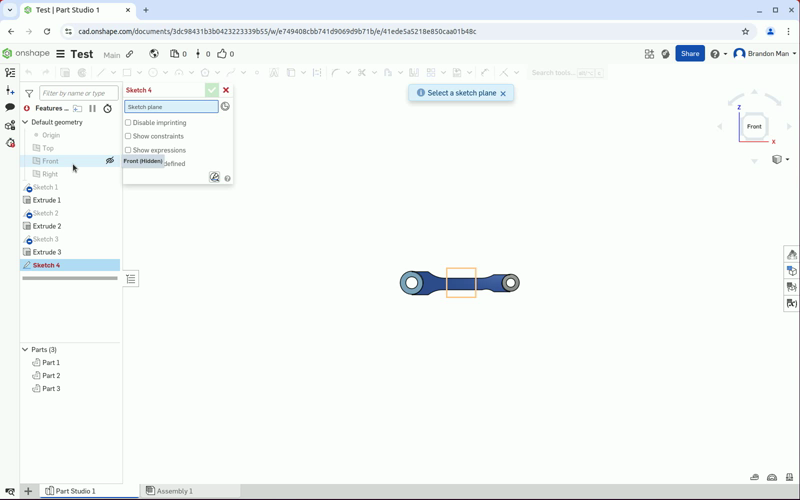
click(73, 163)
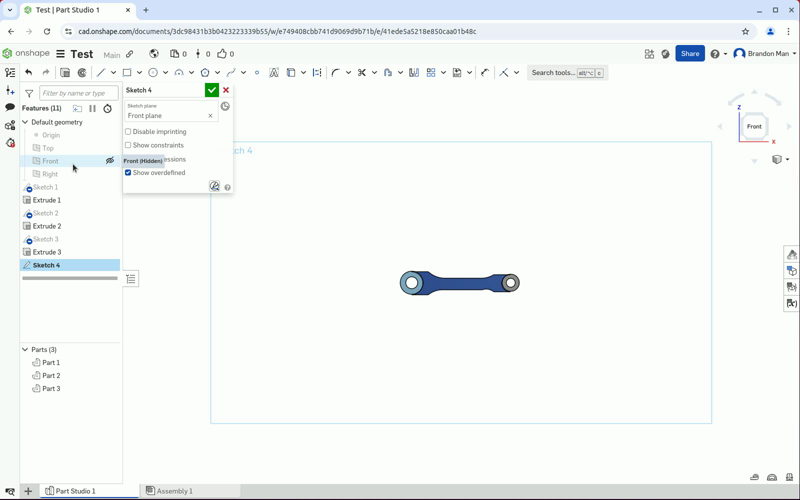
mouse_move(73, 352)
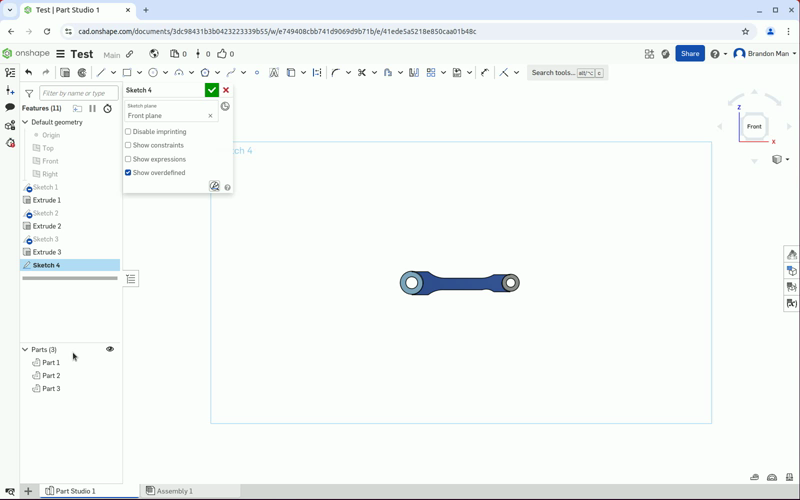
key(y)
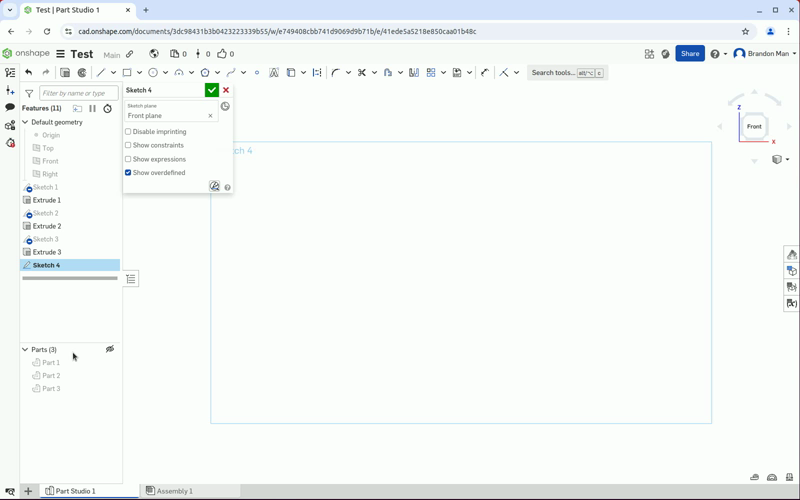
key(c)
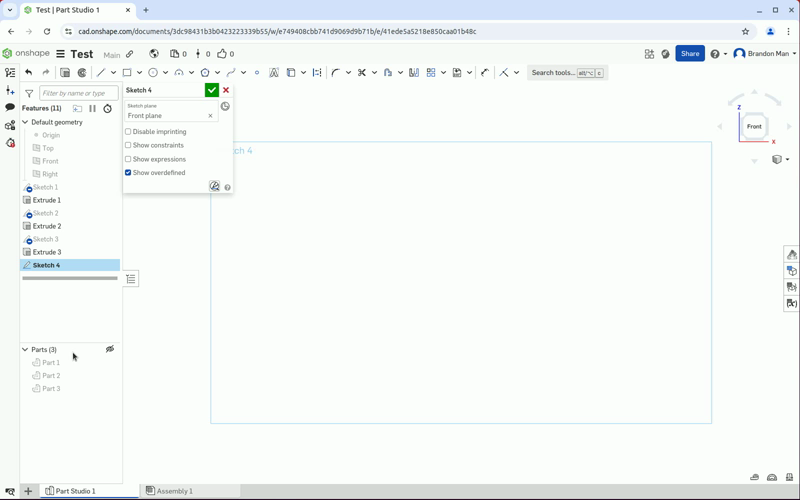
key_down(shift)
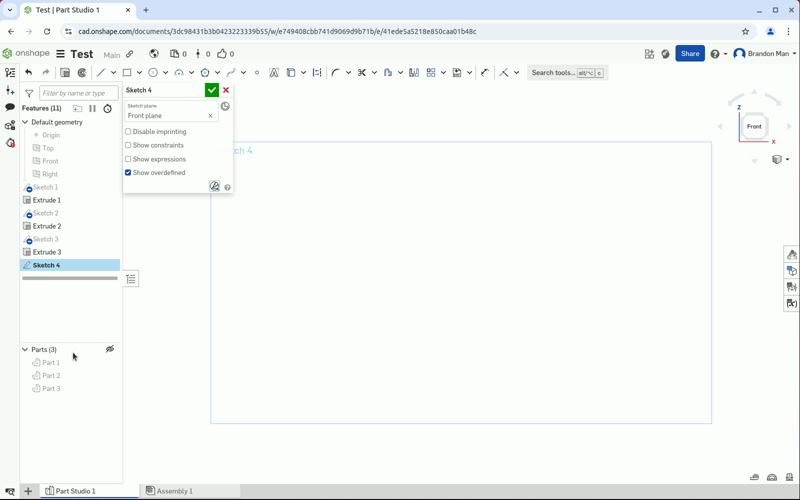
mouse_move(569, 282)
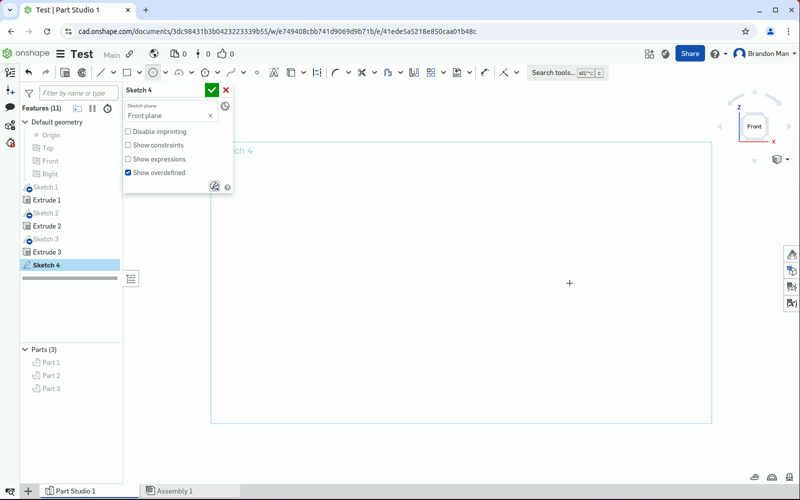
click(569, 282)
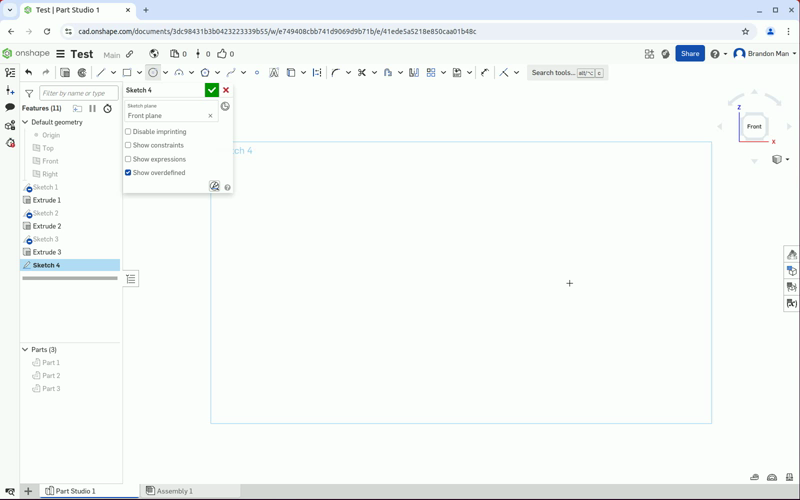
key_up(shift)
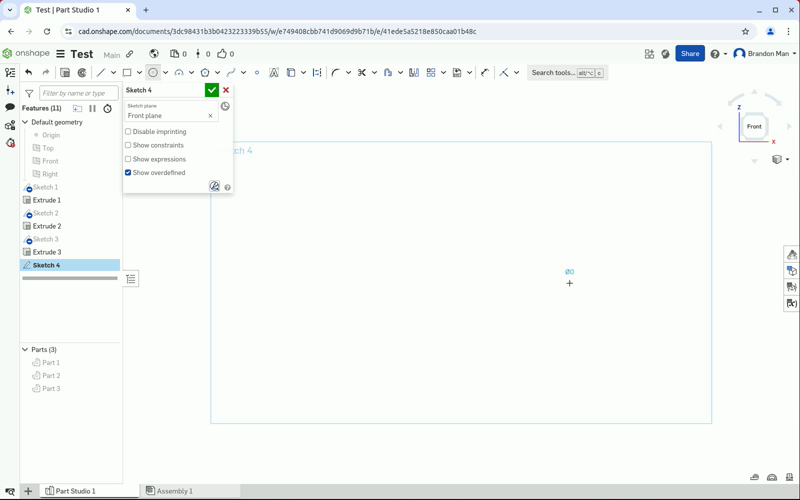
mouse_move(574, 282)
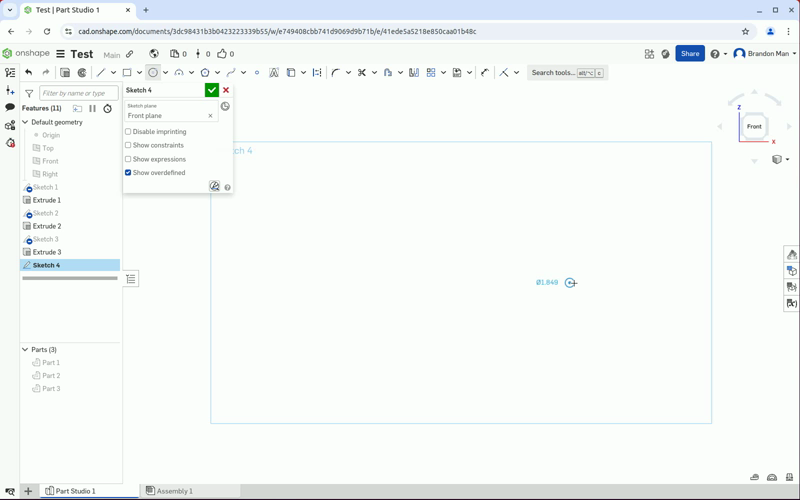
click(574, 282)
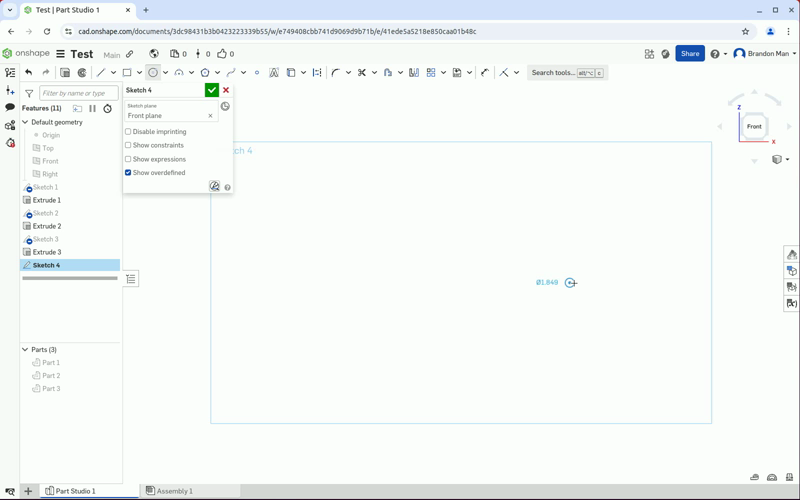
key(esc)
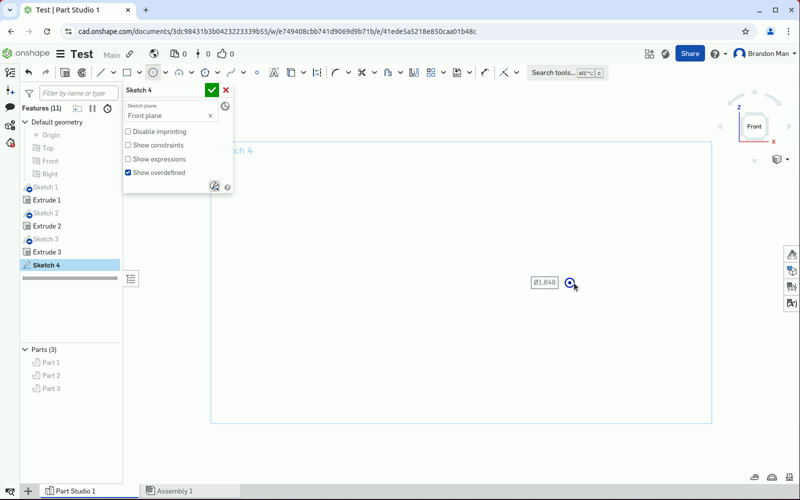
mouse_move(567, 285)
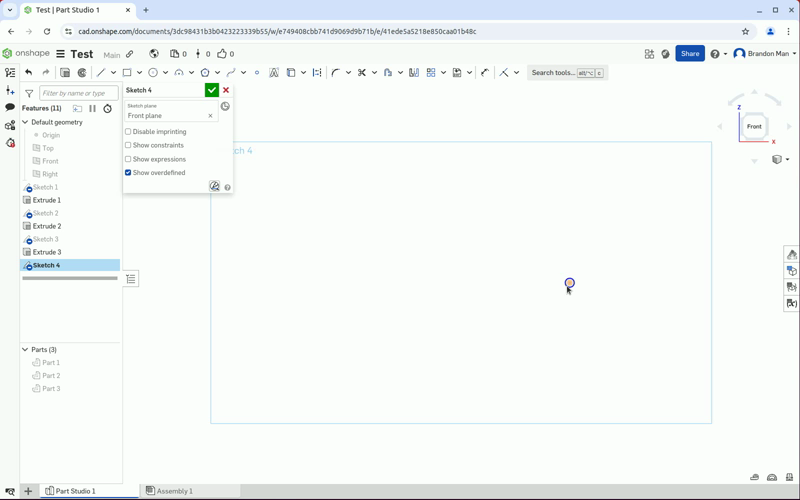
scroll(6)
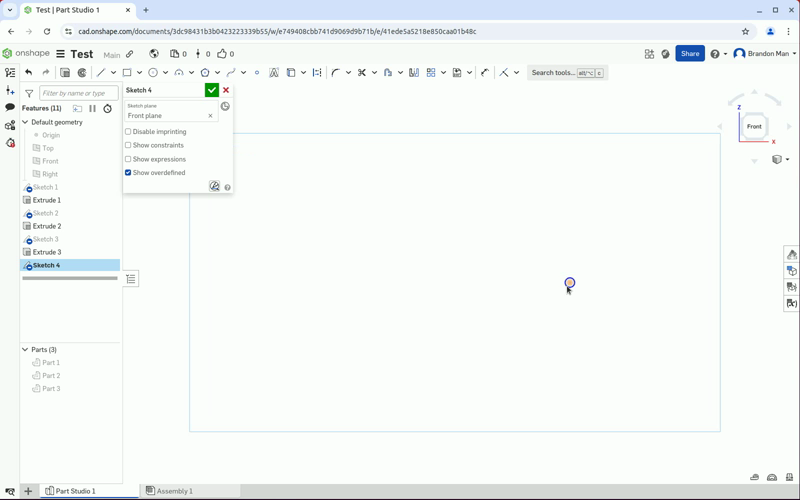
scroll(6)
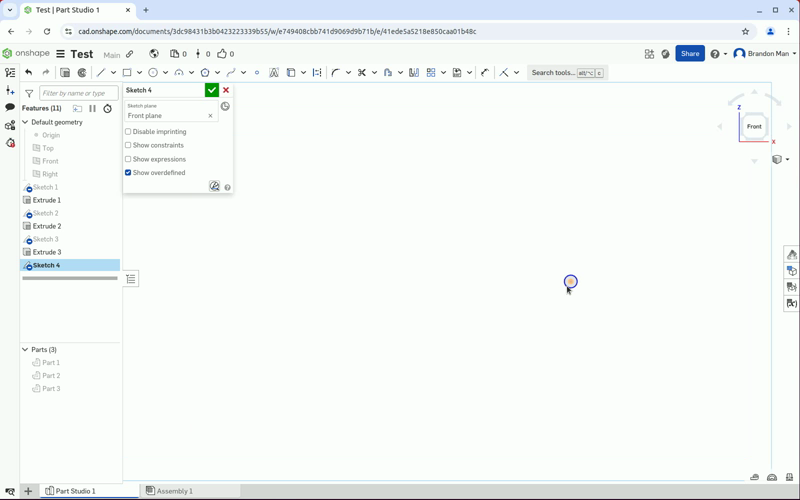
scroll(6)
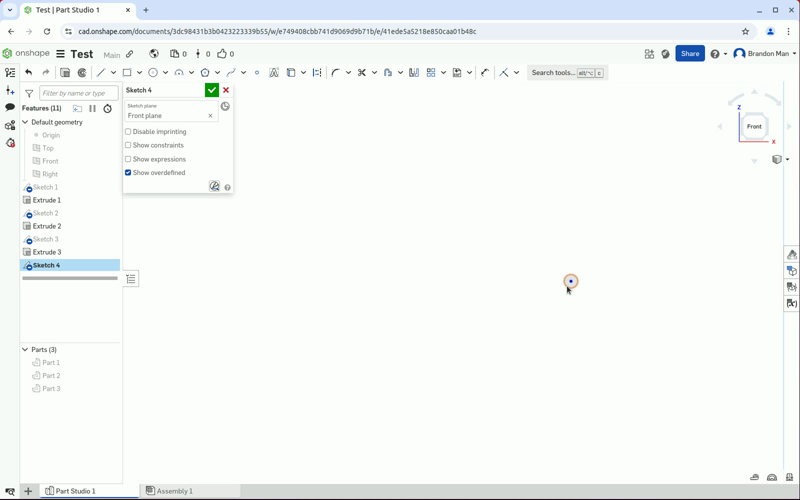
scroll(6)
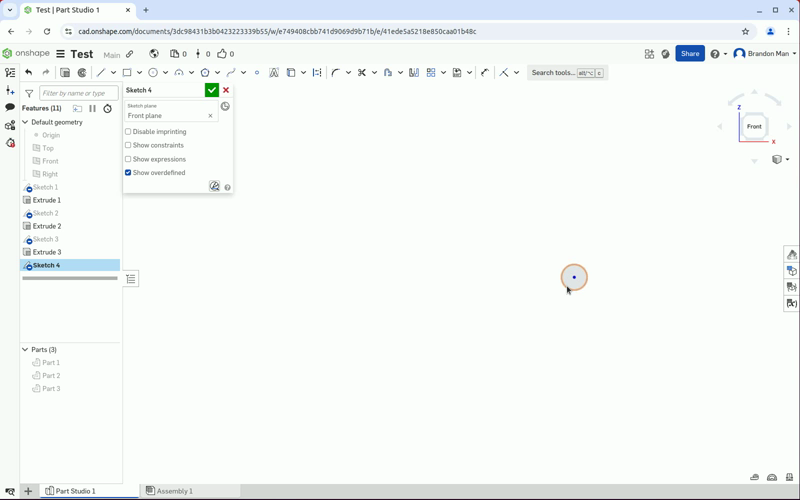
scroll(6)
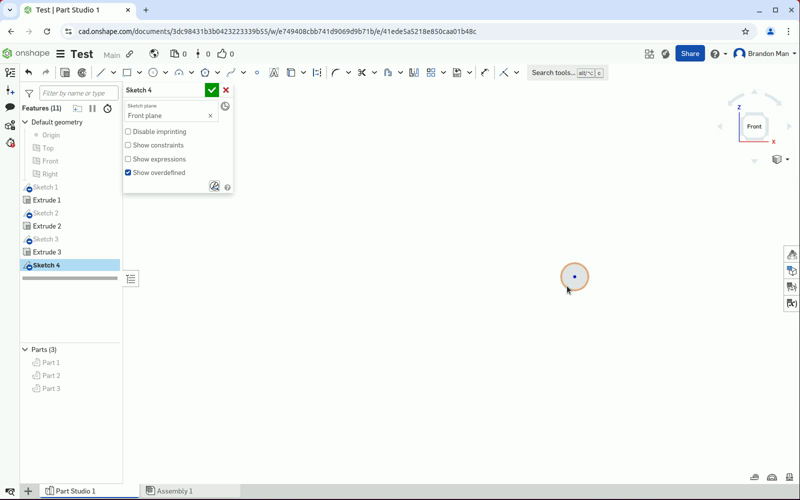
scroll(6)
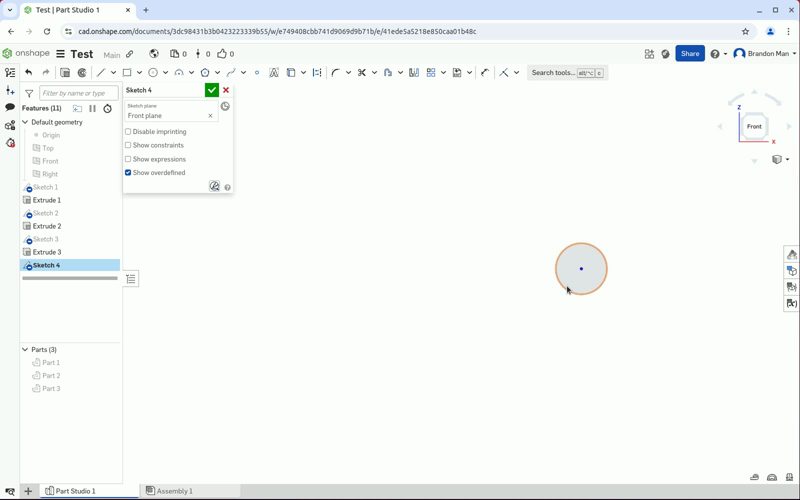
scroll(6)
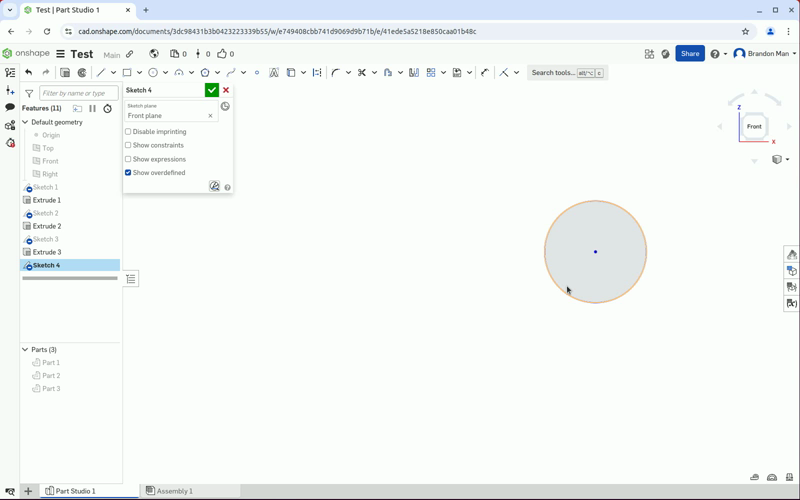
click(567, 285)
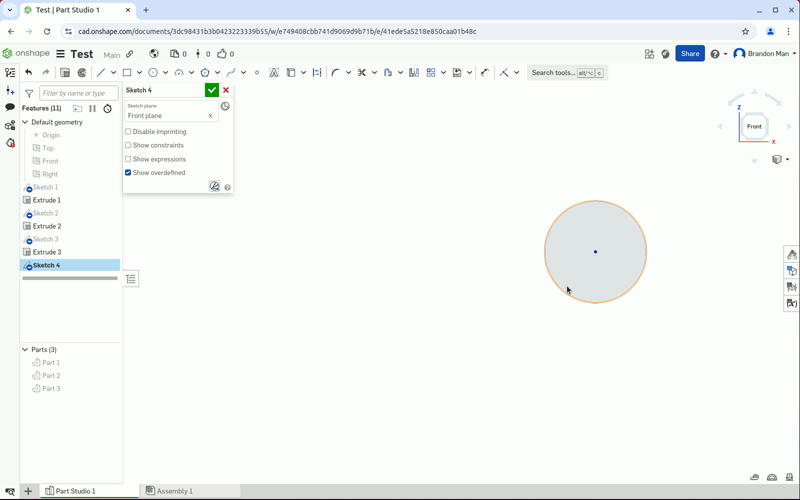
scroll(-6)
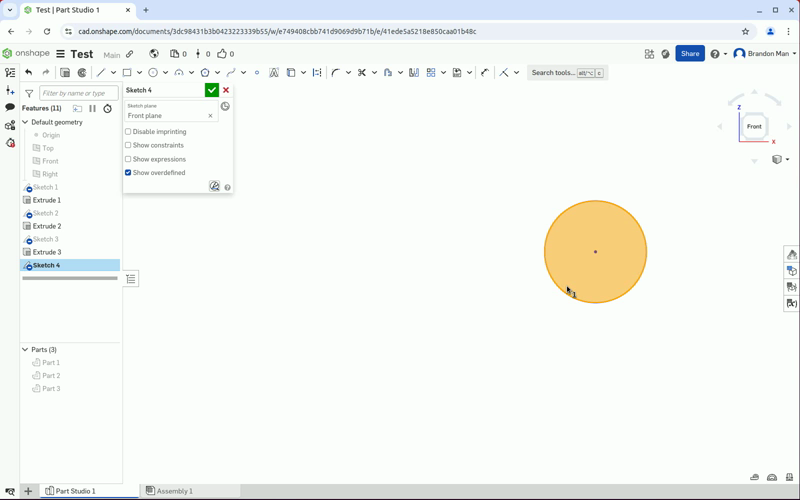
scroll(-6)
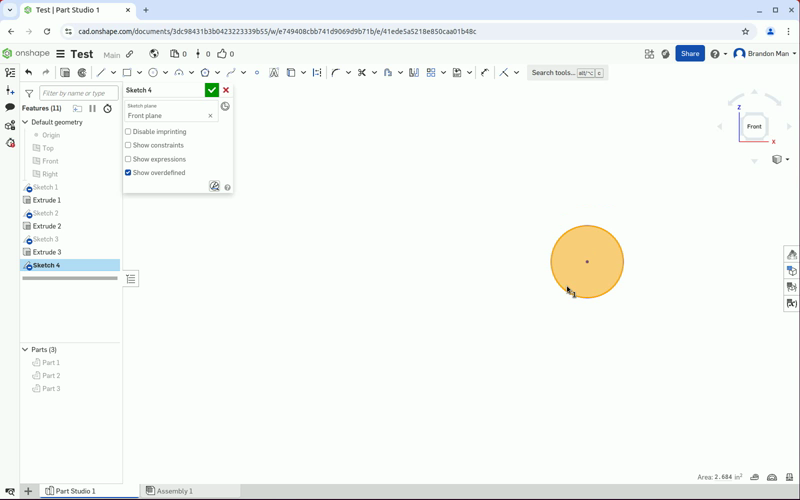
scroll(-6)
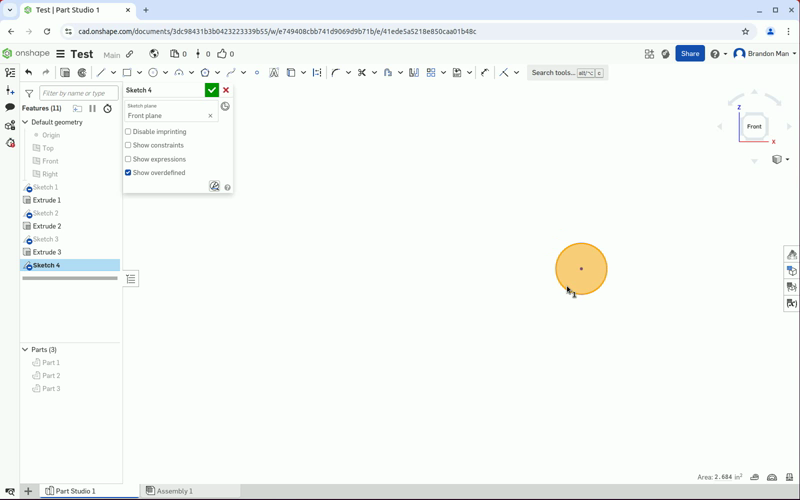
scroll(-6)
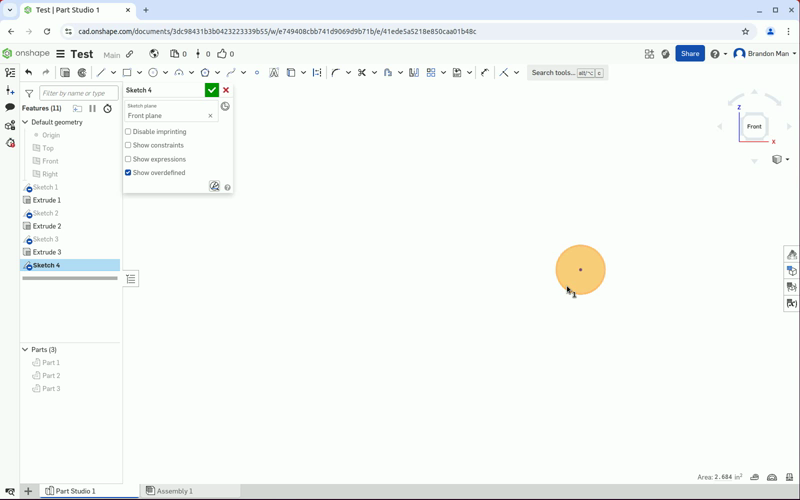
scroll(-6)
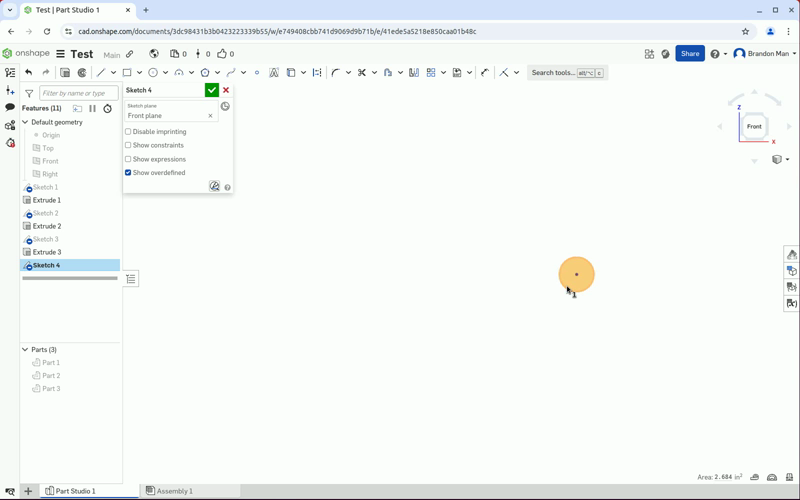
scroll(-6)
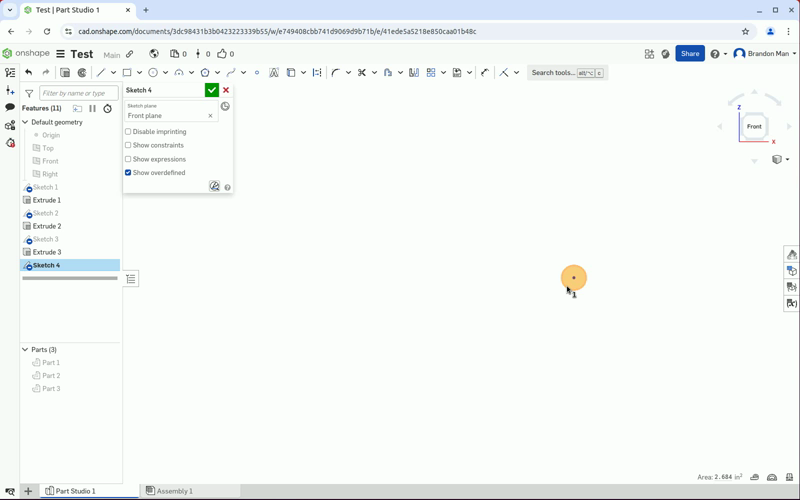
scroll(-6)
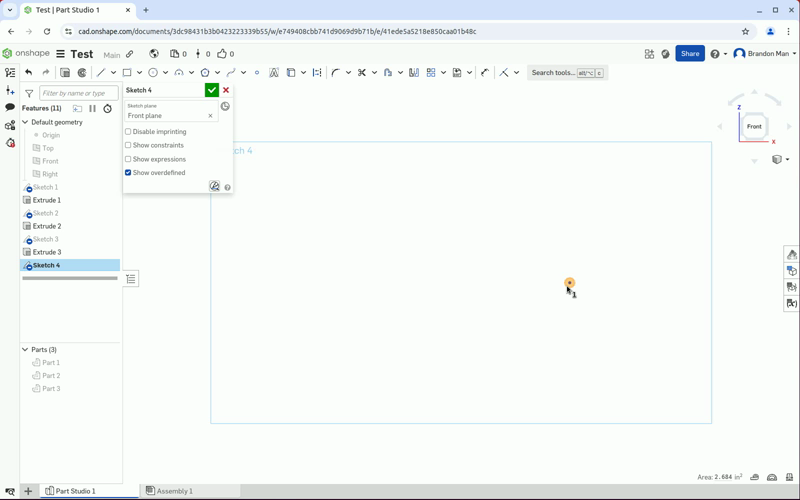
mouse_move(73, 352)
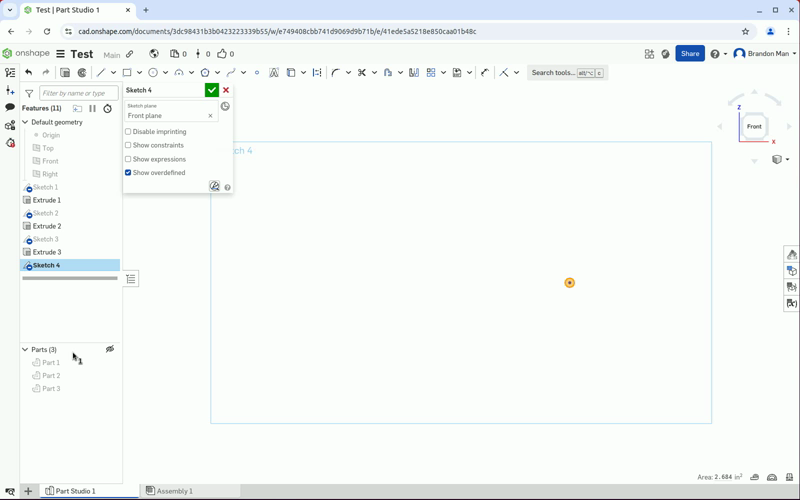
key(shift+y)
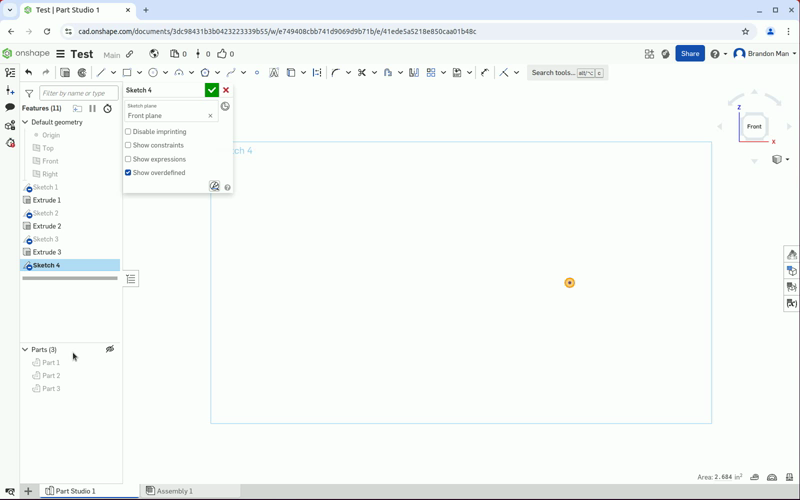
key(shift+e)
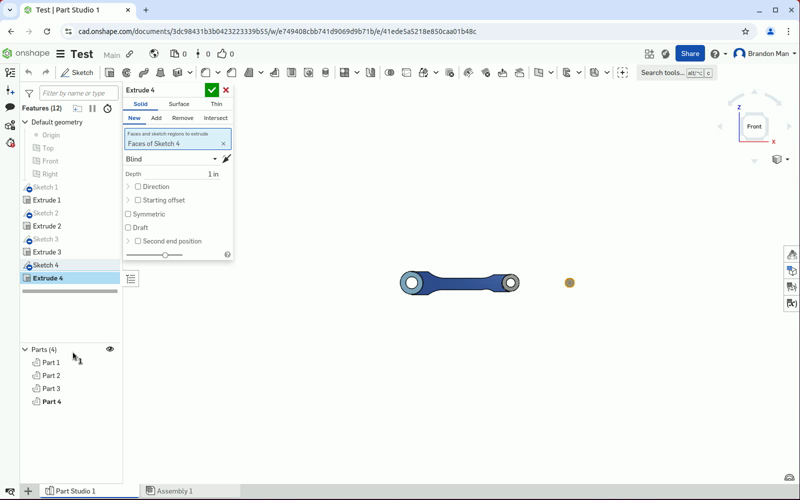
mouse_move(143, 106)
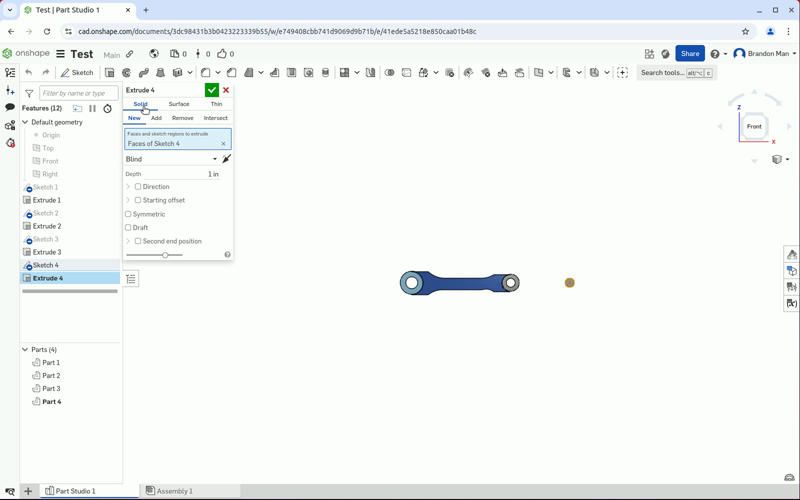
click(143, 106)
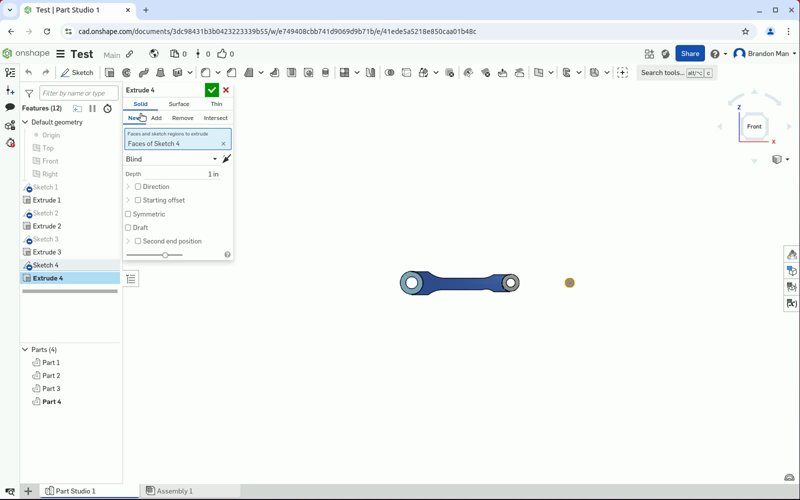
mouse_move(137, 120)
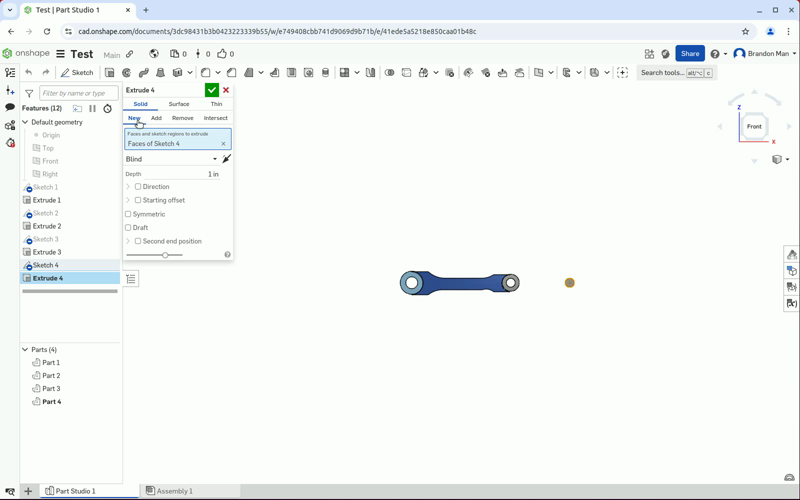
click(137, 120)
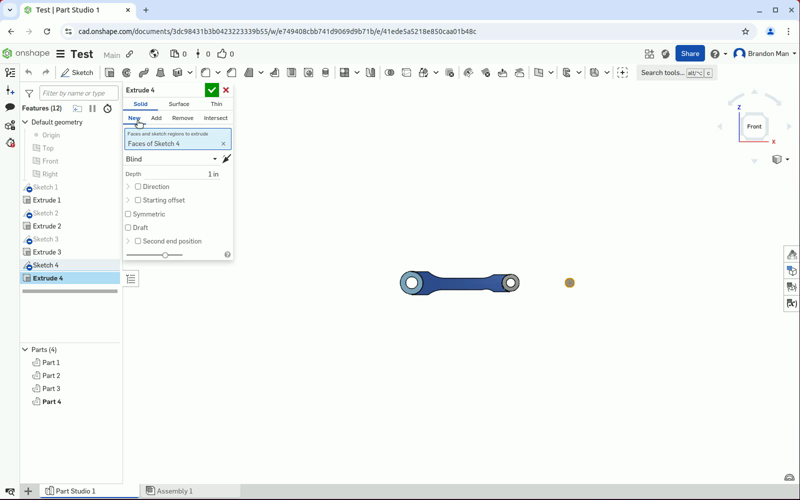
key(tab, 4)
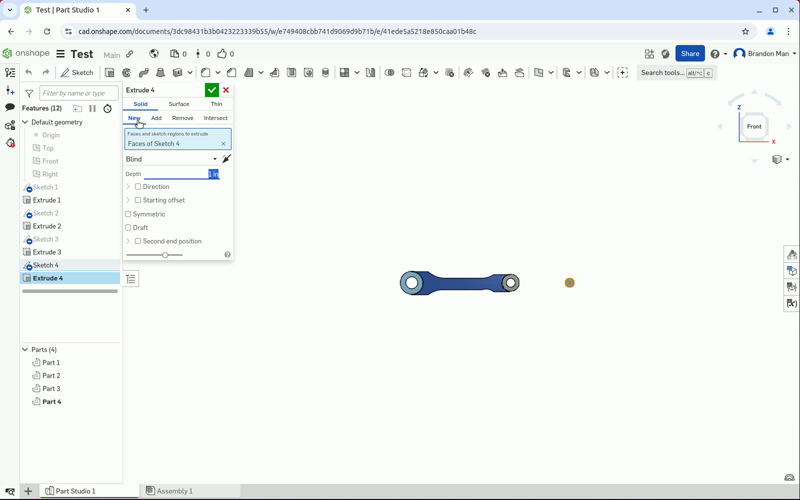
text(6.981)
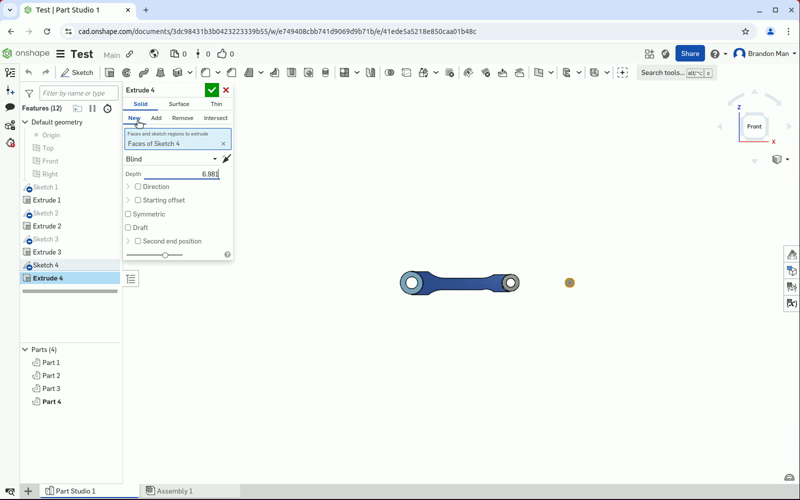
key(enter)
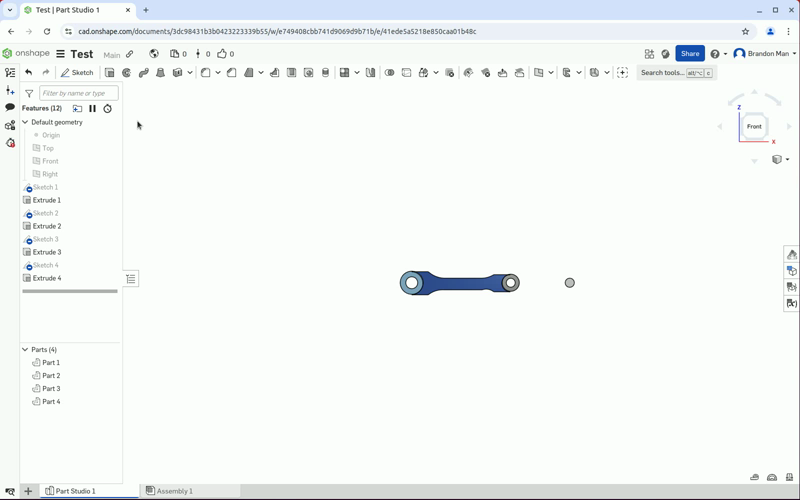
key(shift+h)
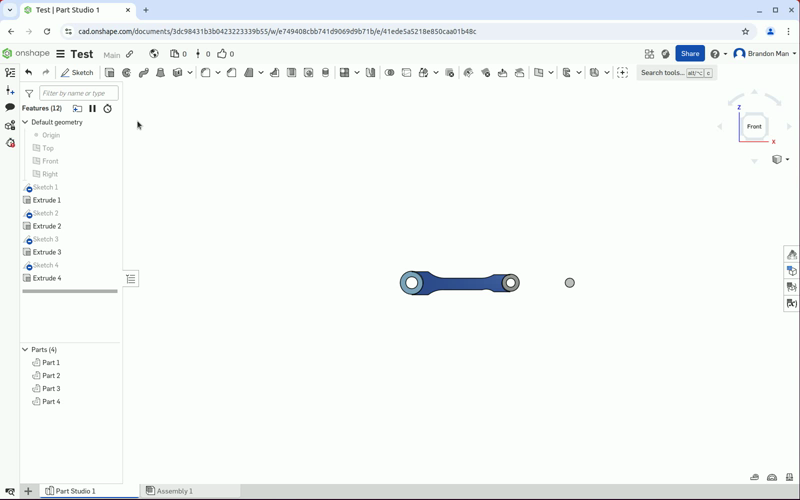
key(shift+h)
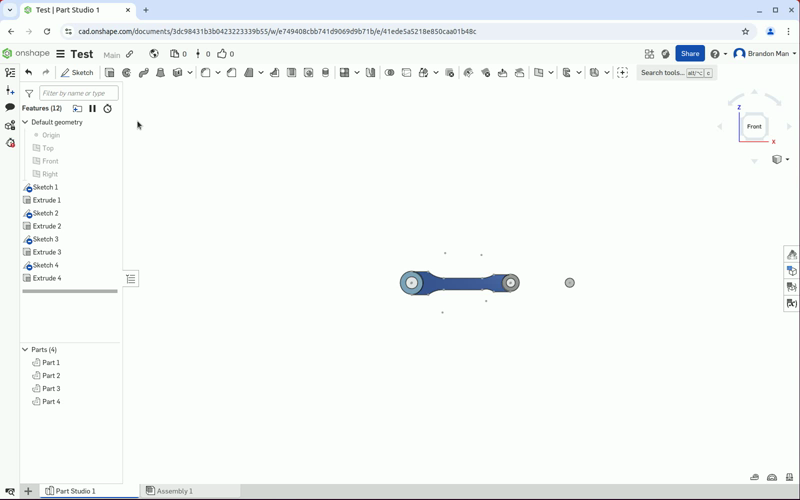
key(shift+7)
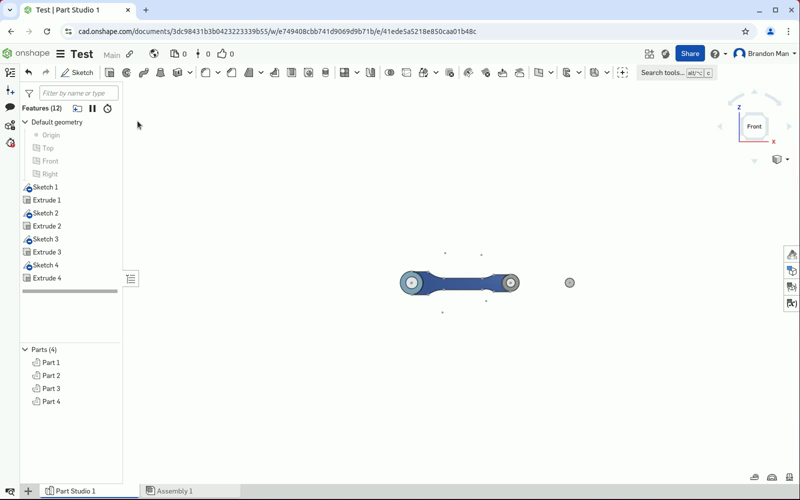
key(left, 2)
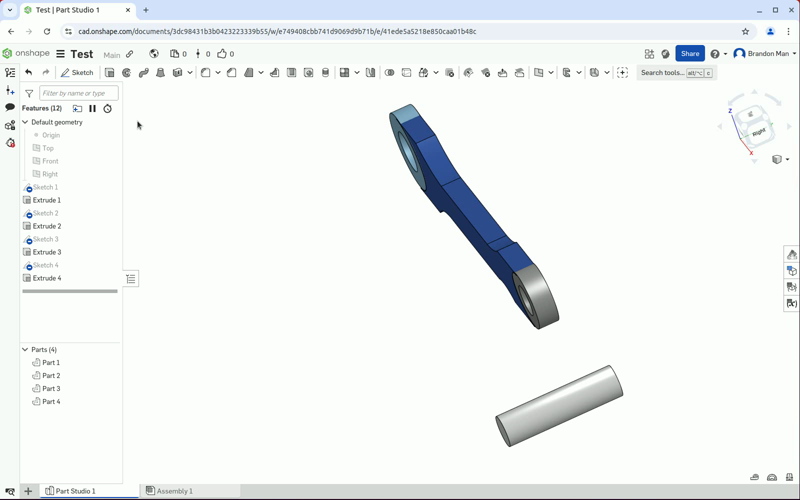
key(down, 2)
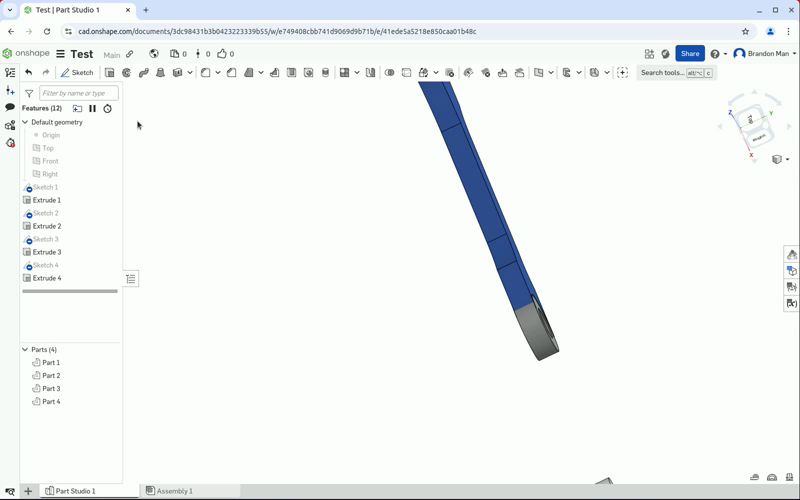
key(up, 2)
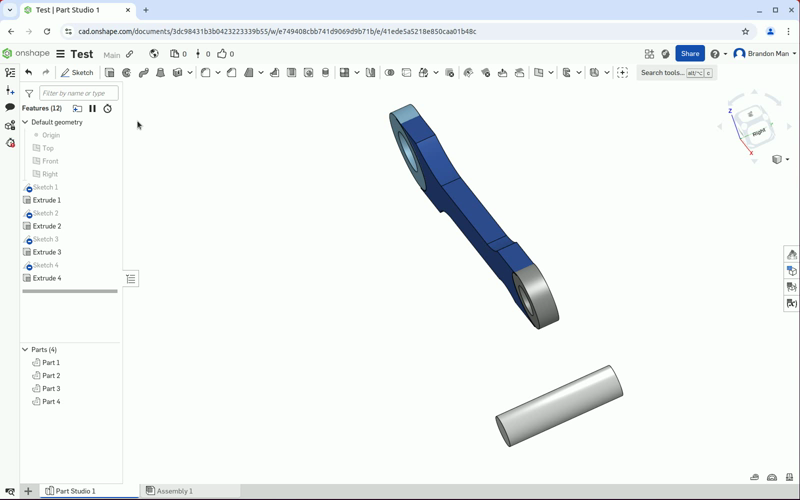
key(right, 2)
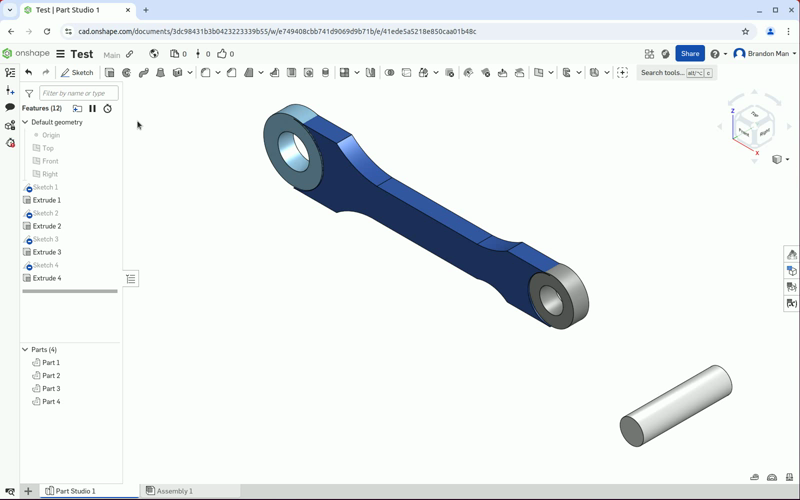
mouse_move(73, 189)
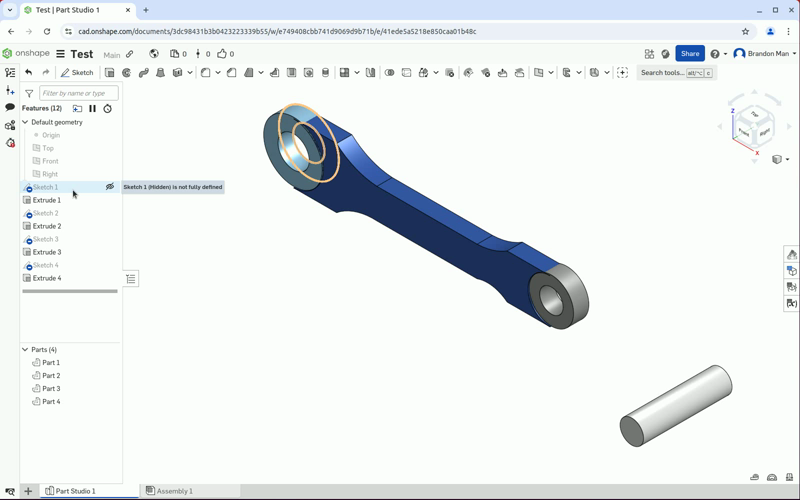
click(73, 189)